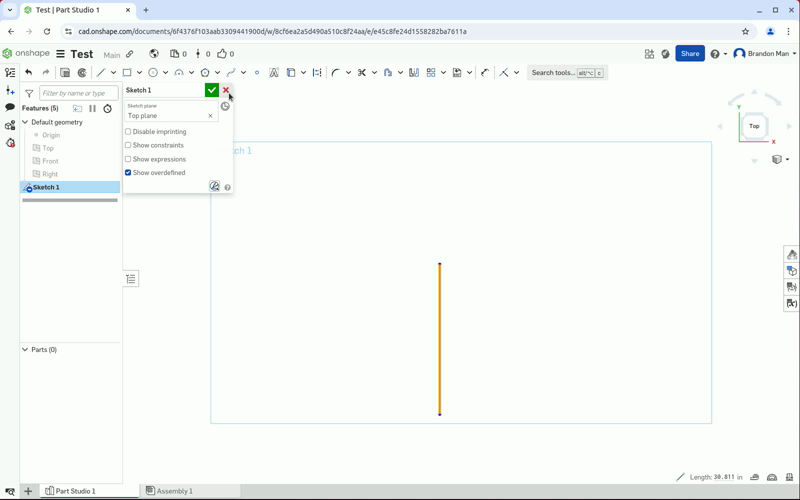
key(shift+h)
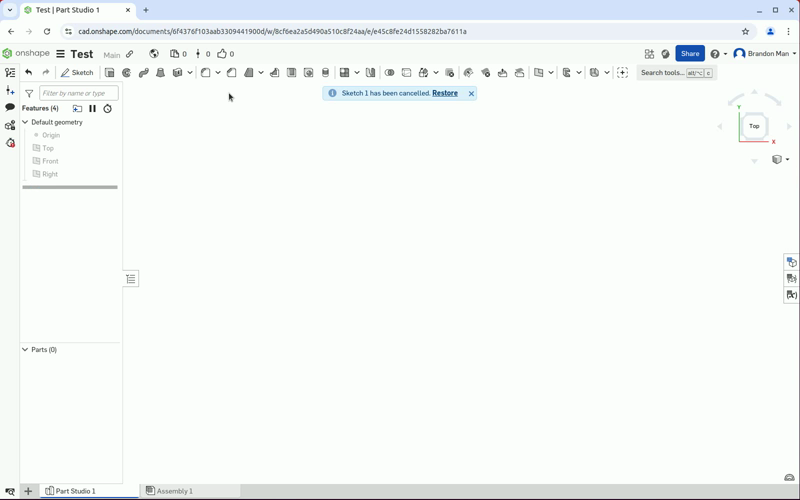
mouse_move(73, 352)
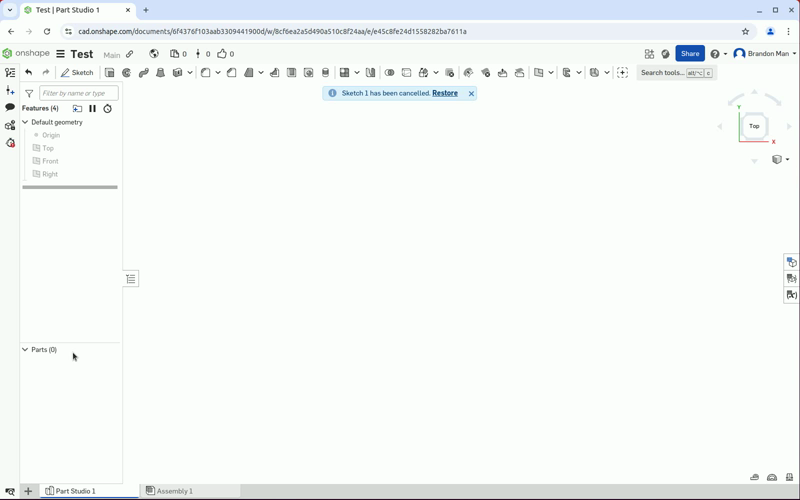
key(y)
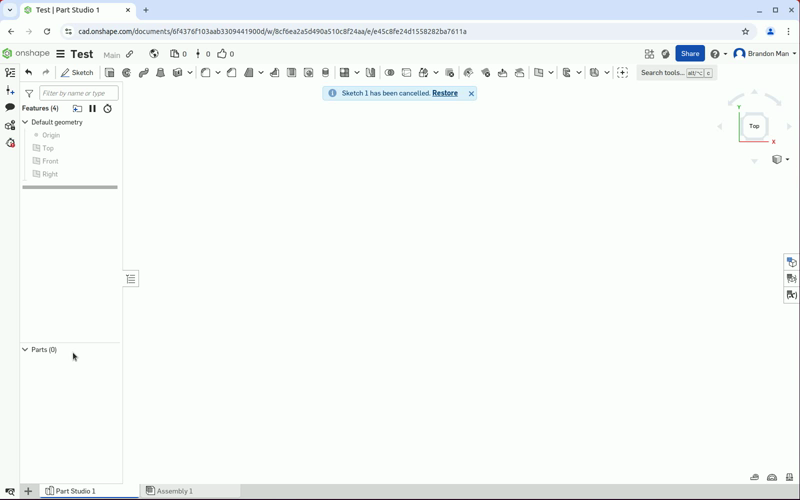
key(shift+p)
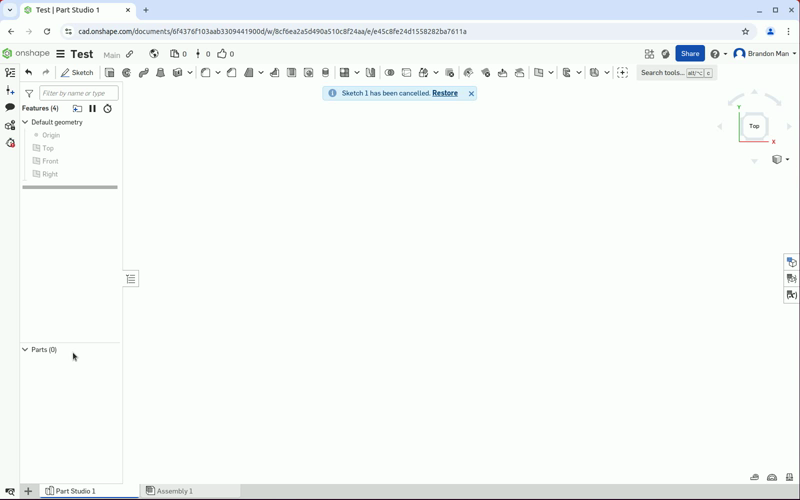
key(space)
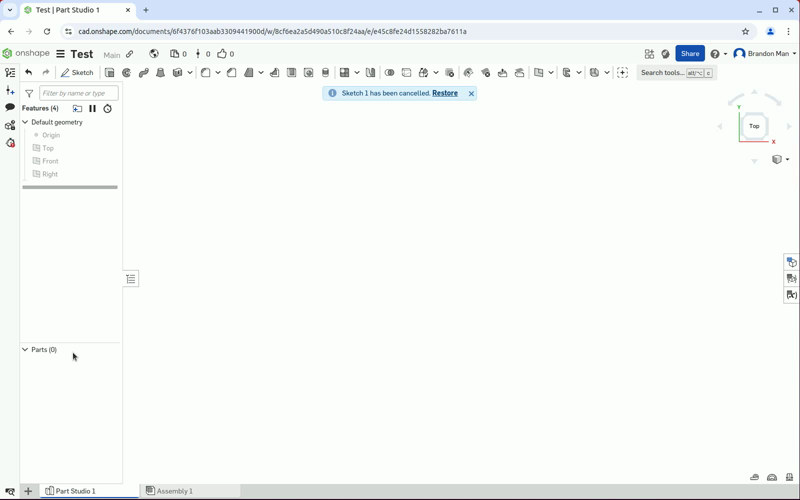
key_down(shift)
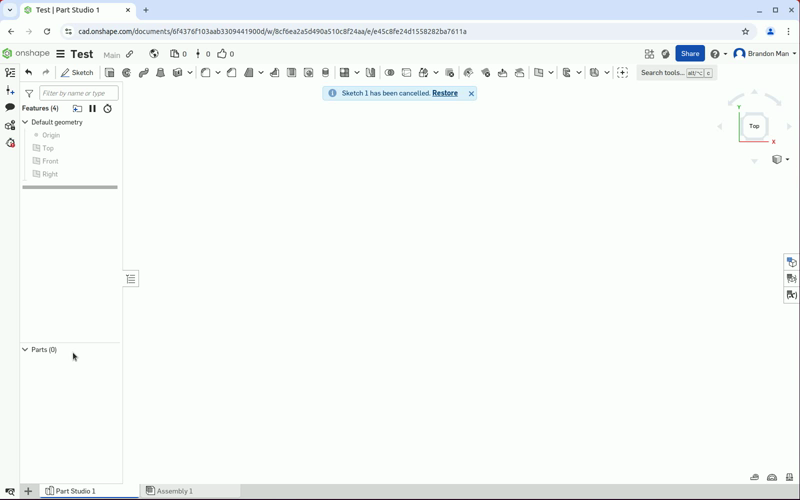
key(up)
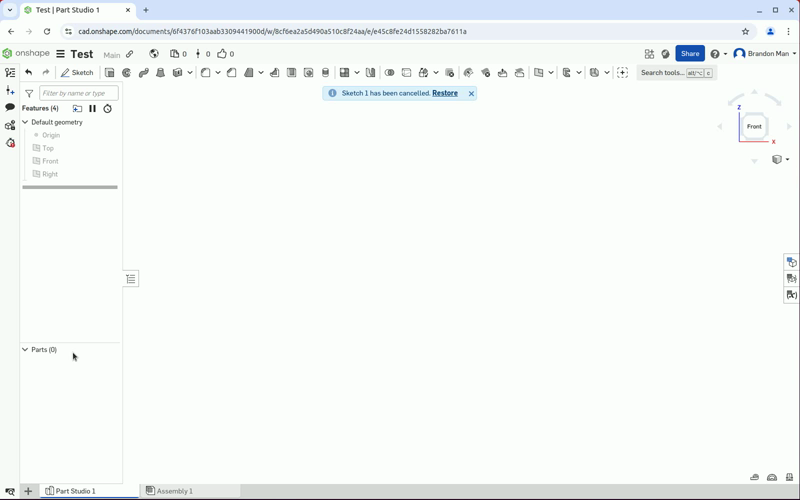
key_up(shift)
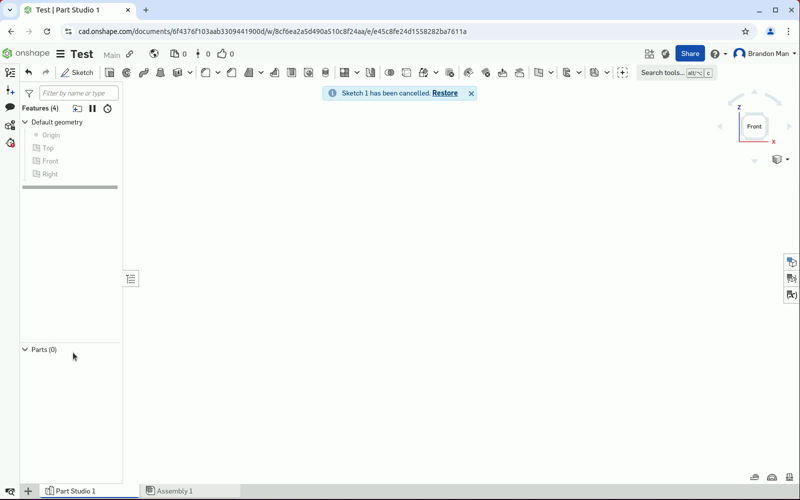
mouse_move(73, 352)
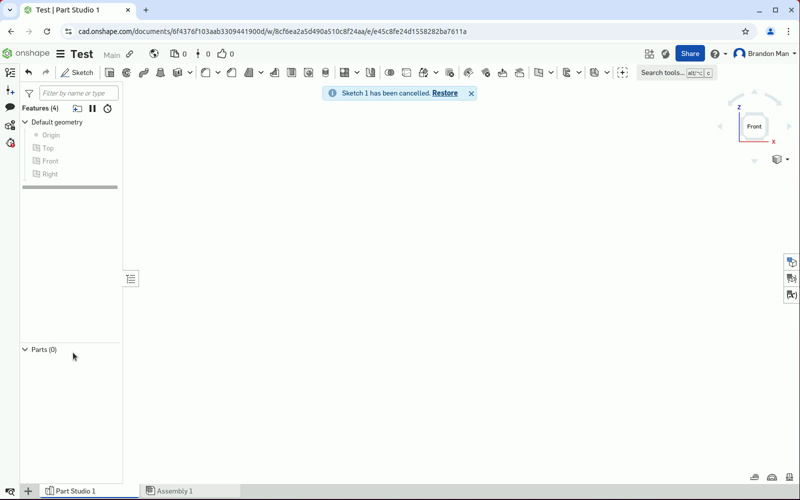
key(shift+y)
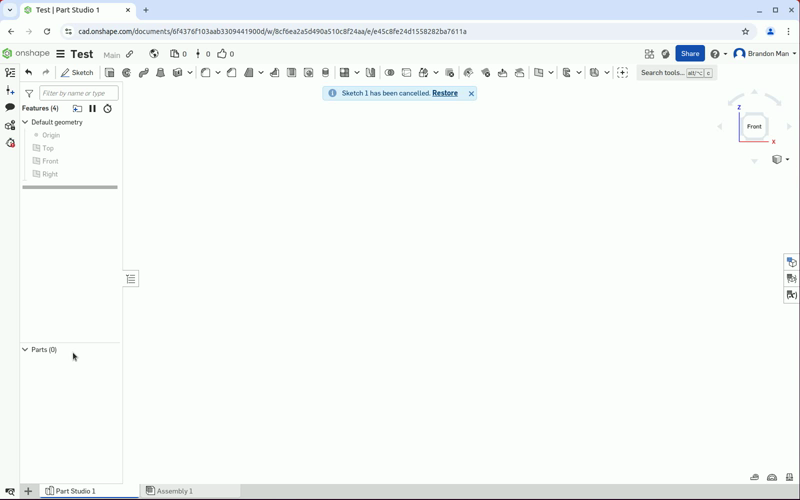
key(shift+s)
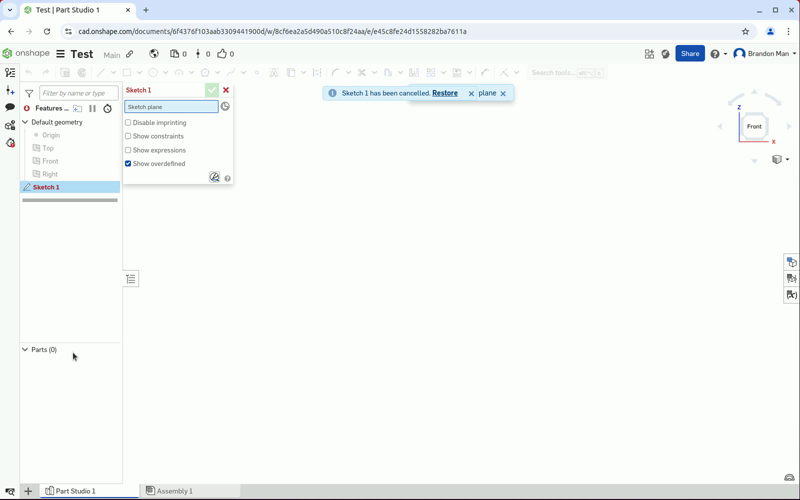
mouse_move(73, 163)
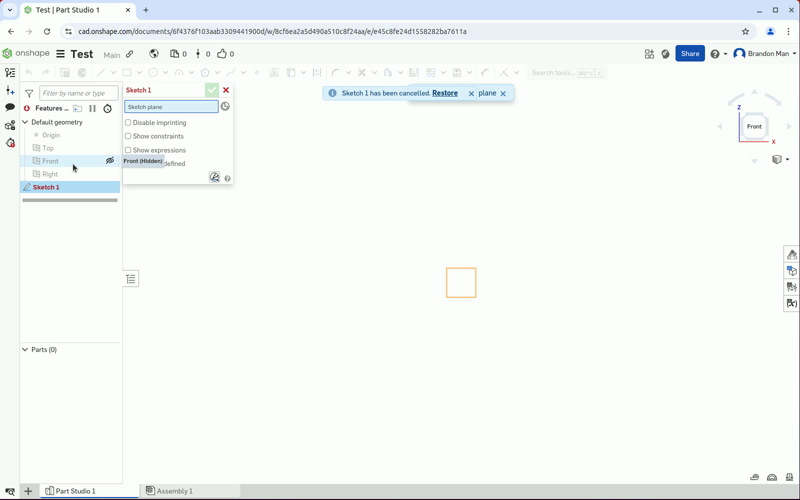
click(73, 163)
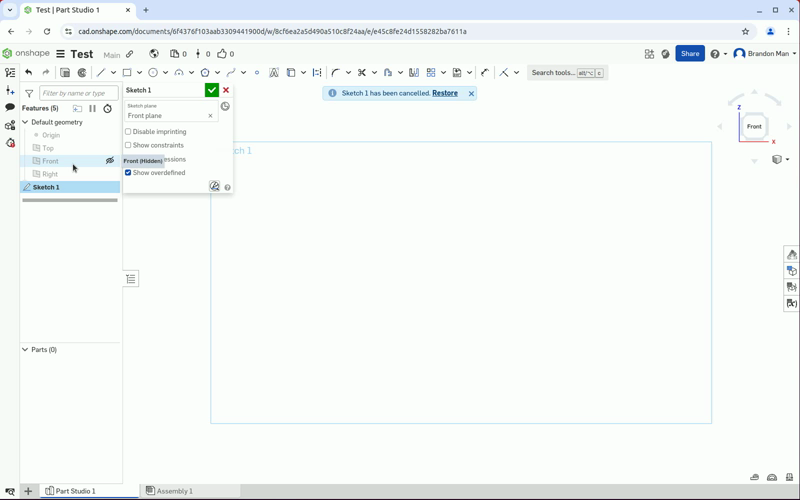
mouse_move(73, 352)
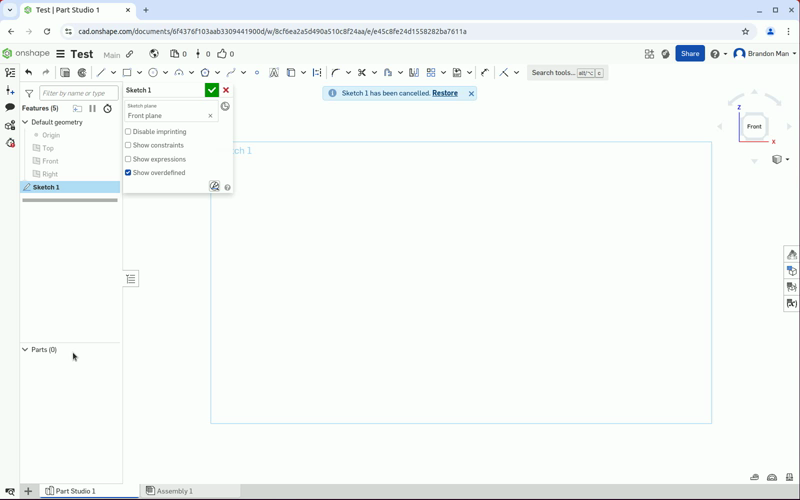
key(y)
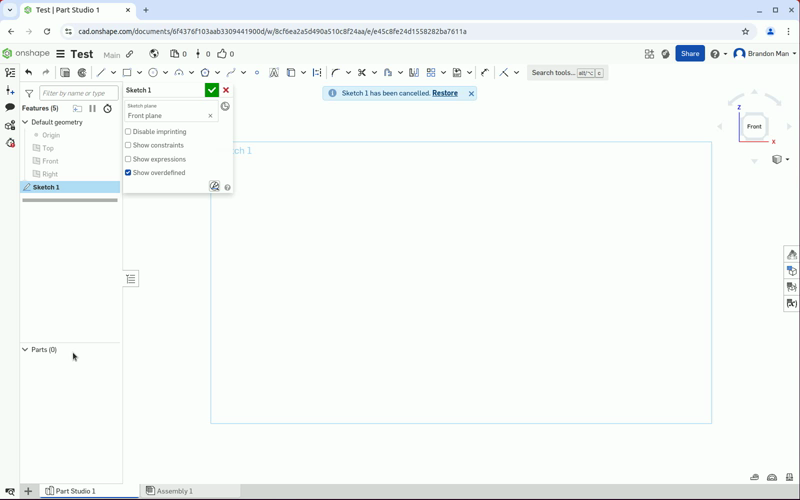
key(l)
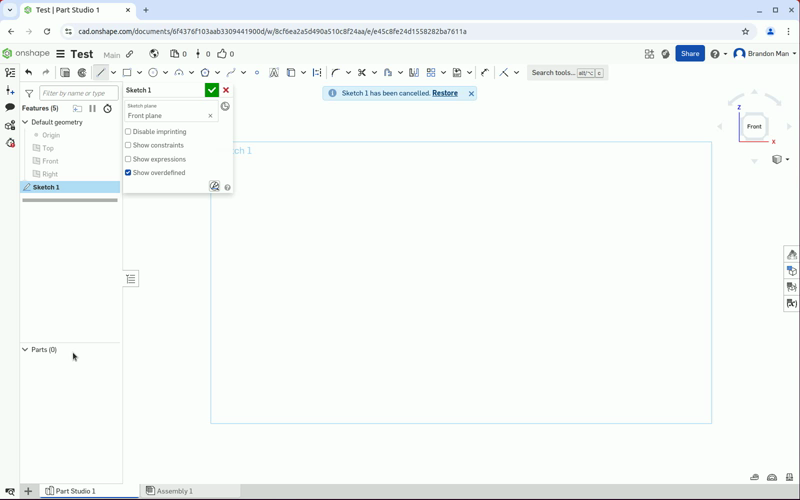
key_down(shift)
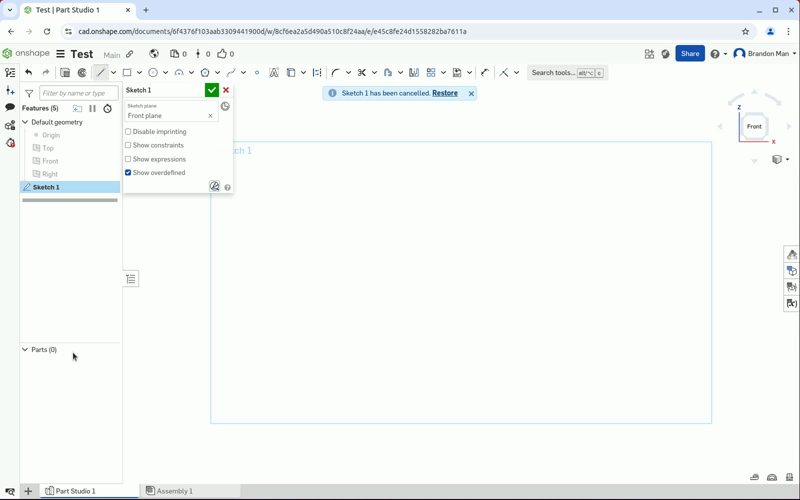
mouse_move(453, 290)
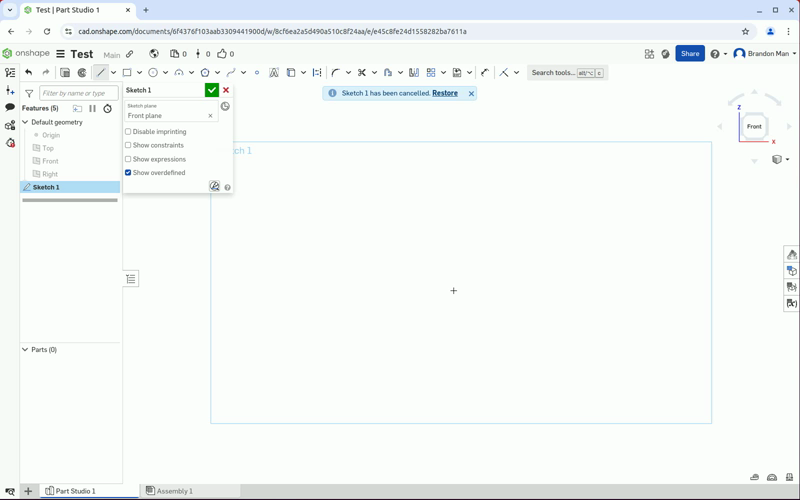
click(453, 290)
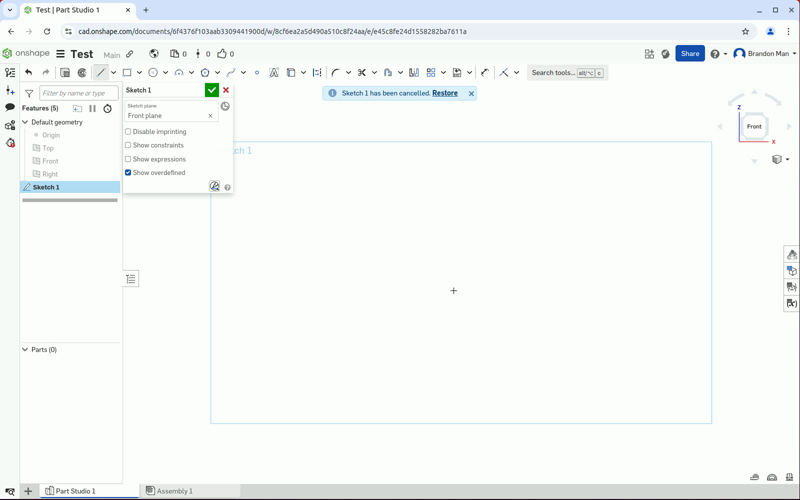
key_up(shift)
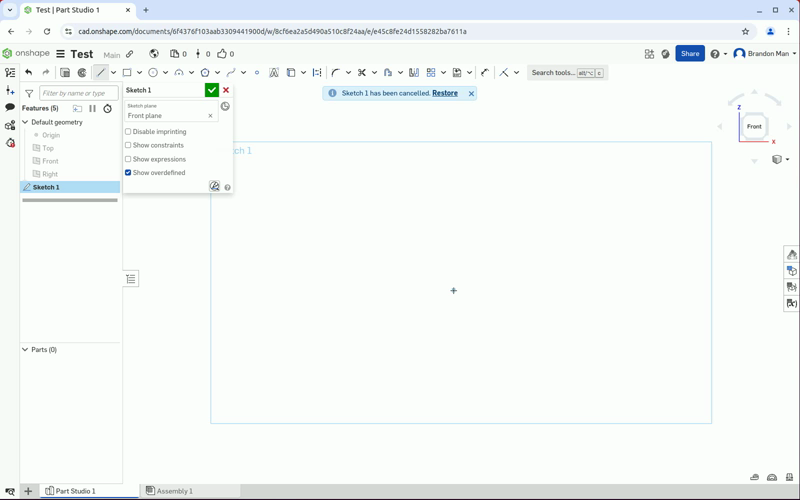
key_down(shift)
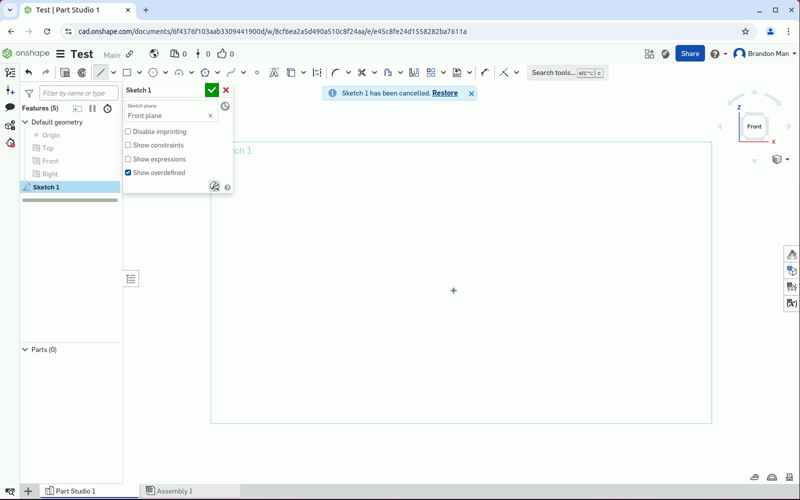
mouse_move(483, 290)
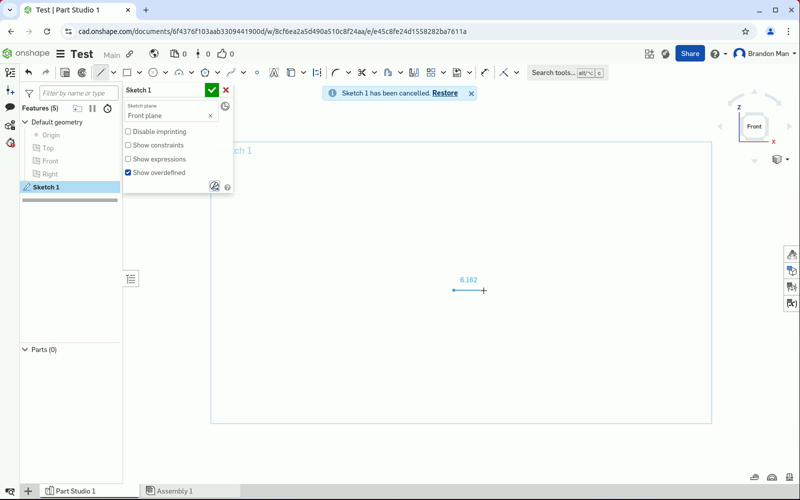
mouse_move(468, 290)
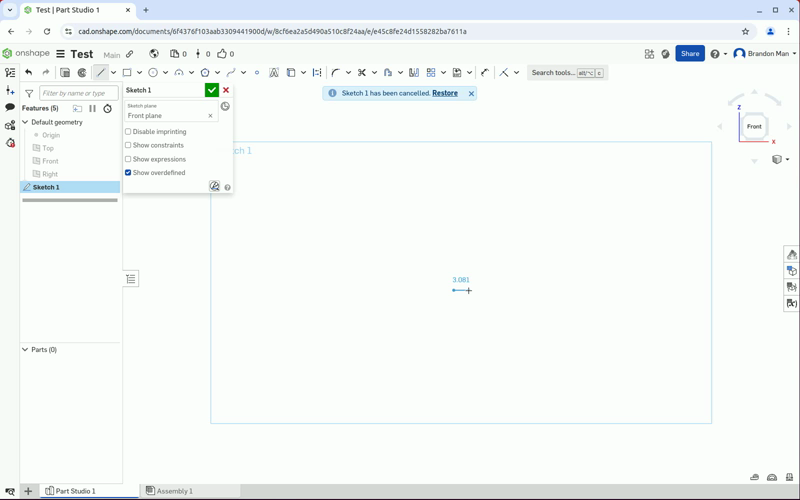
click(468, 290)
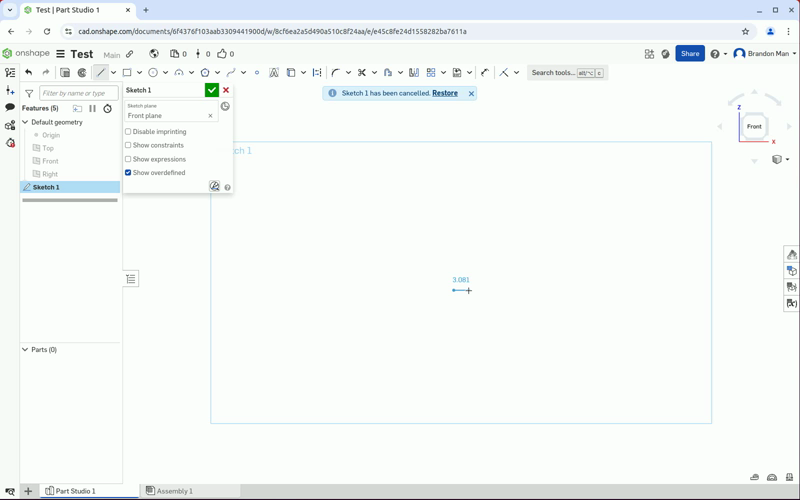
key_up(shift)
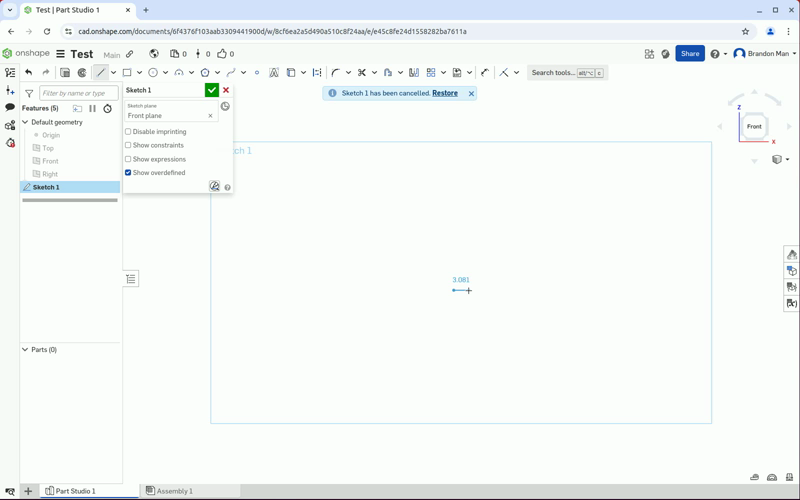
key_down(shift)
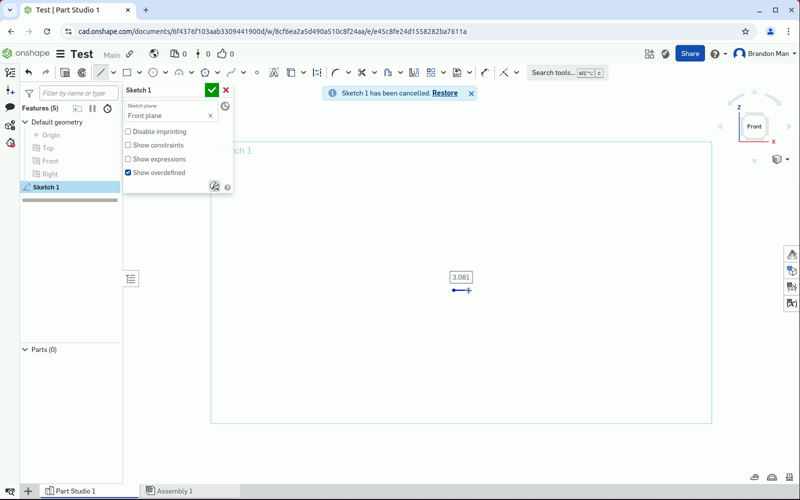
mouse_move(498, 290)
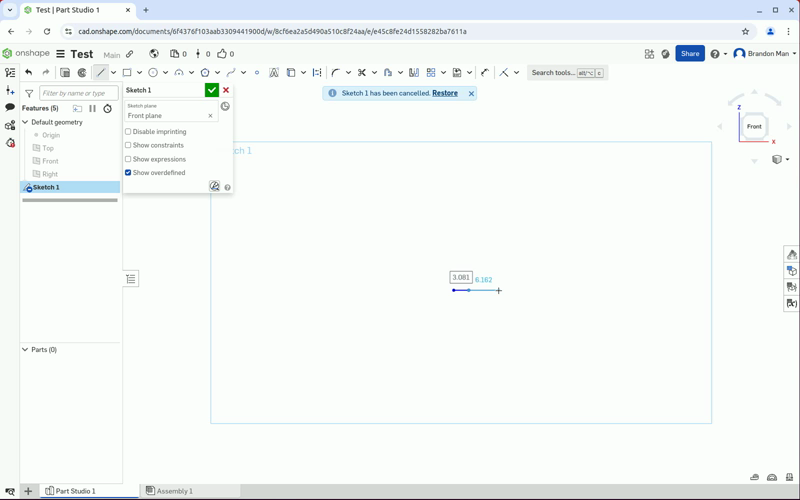
mouse_move(468, 274)
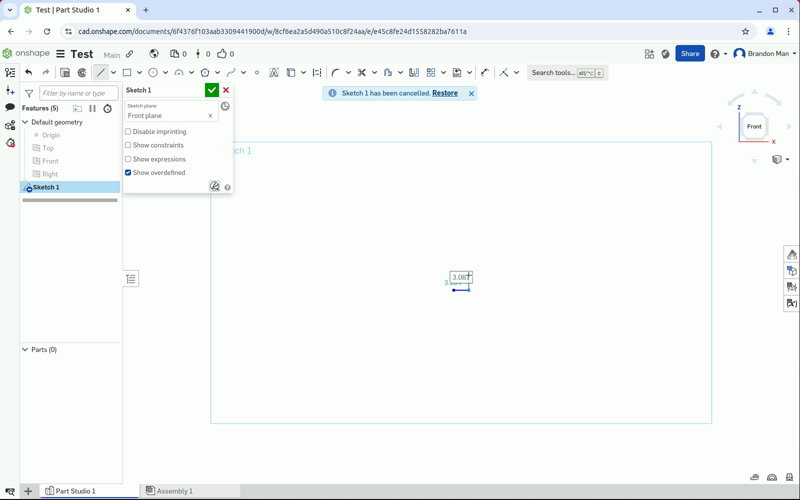
click(468, 274)
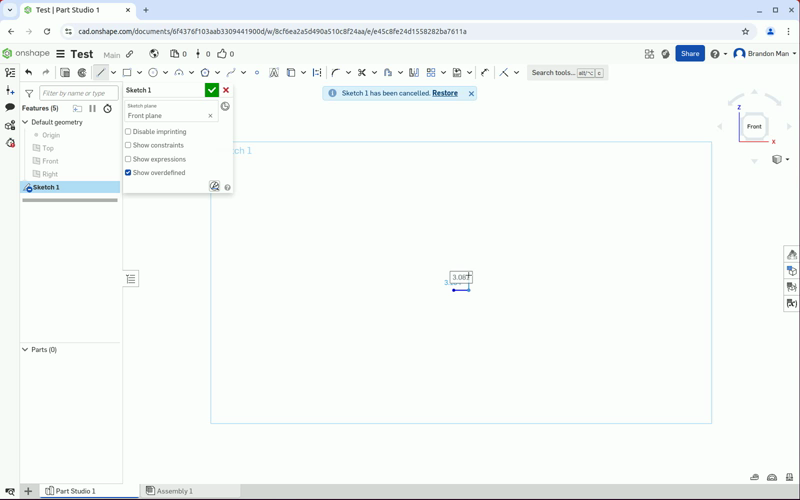
key_up(shift)
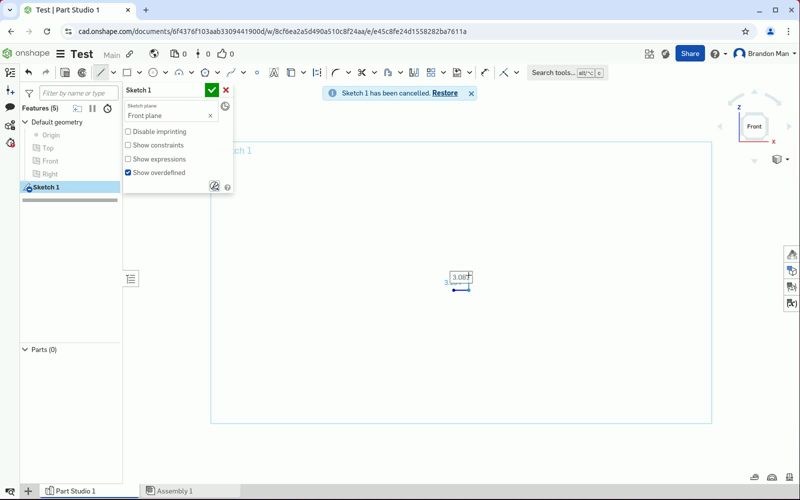
key_down(shift)
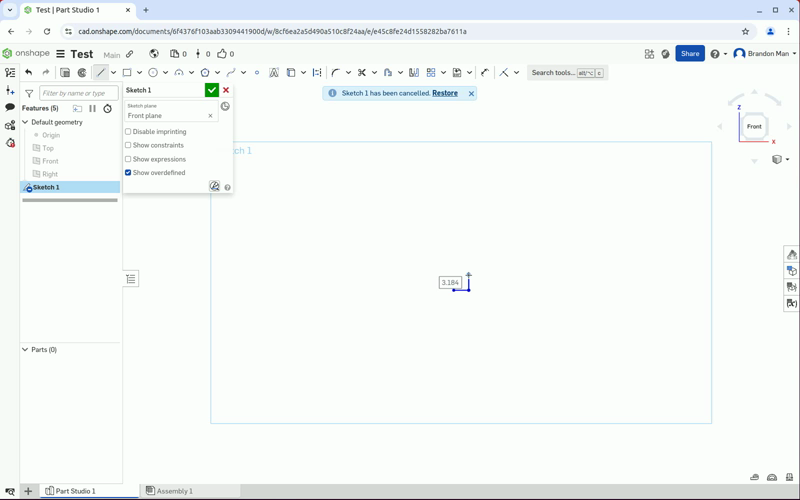
mouse_move(498, 274)
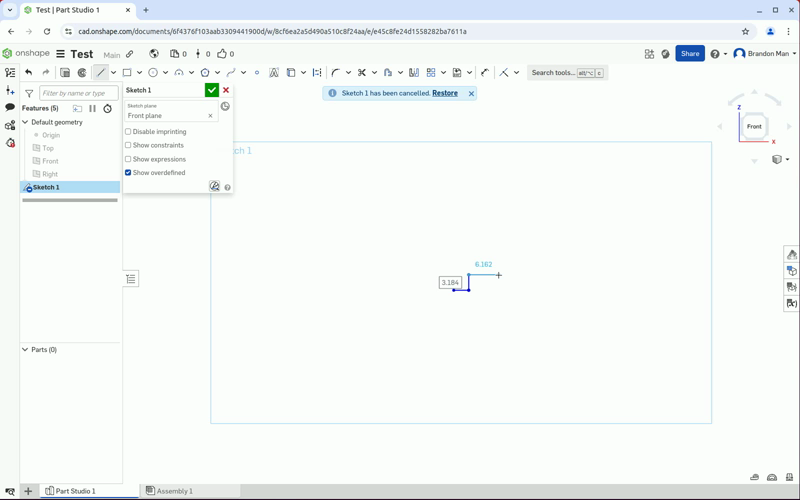
mouse_move(453, 274)
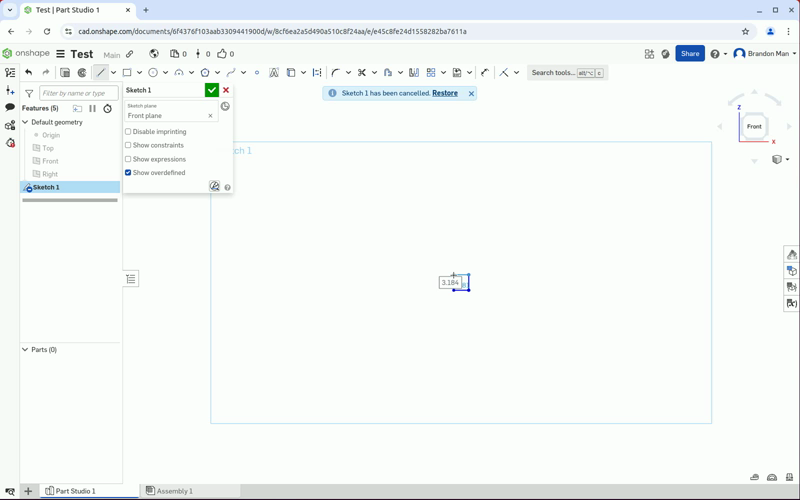
click(453, 274)
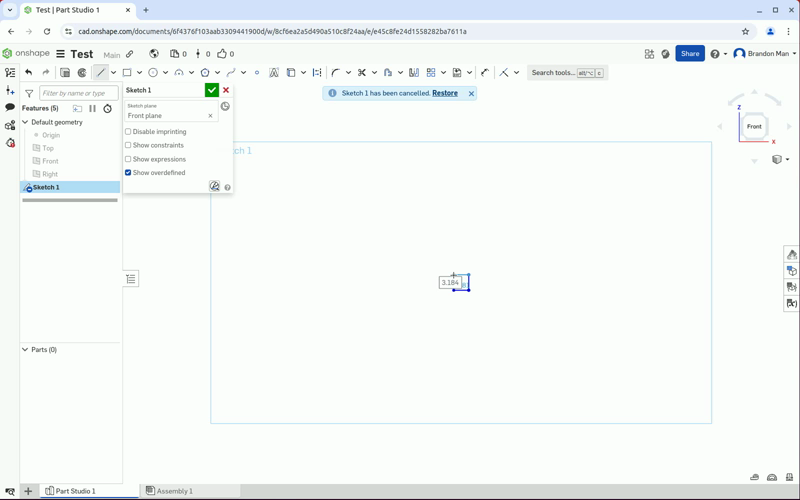
key_up(shift)
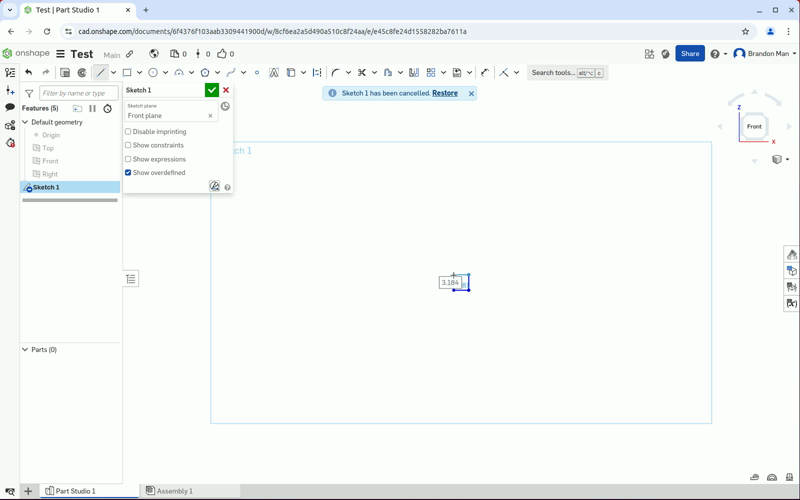
mouse_move(483, 274)
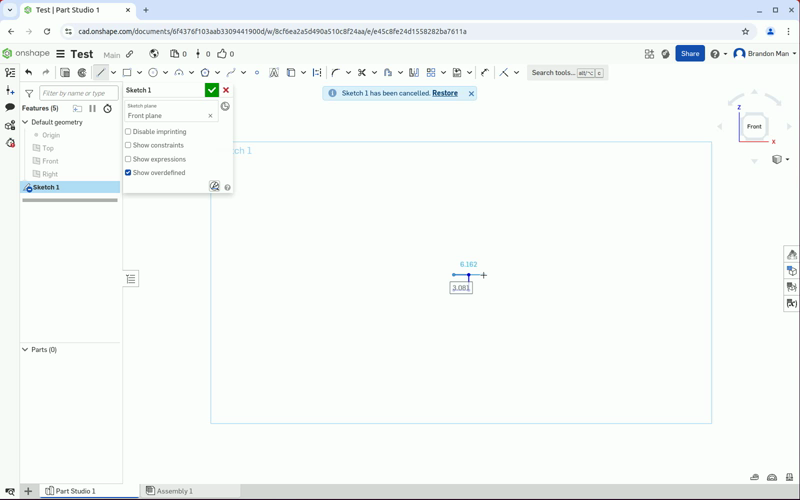
key_down(shift)
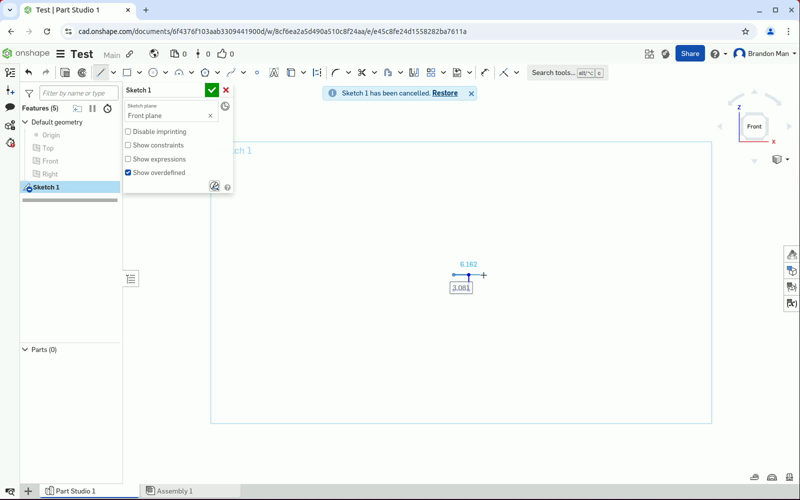
mouse_move(453, 290)
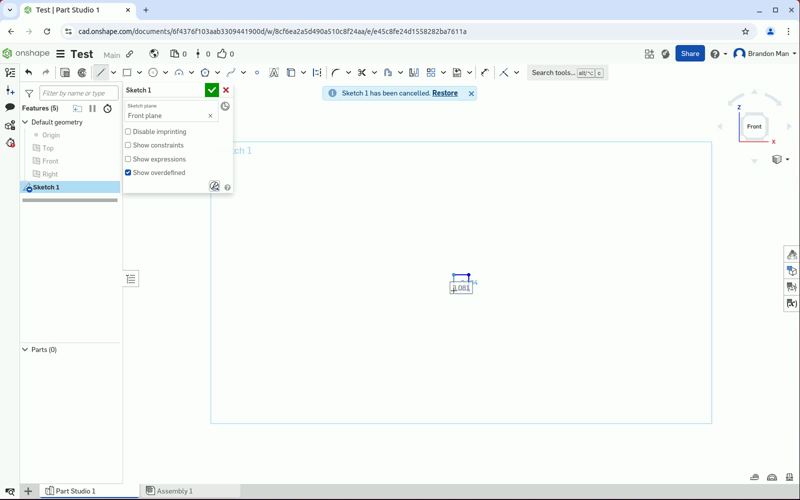
key_up(shift)
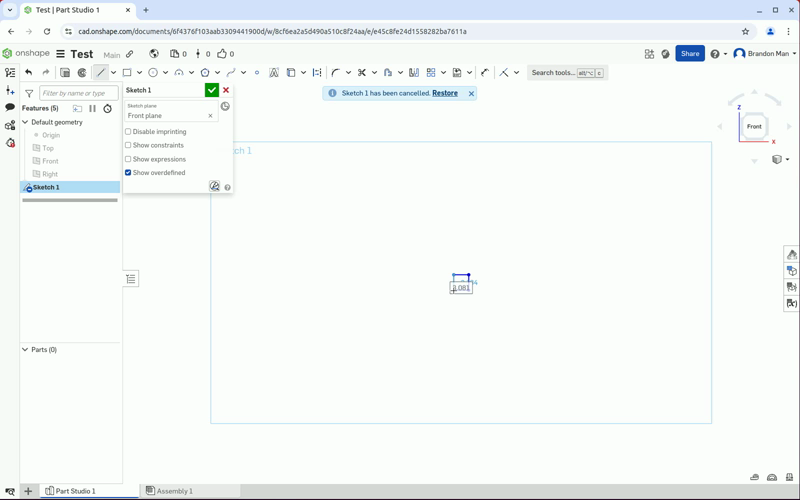
click(453, 290)
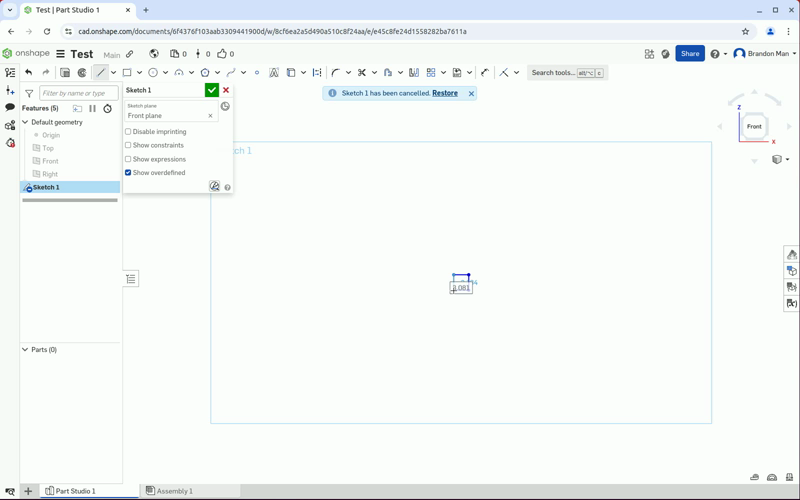
key(esc)
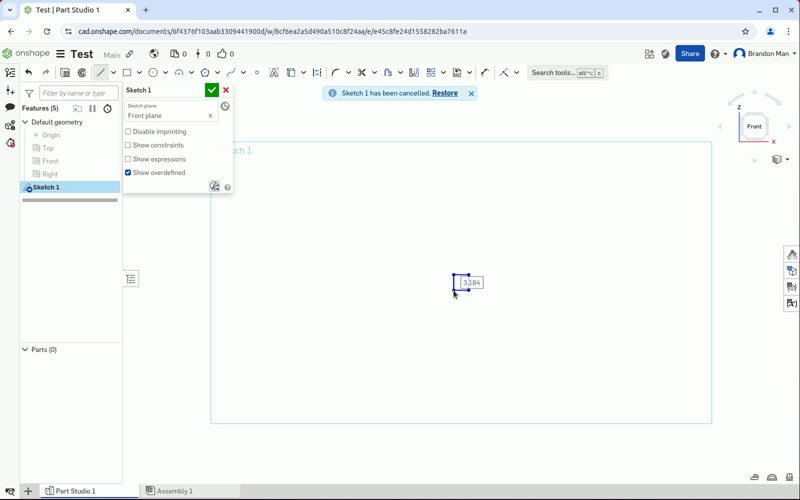
key(l)
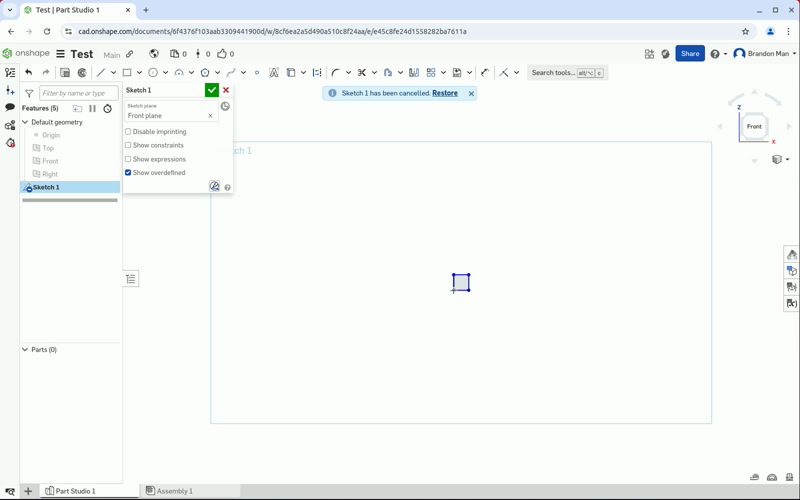
key_down(shift)
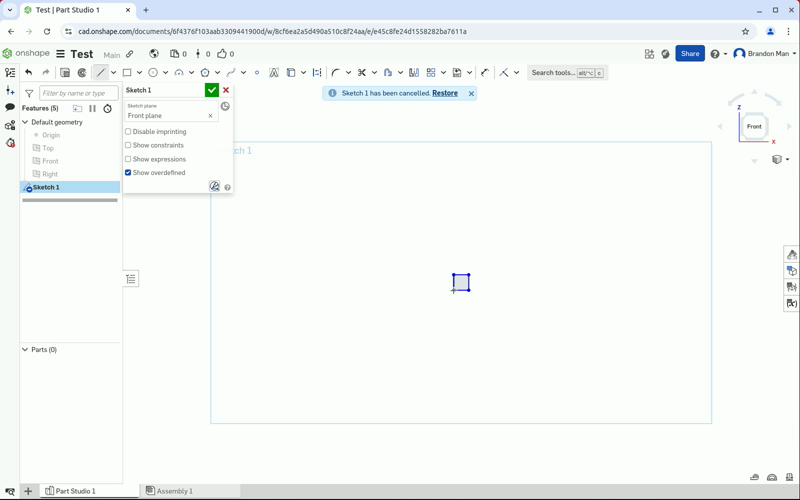
mouse_move(455, 288)
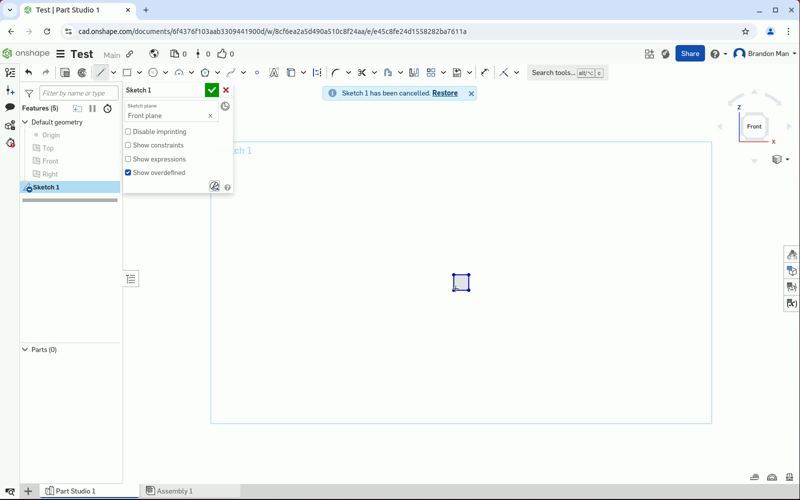
scroll(6)
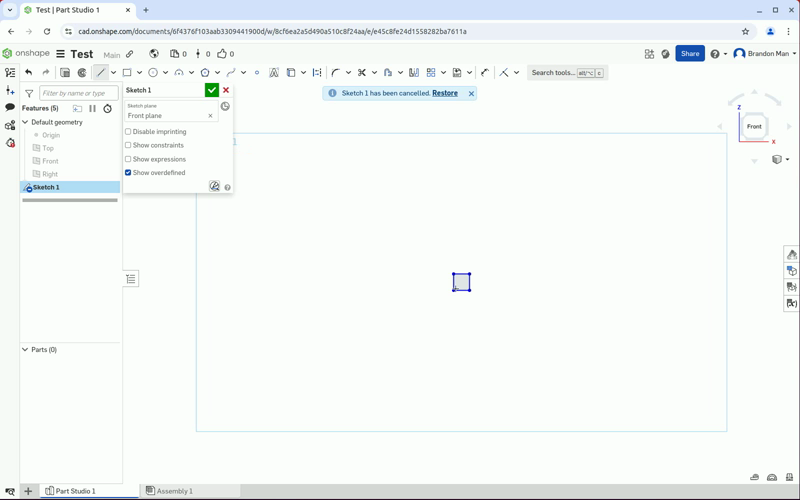
scroll(6)
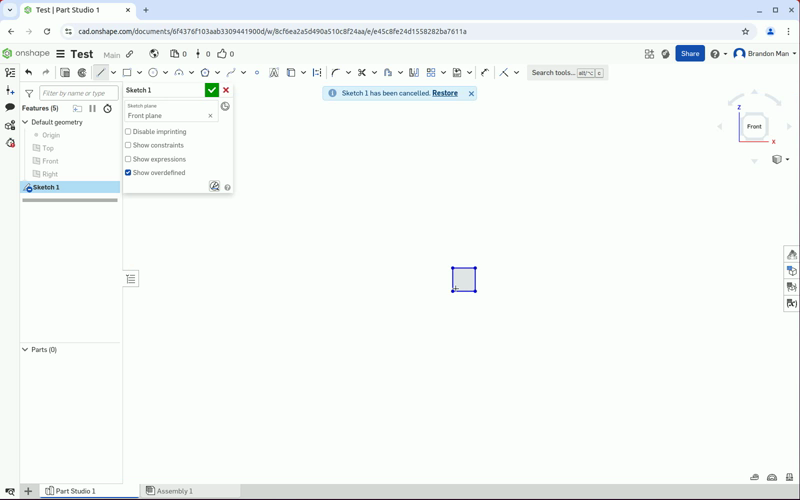
scroll(6)
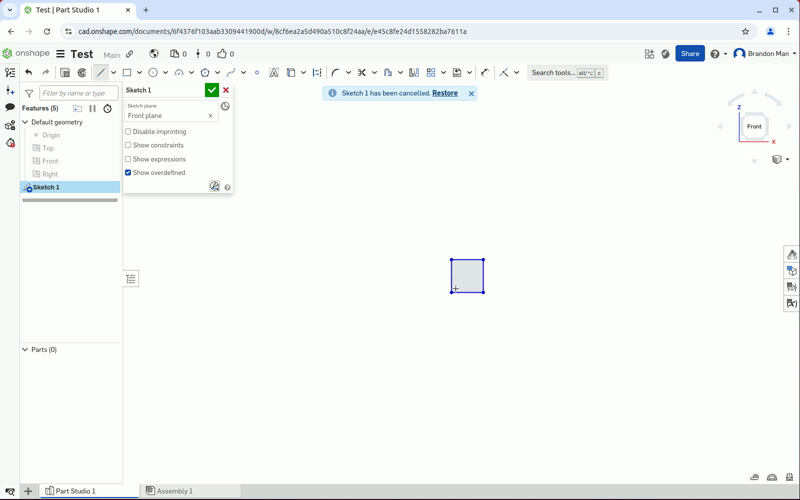
scroll(6)
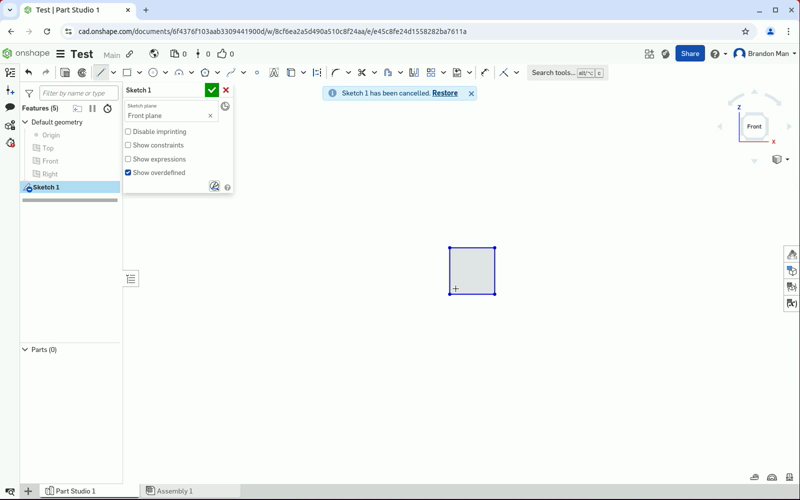
scroll(6)
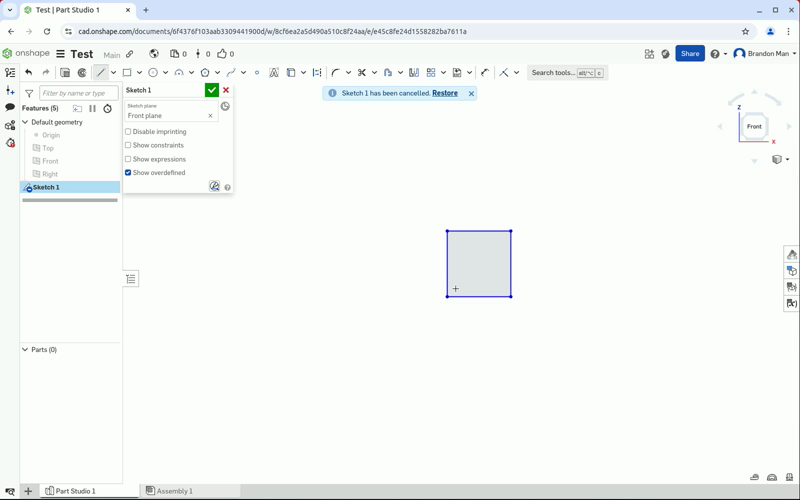
scroll(6)
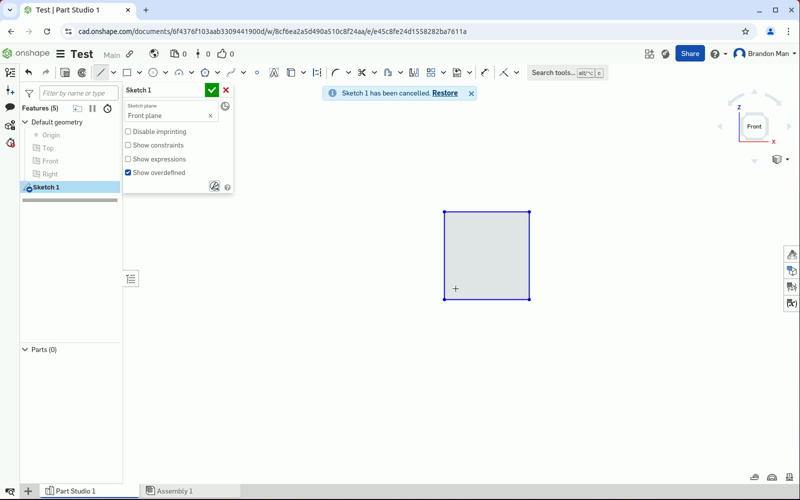
scroll(6)
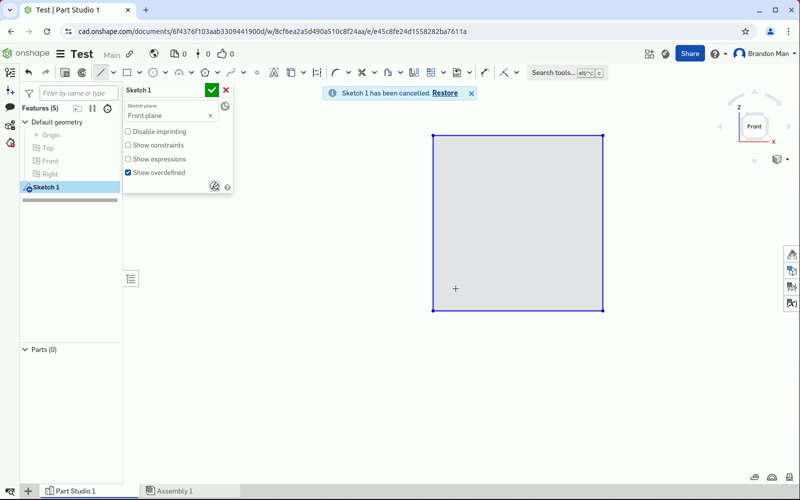
click(455, 288)
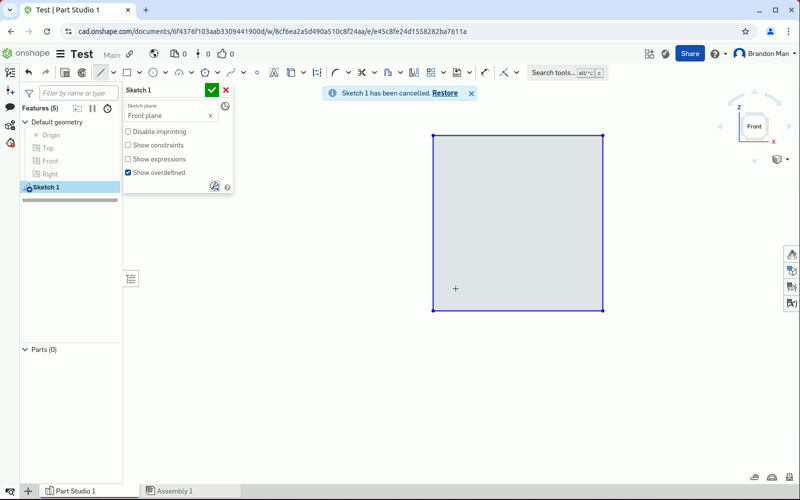
scroll(-6)
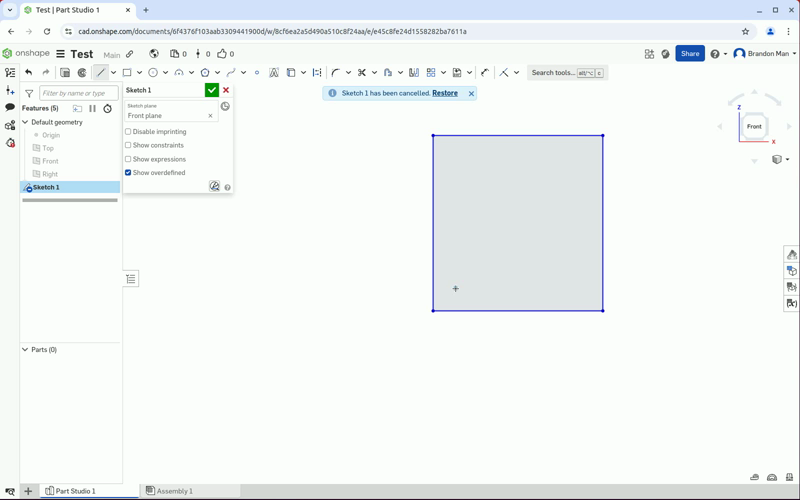
scroll(-6)
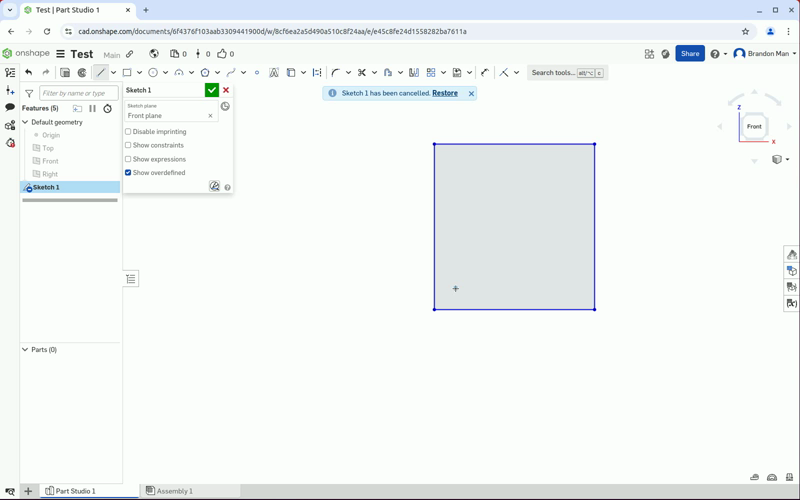
scroll(-6)
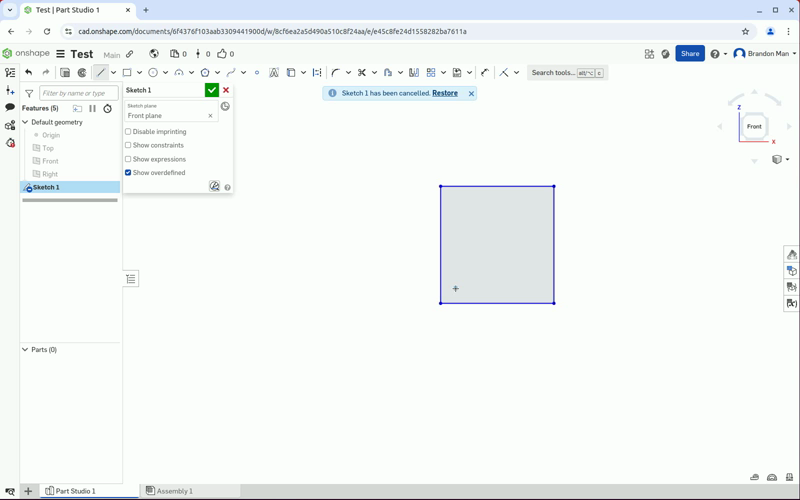
scroll(-6)
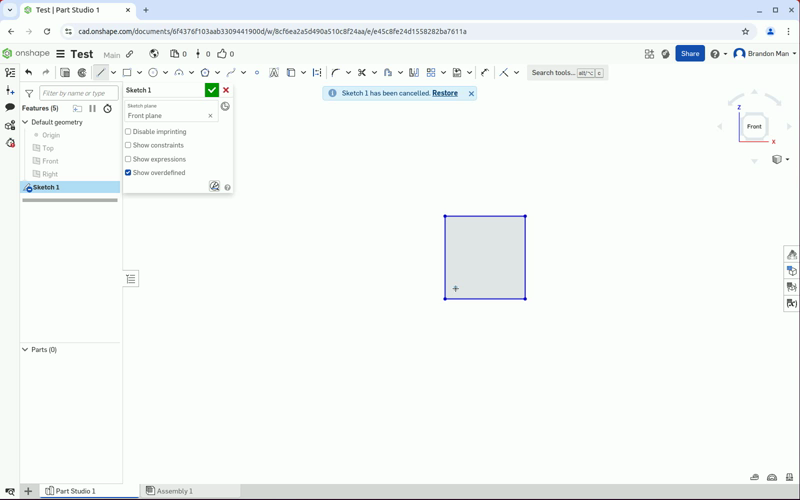
scroll(-6)
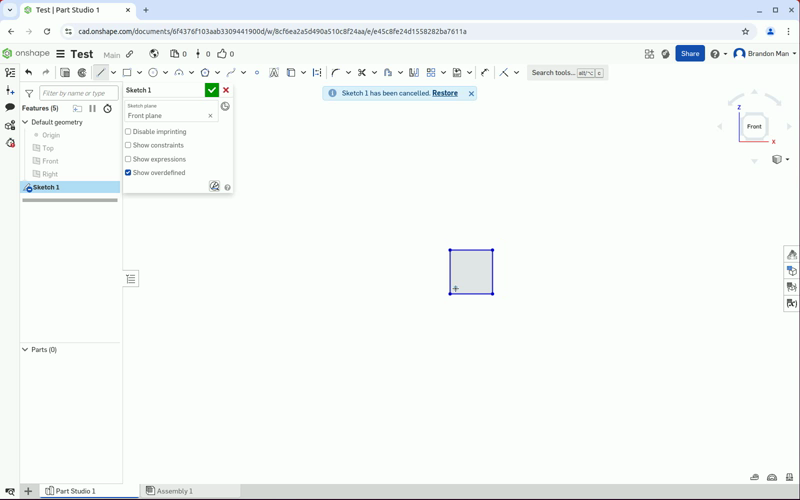
scroll(-6)
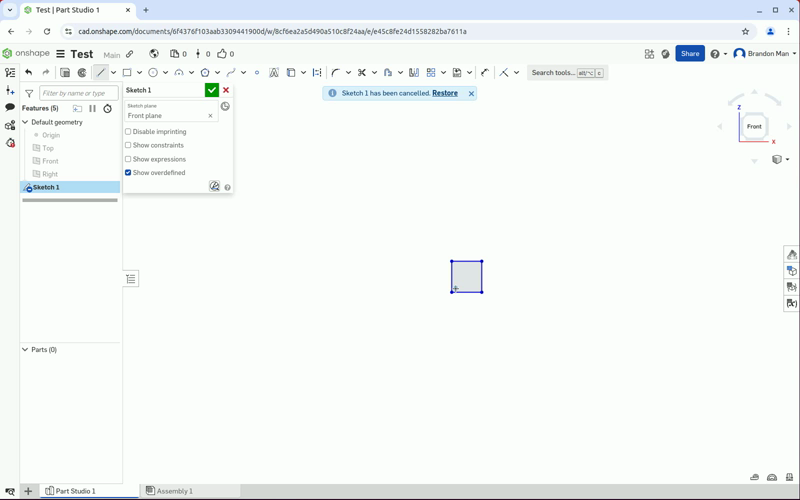
scroll(-6)
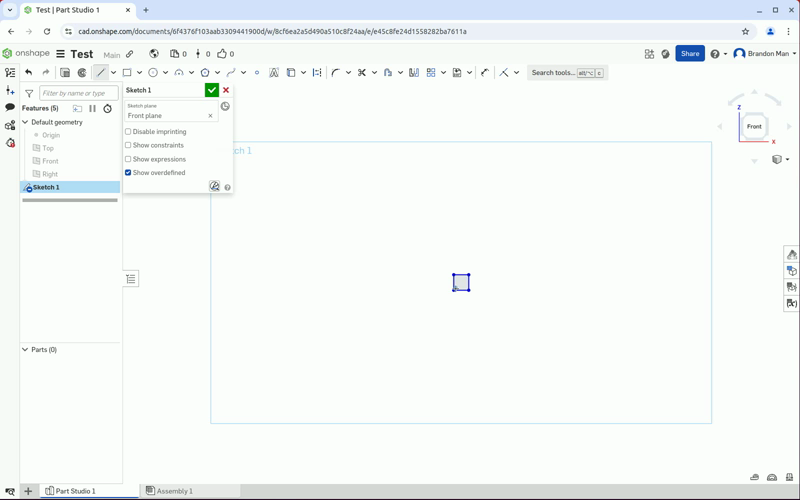
key_up(shift)
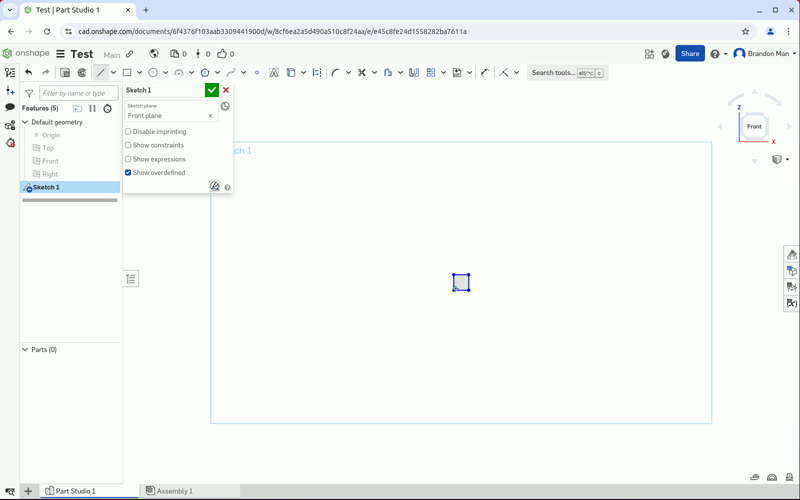
key_down(shift)
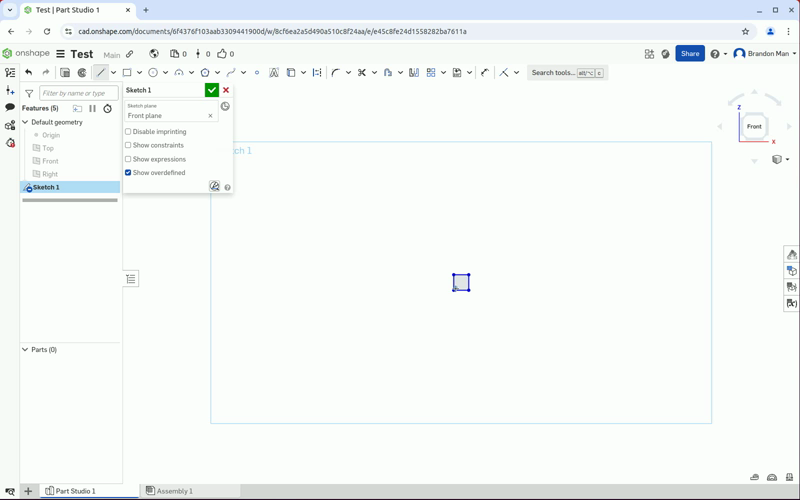
mouse_move(485, 288)
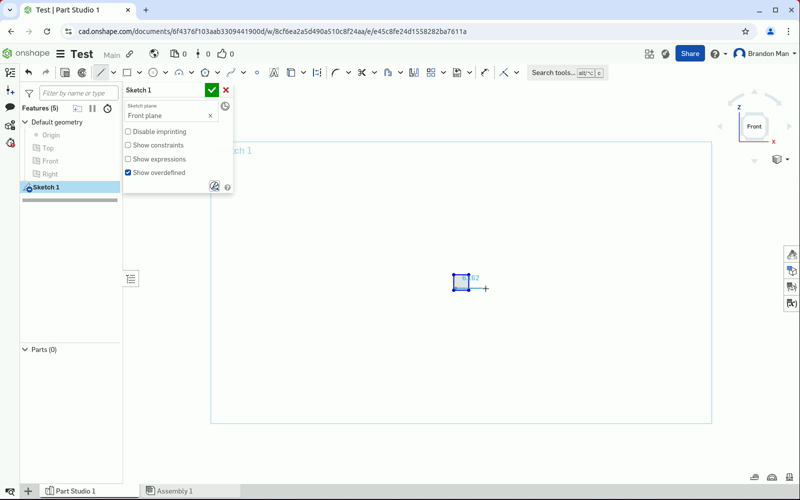
mouse_move(466, 288)
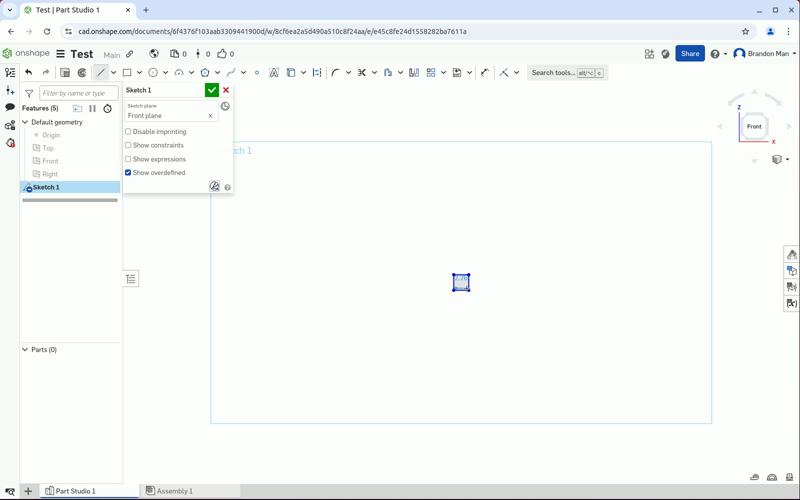
scroll(6)
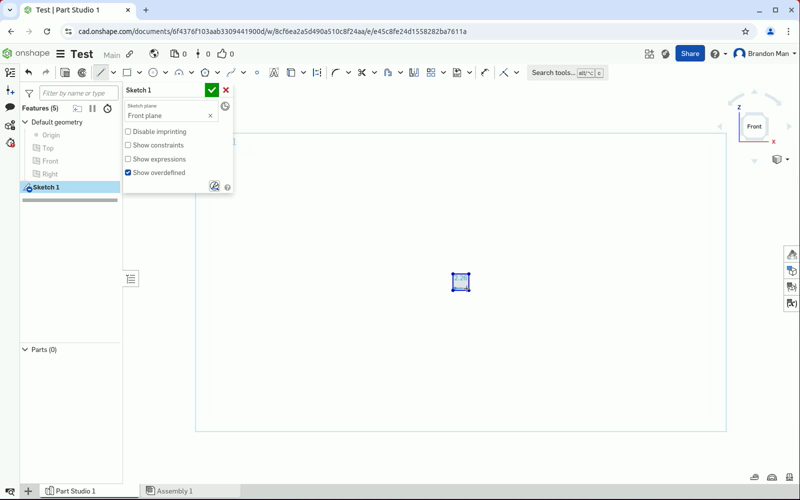
scroll(6)
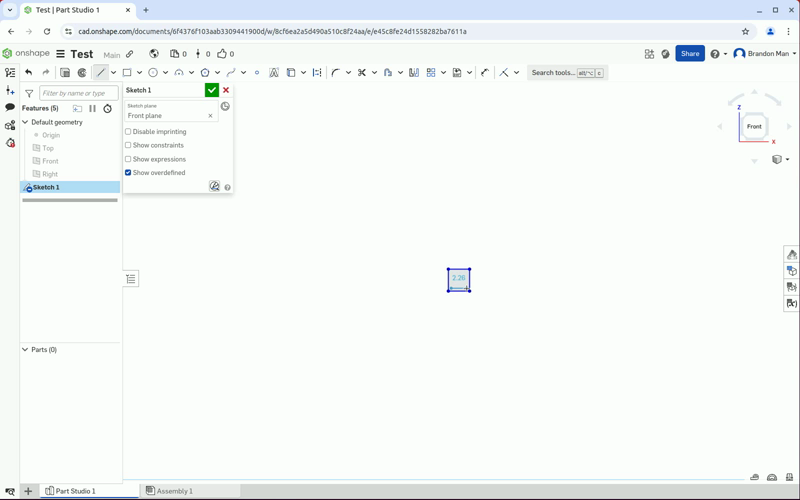
scroll(6)
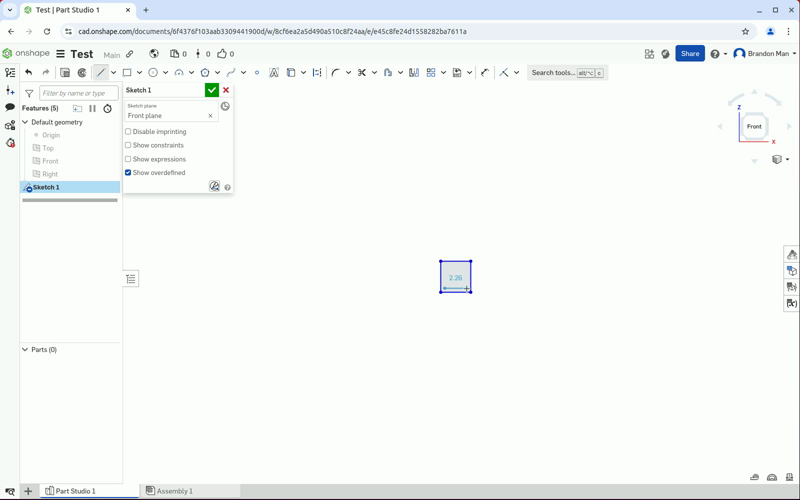
scroll(6)
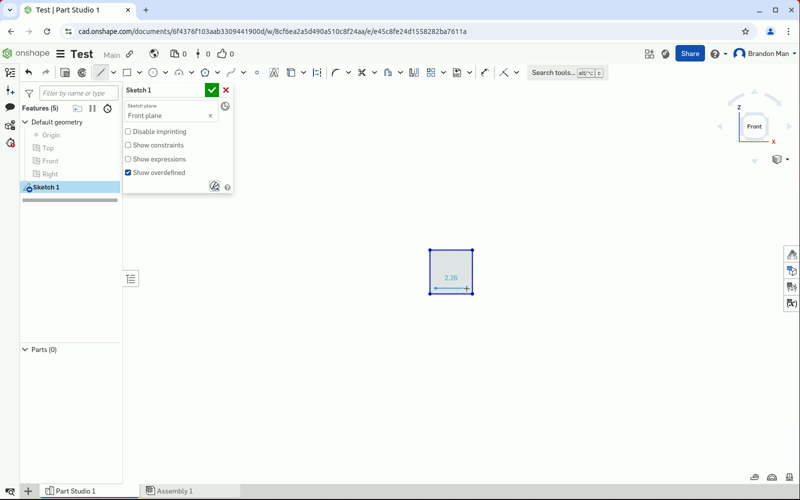
scroll(6)
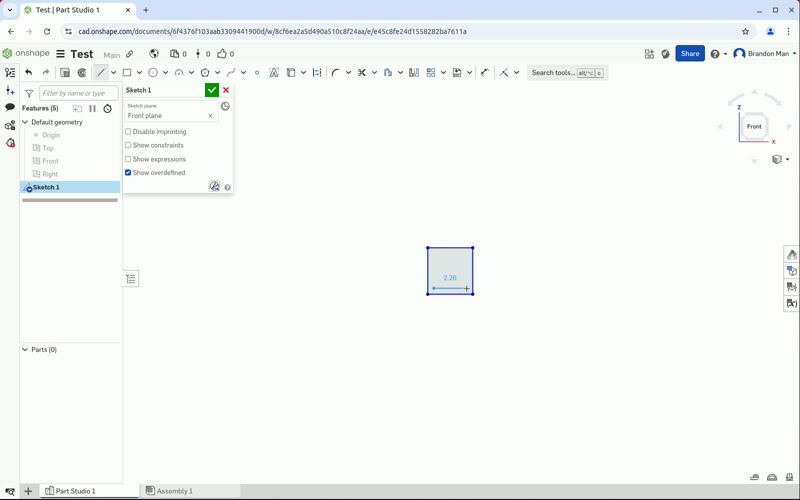
scroll(6)
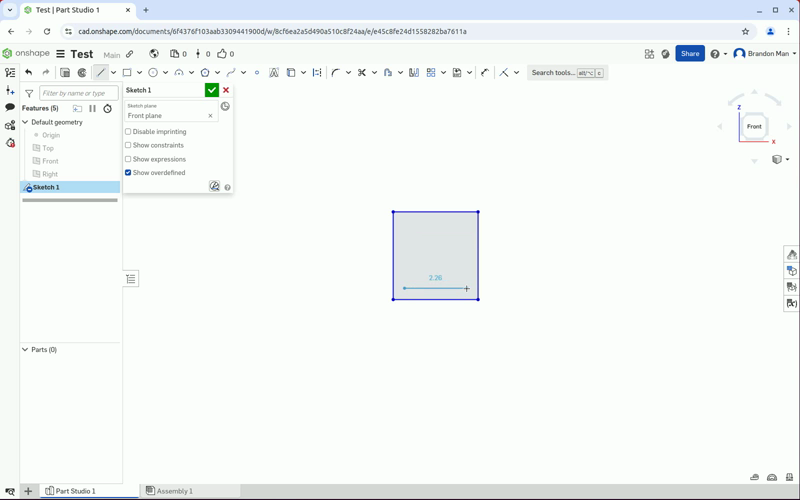
scroll(6)
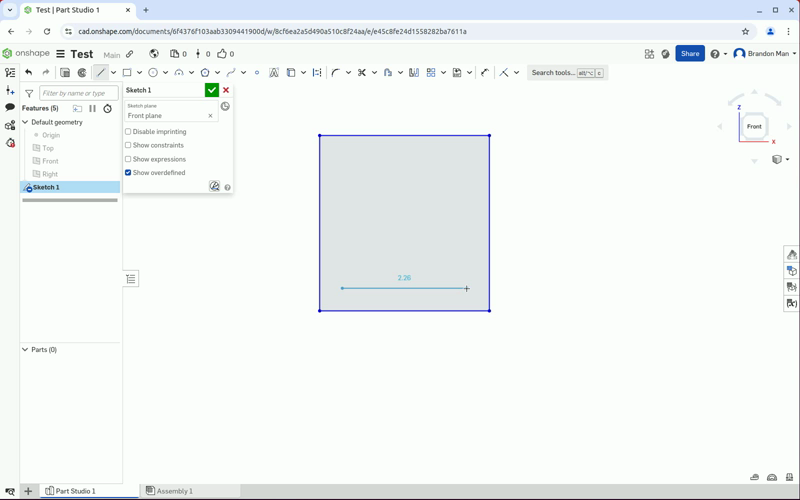
click(466, 288)
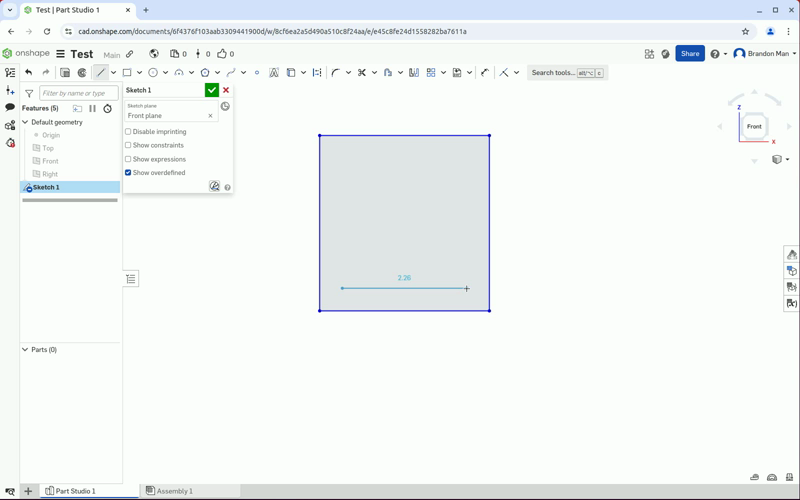
scroll(-6)
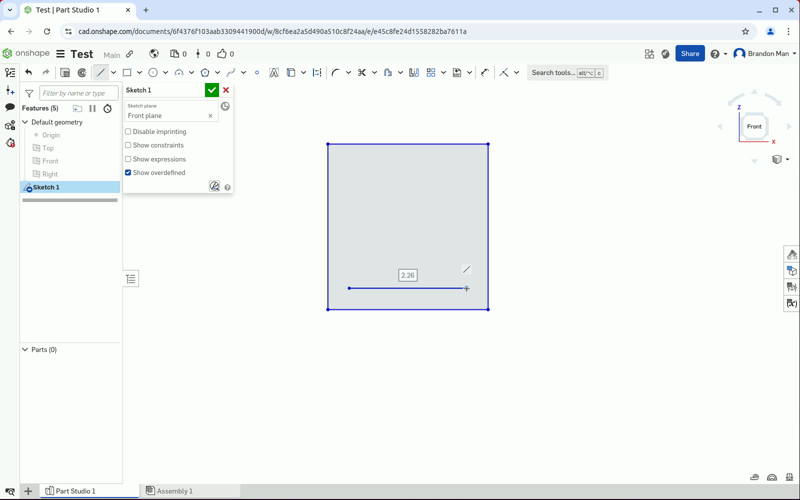
scroll(-6)
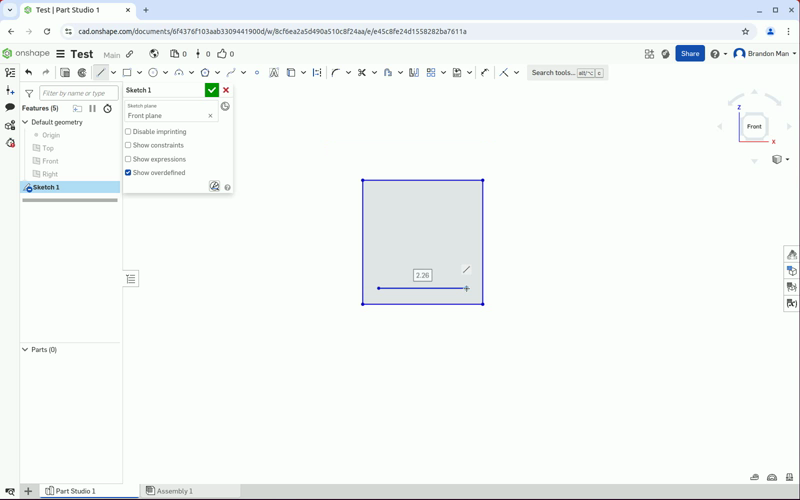
scroll(-6)
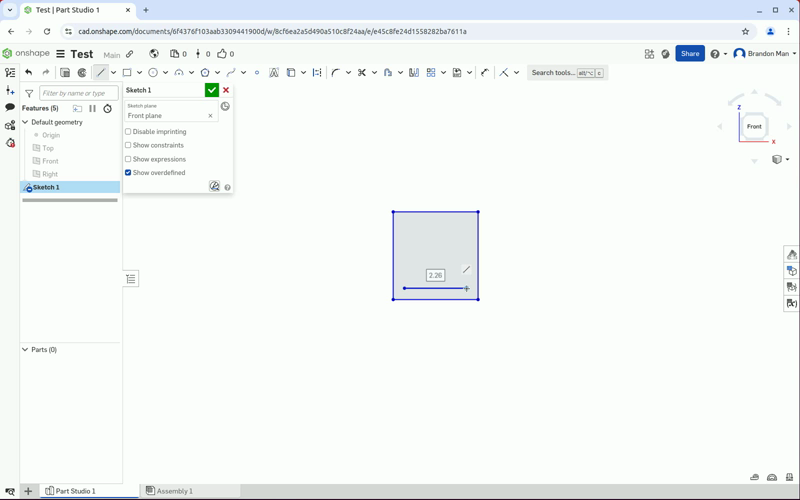
scroll(-6)
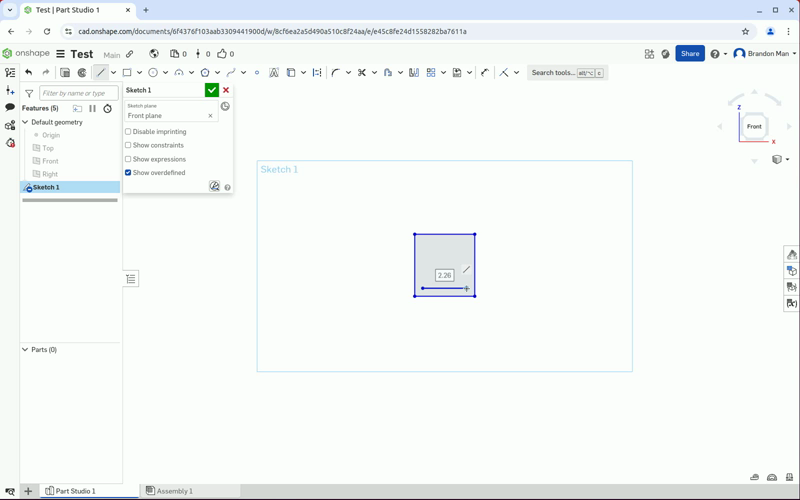
scroll(-6)
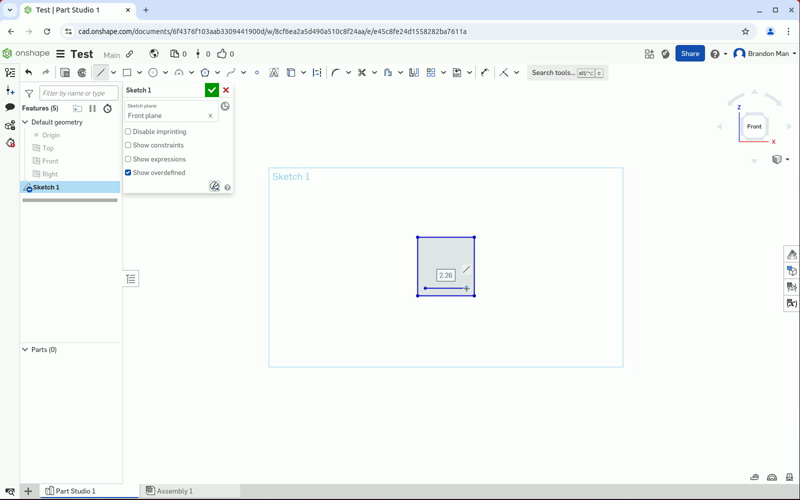
scroll(-6)
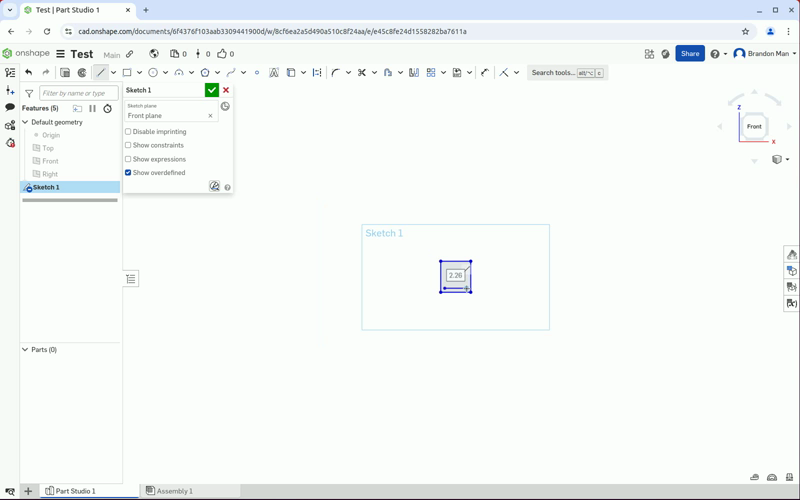
scroll(-6)
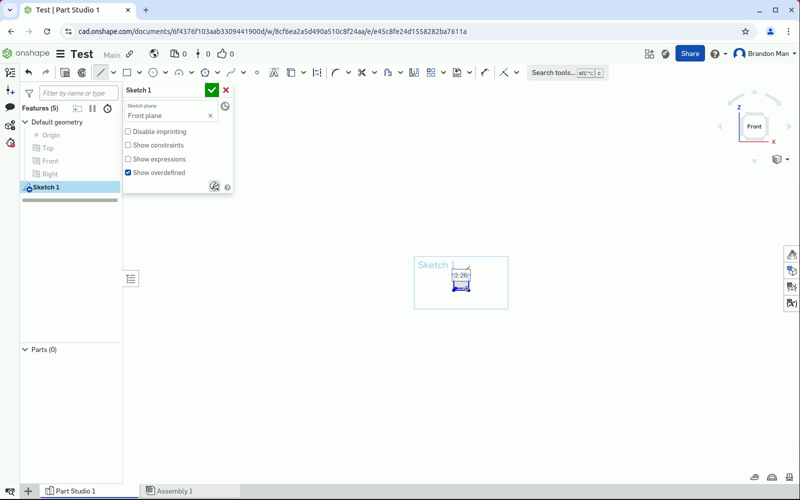
key_up(shift)
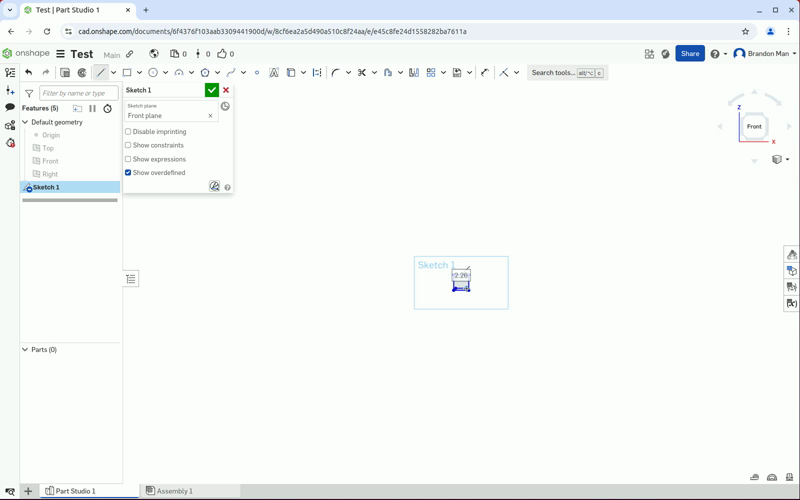
key_down(shift)
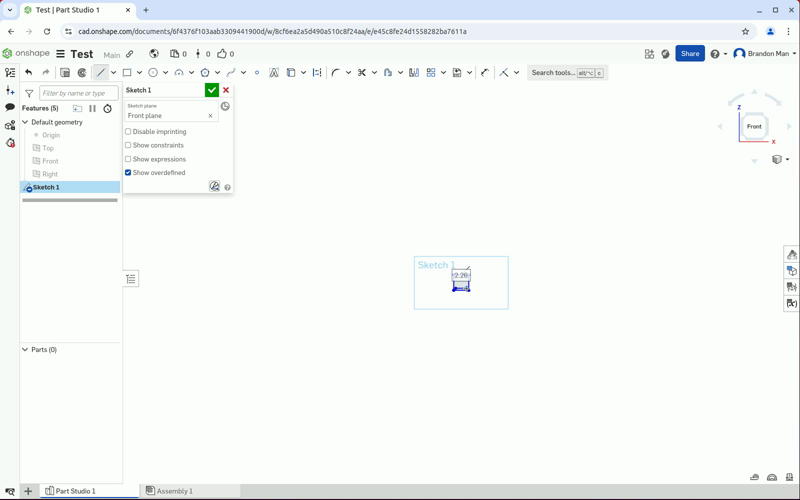
mouse_move(496, 288)
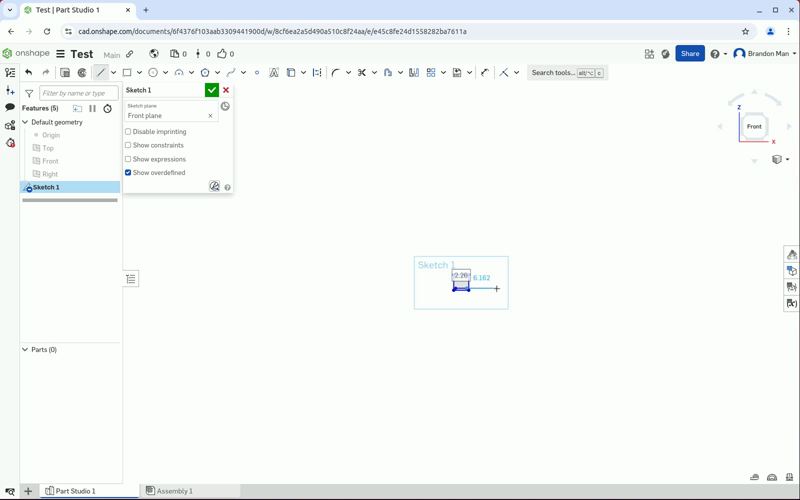
mouse_move(466, 276)
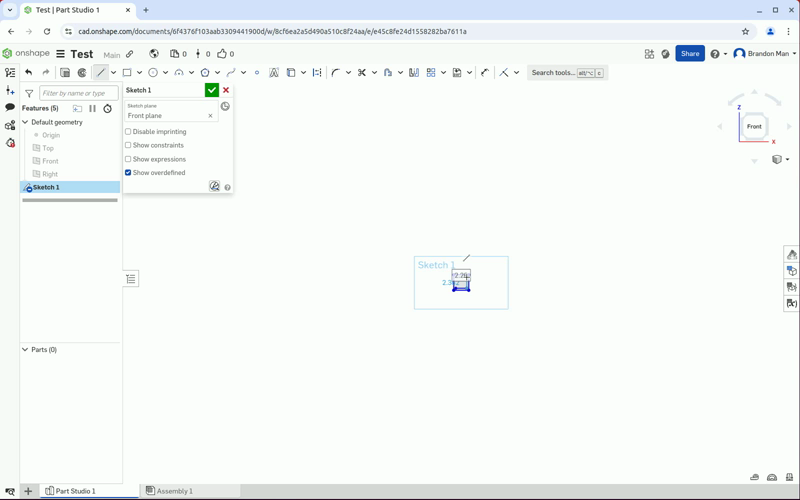
scroll(6)
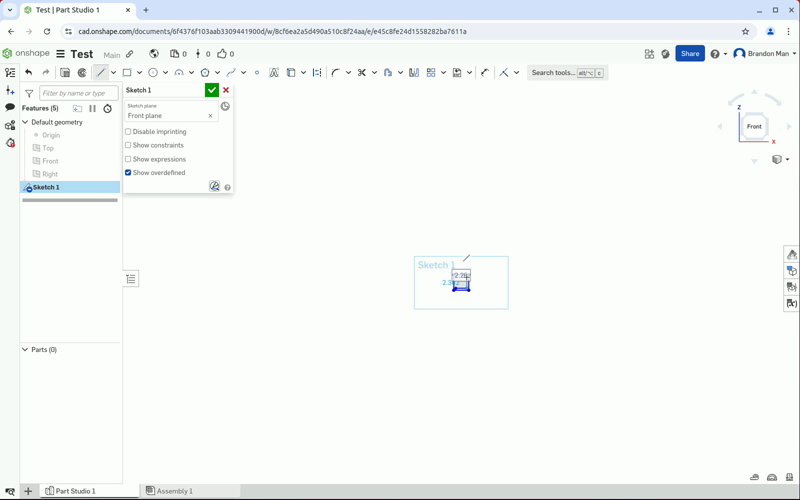
scroll(6)
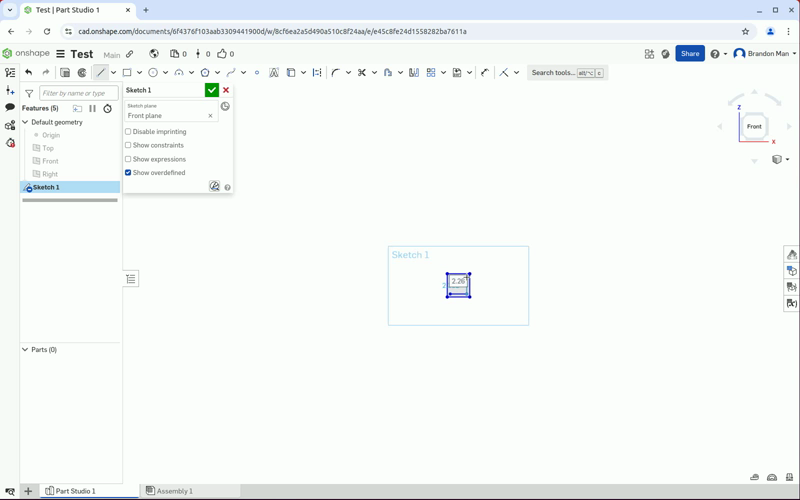
scroll(6)
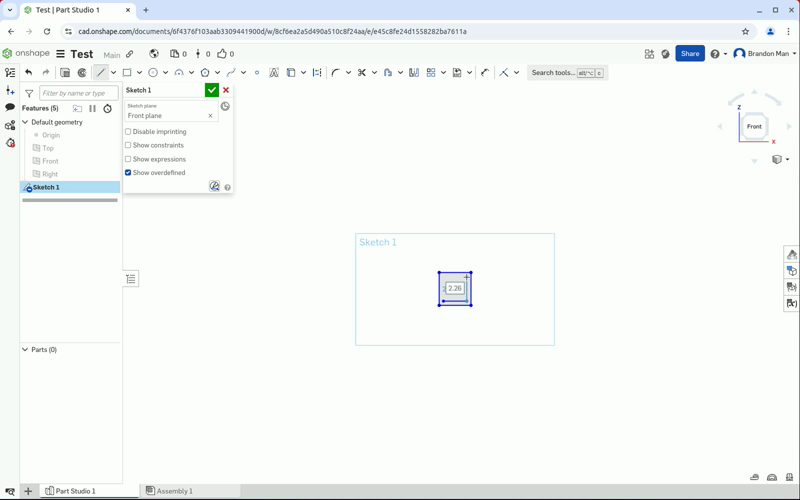
scroll(6)
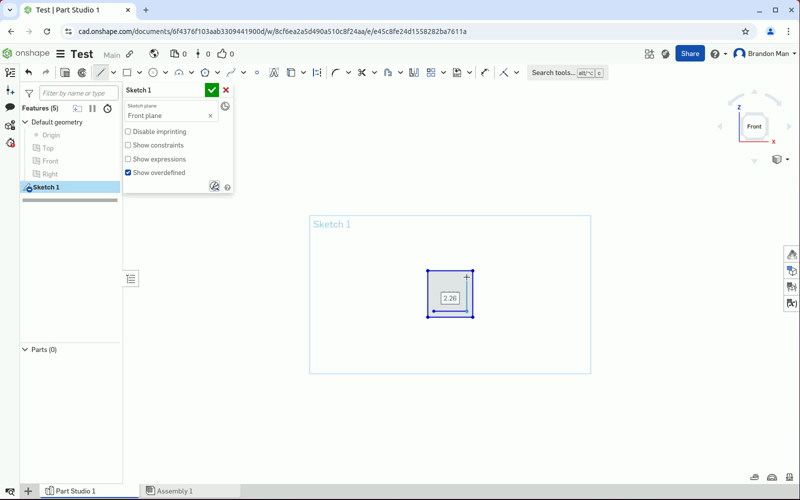
scroll(6)
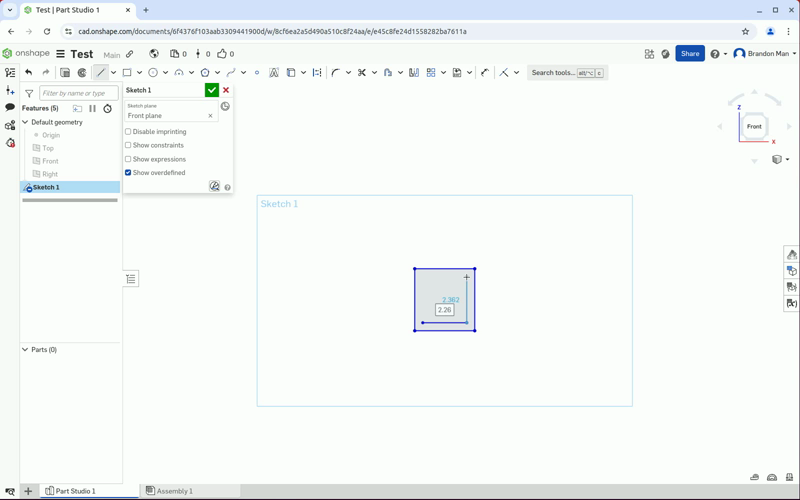
scroll(6)
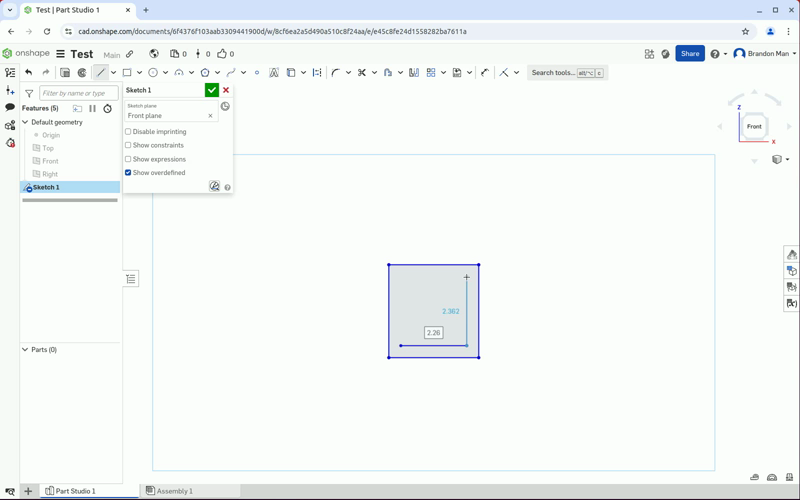
scroll(6)
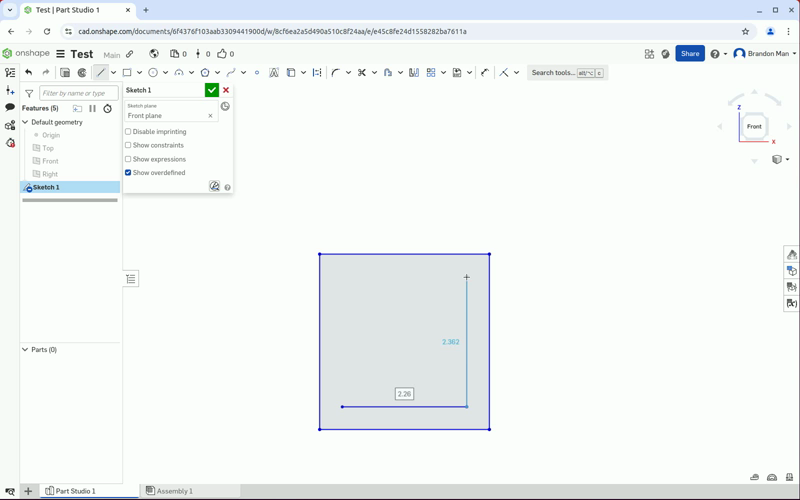
click(466, 276)
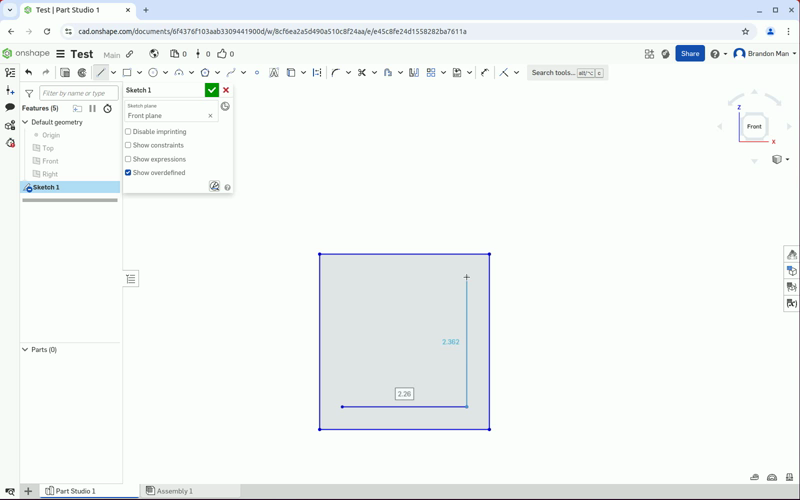
scroll(-6)
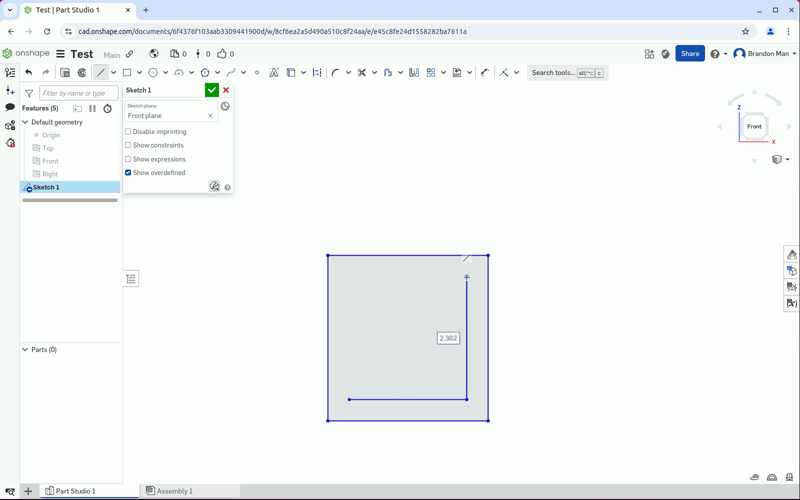
scroll(-6)
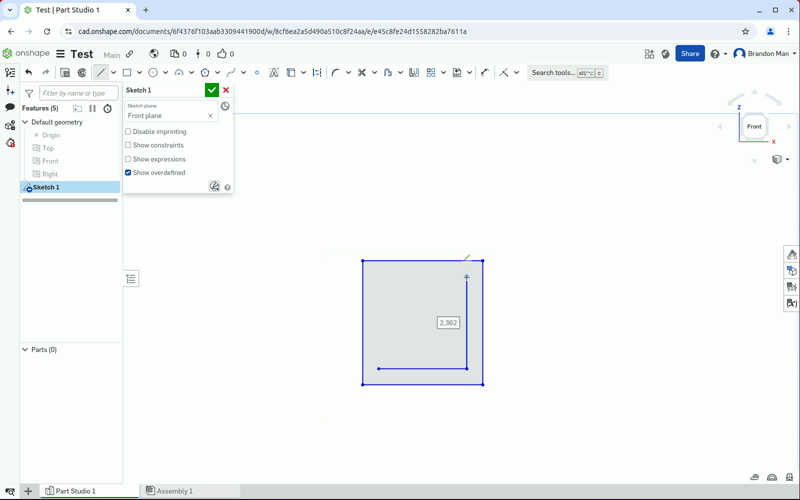
scroll(-6)
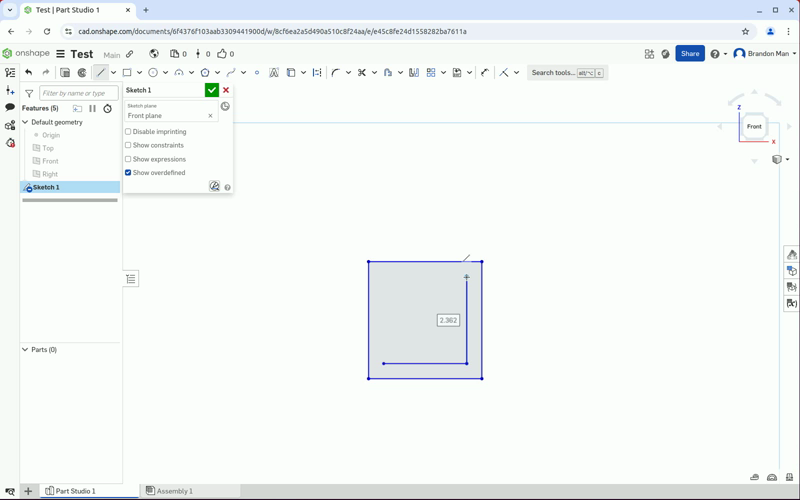
scroll(-6)
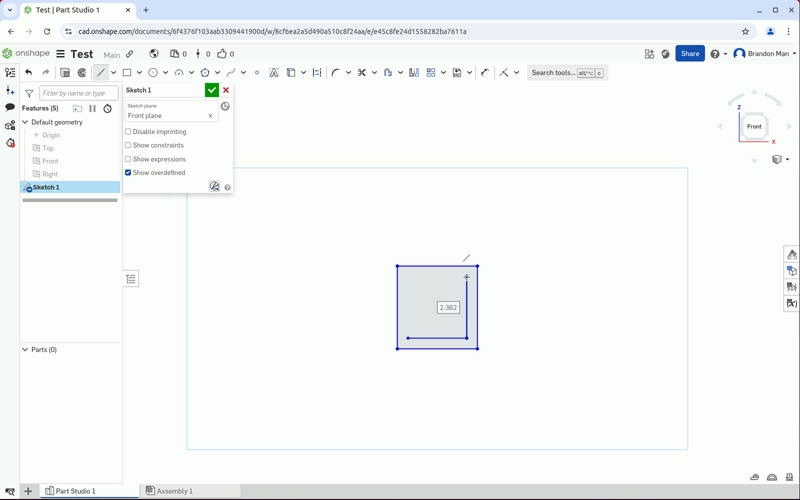
scroll(-6)
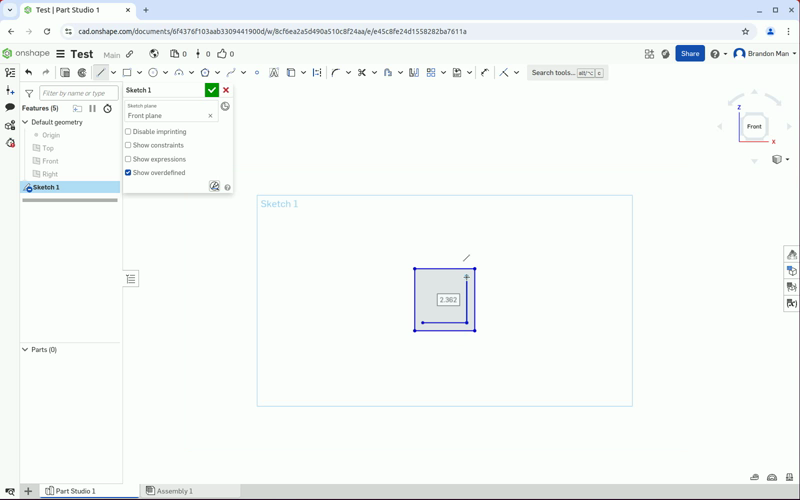
scroll(-6)
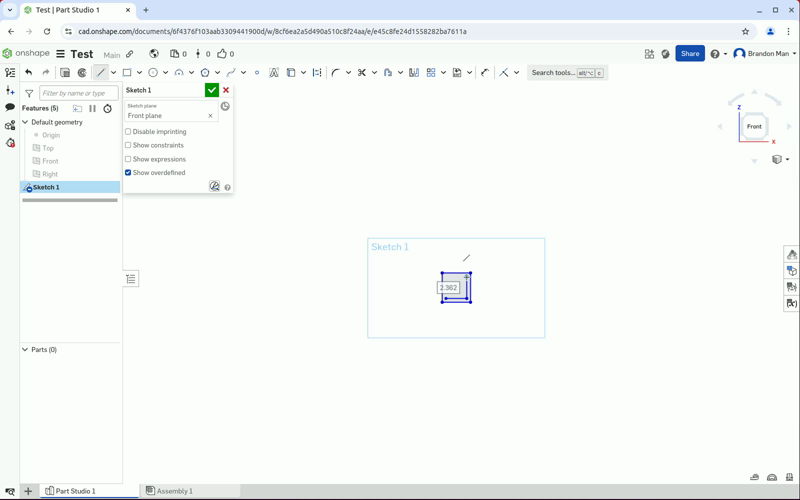
scroll(-6)
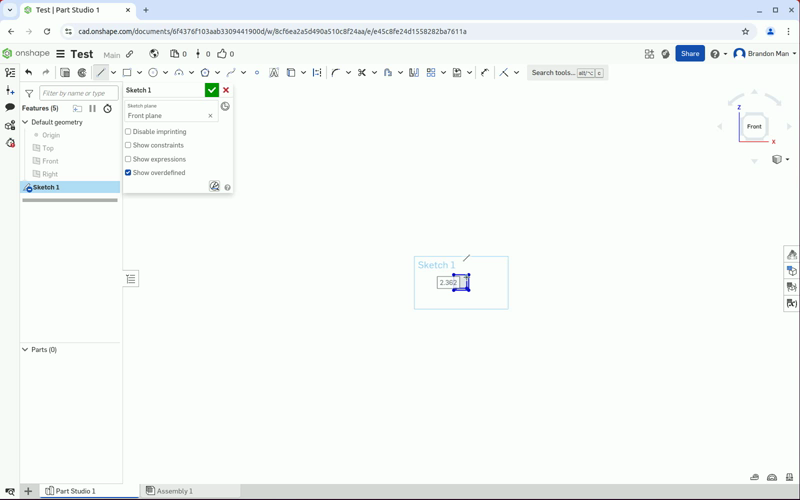
key_up(shift)
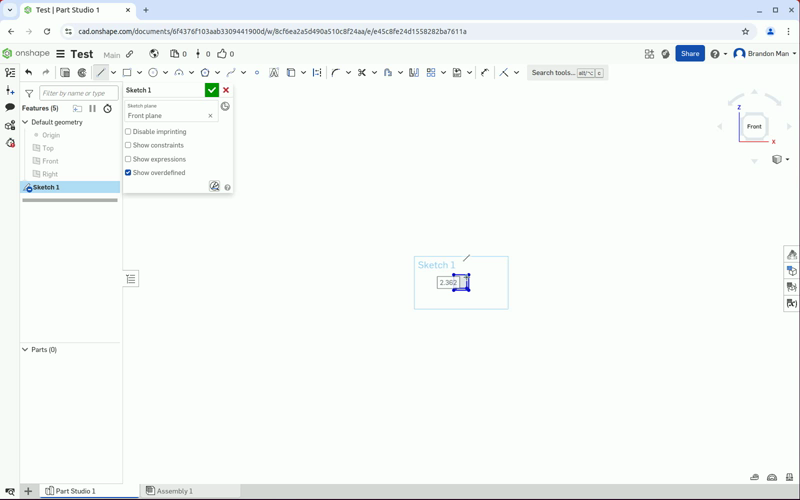
key_down(shift)
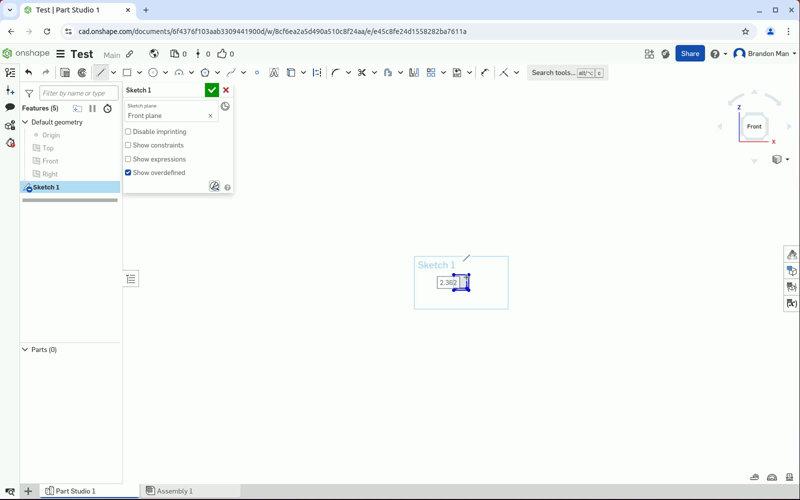
mouse_move(496, 276)
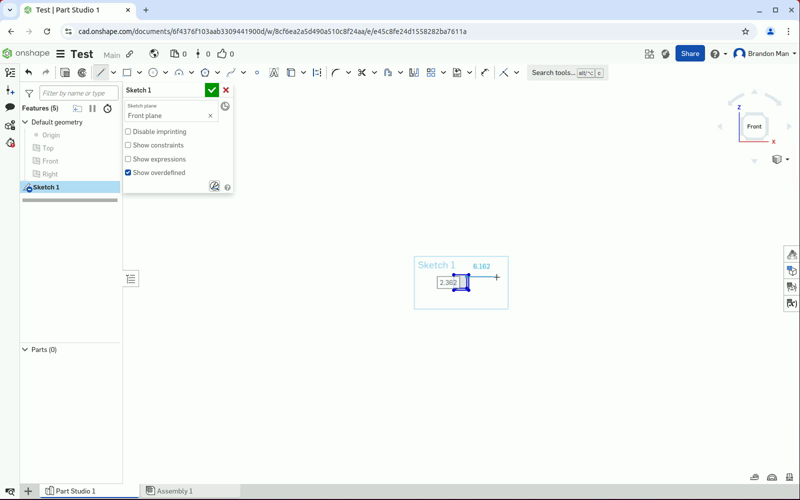
mouse_move(455, 276)
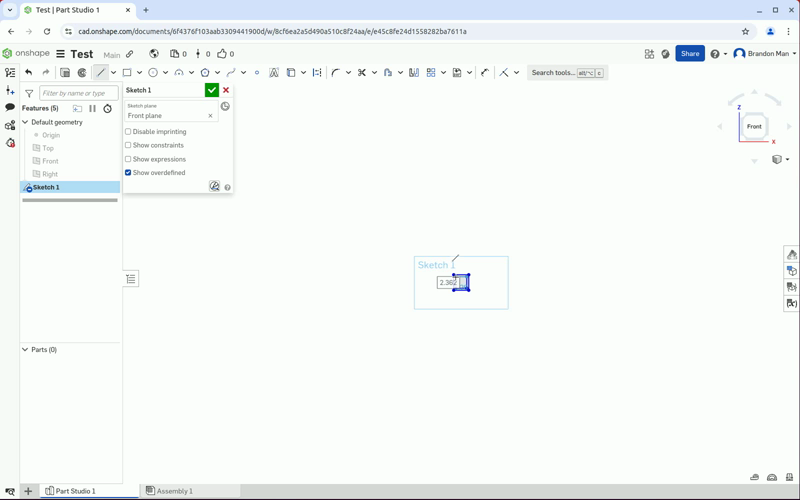
scroll(6)
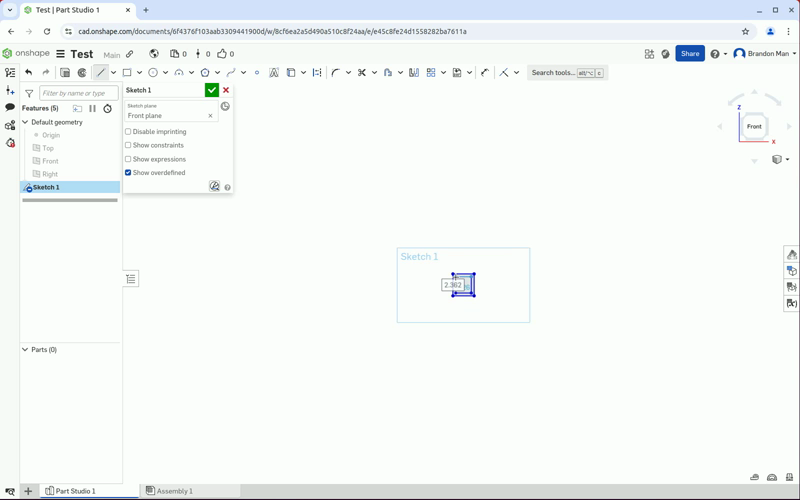
scroll(6)
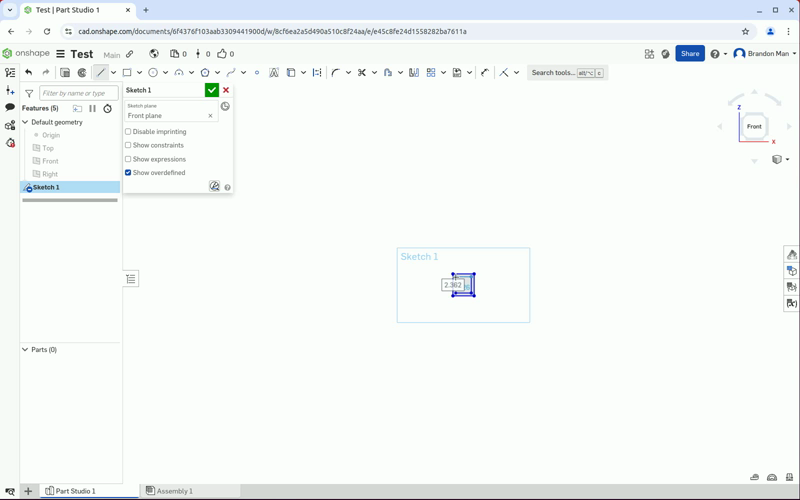
scroll(6)
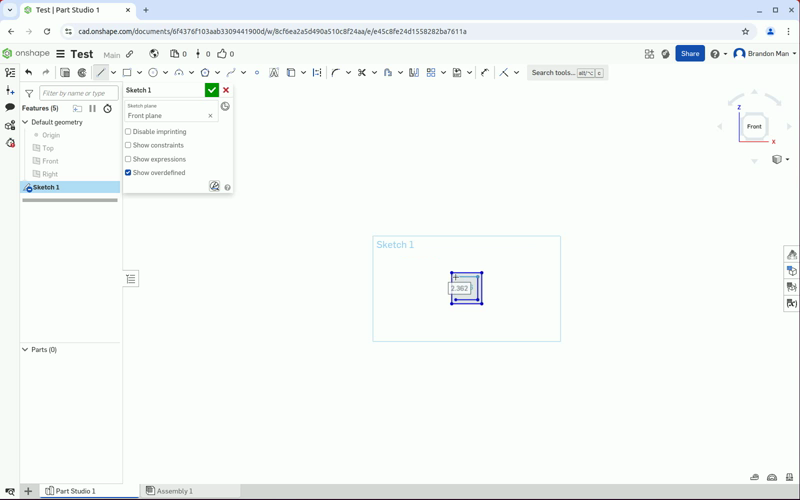
scroll(6)
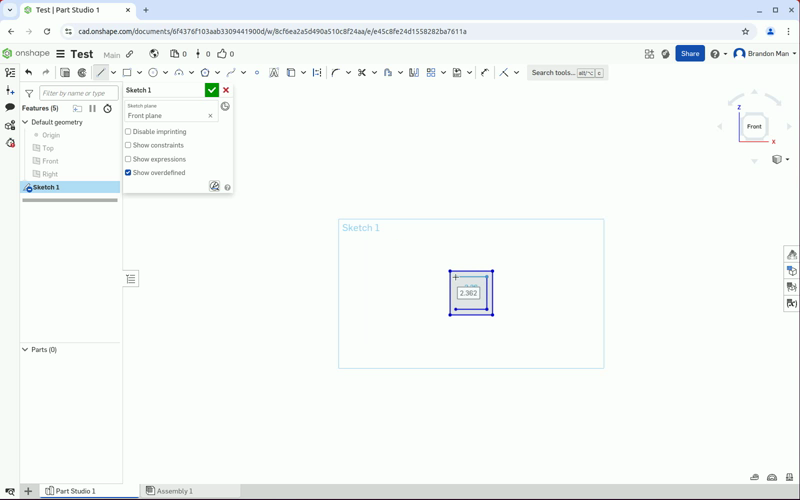
scroll(6)
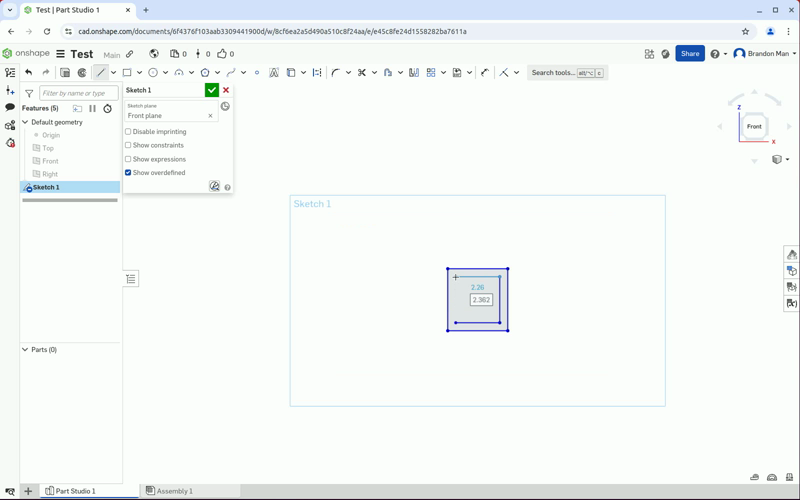
scroll(6)
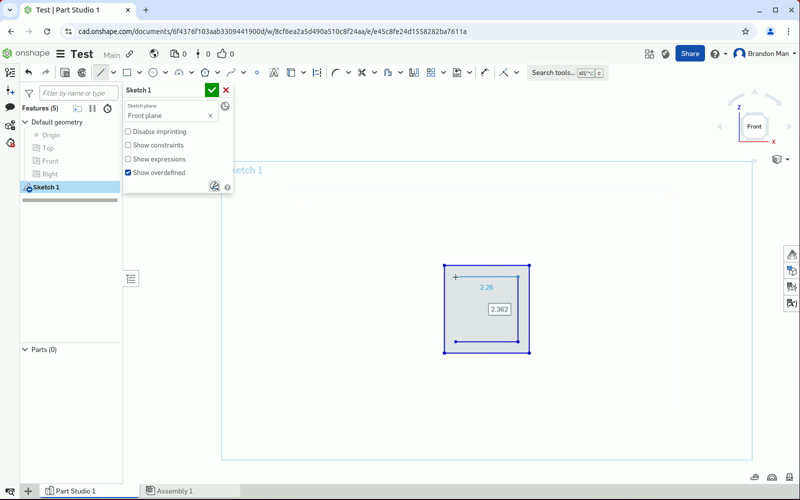
scroll(6)
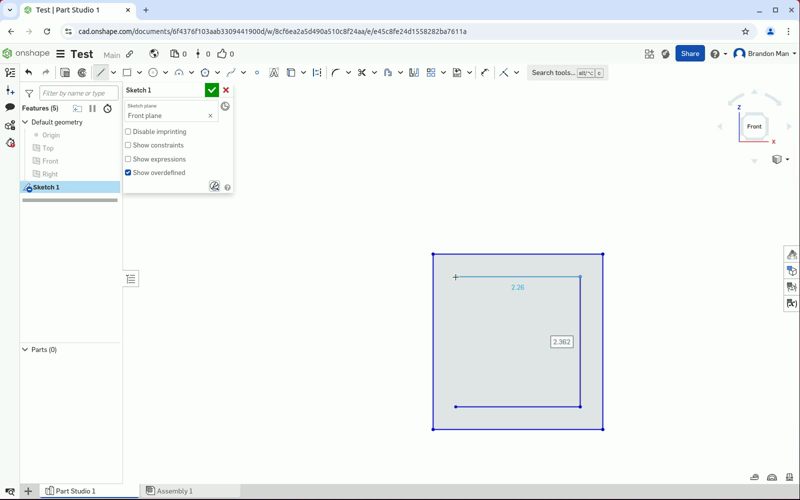
click(455, 276)
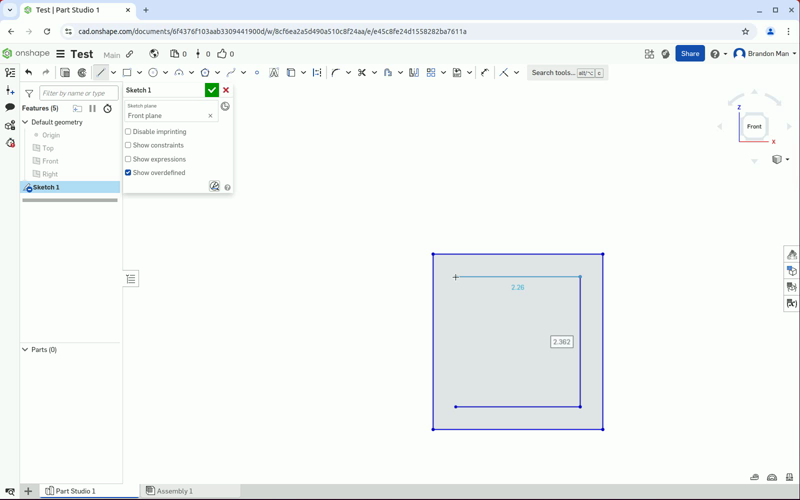
scroll(-6)
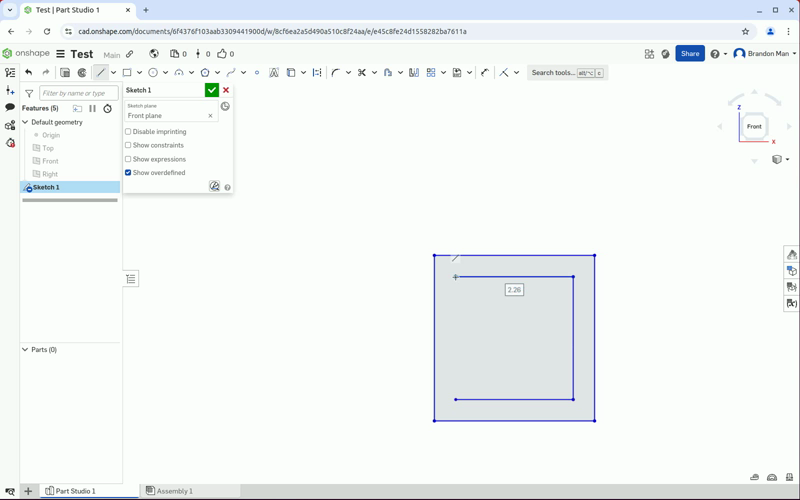
scroll(-6)
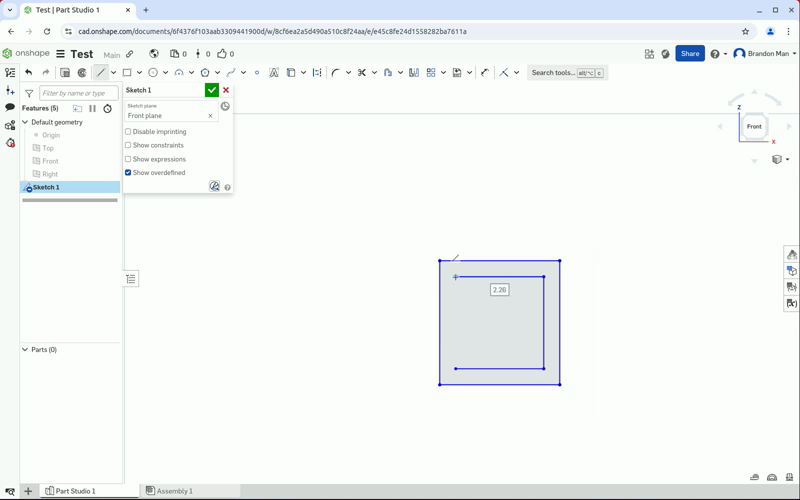
scroll(-6)
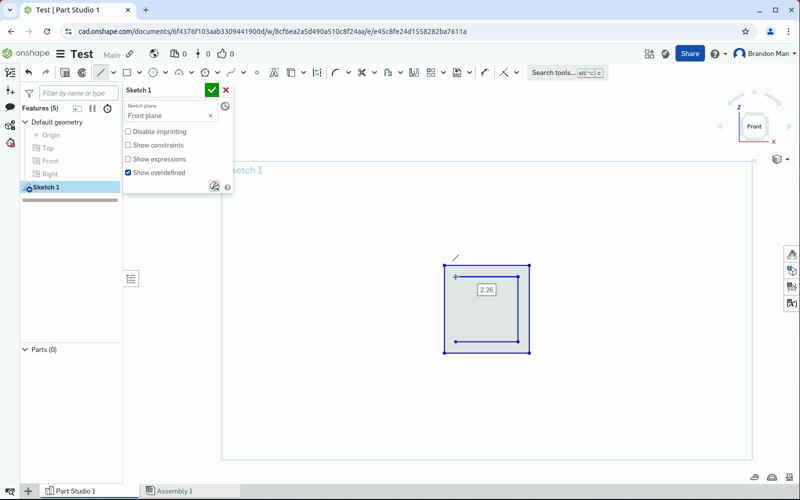
scroll(-6)
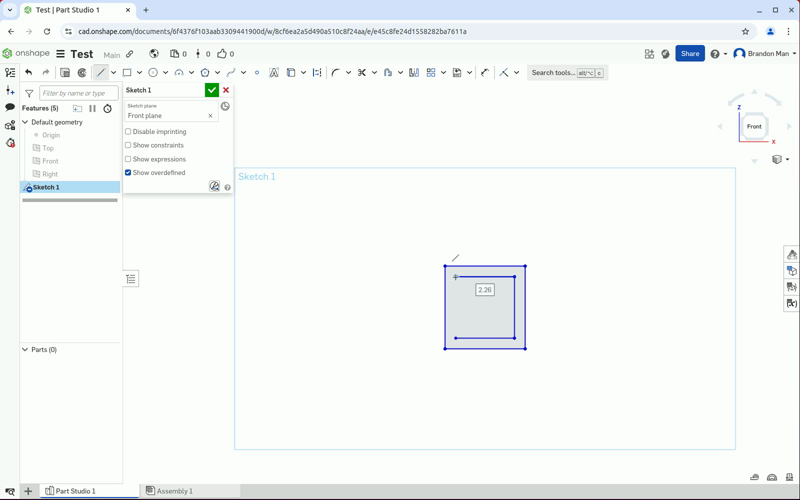
scroll(-6)
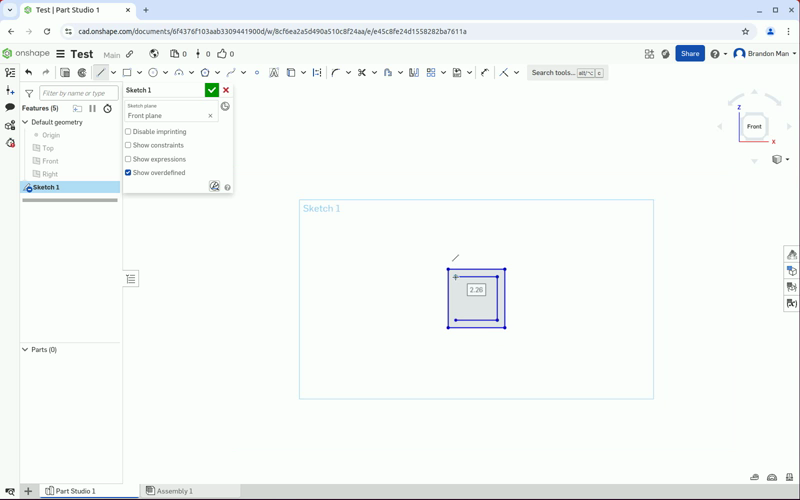
scroll(-6)
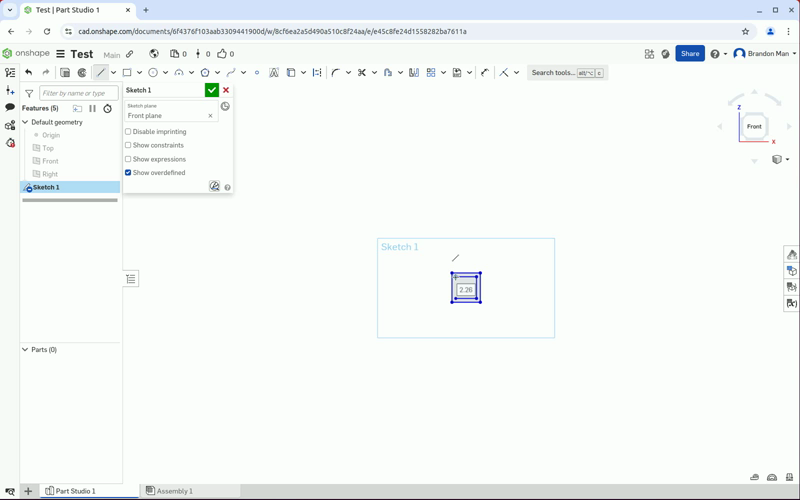
scroll(-6)
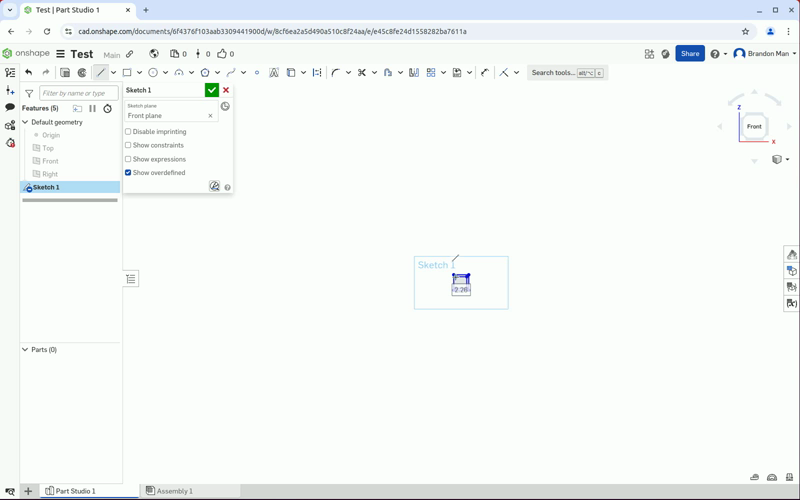
key_up(shift)
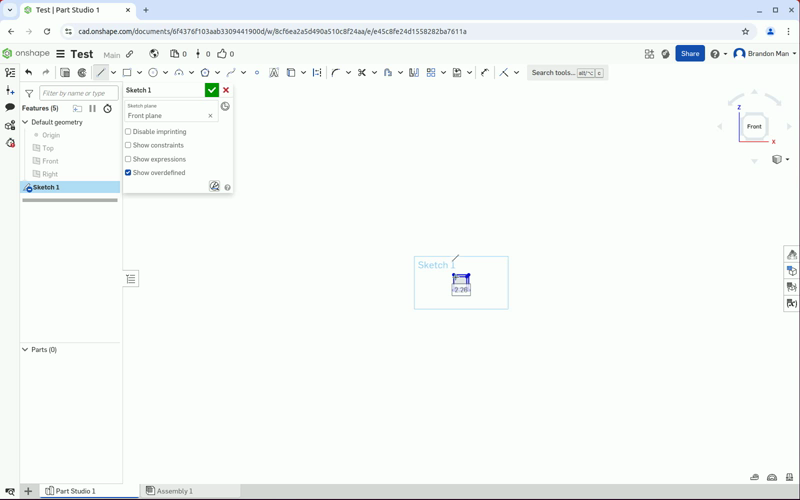
mouse_move(485, 276)
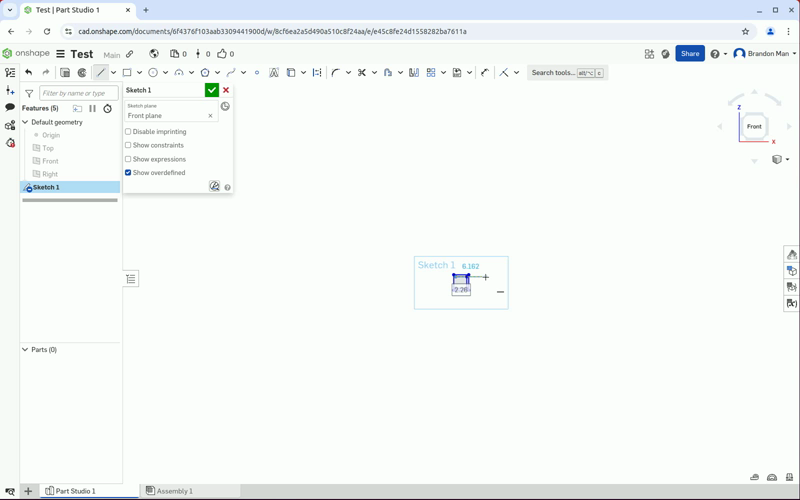
key_down(shift)
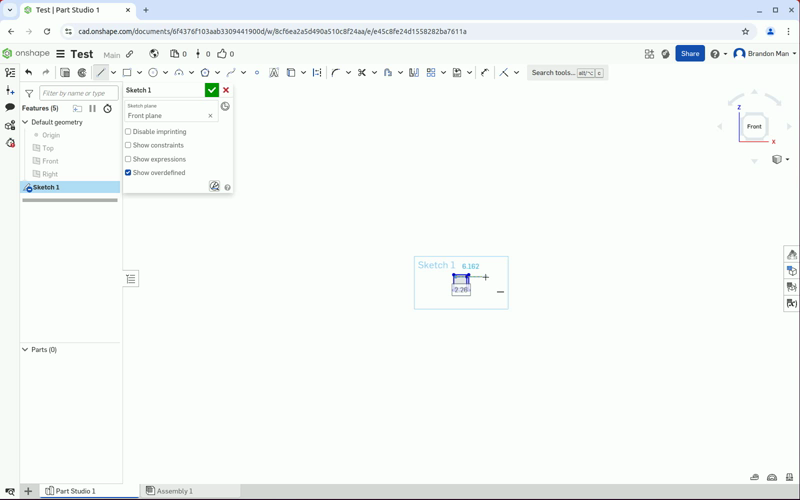
mouse_move(455, 288)
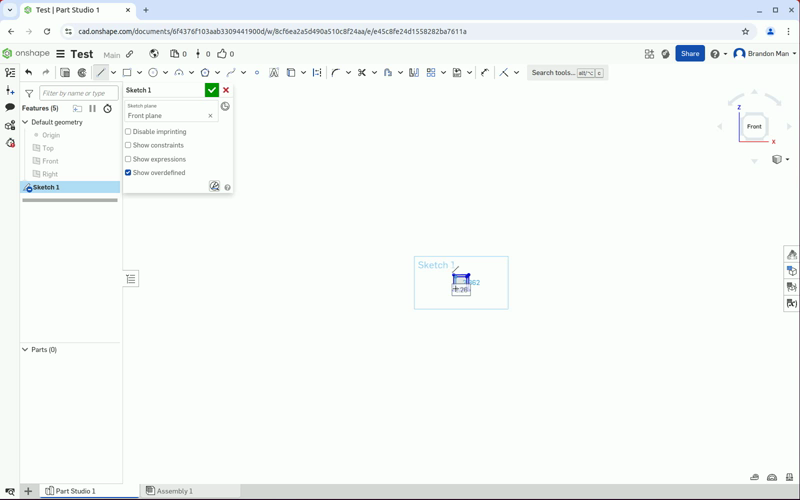
scroll(6)
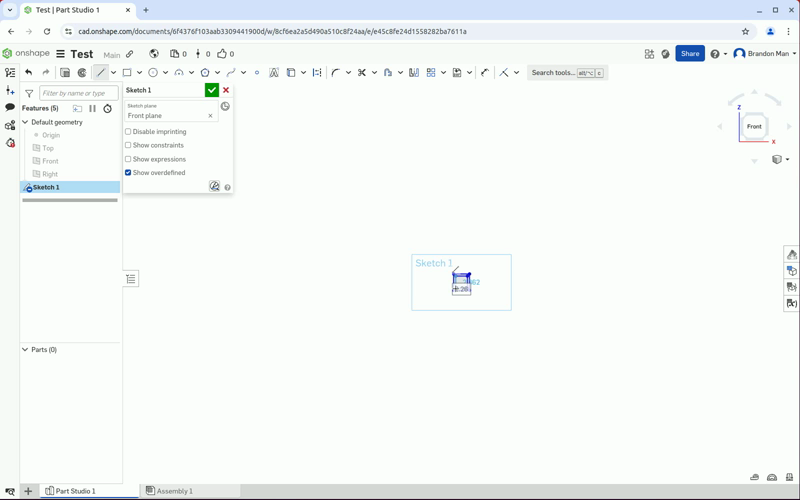
scroll(6)
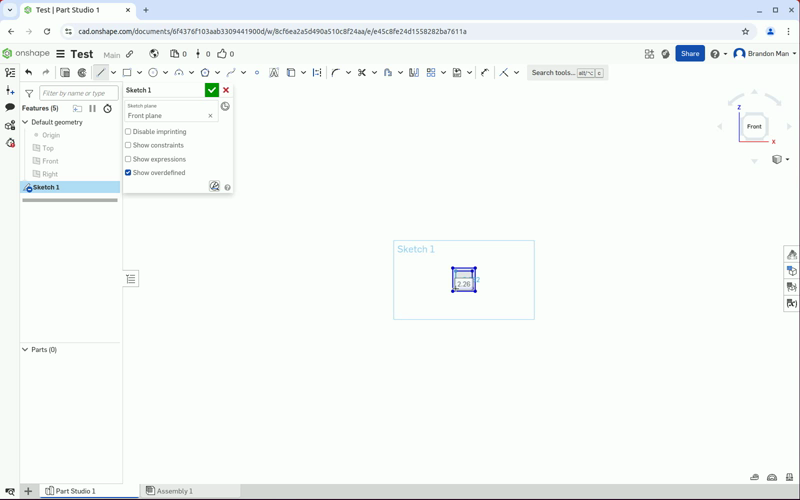
scroll(6)
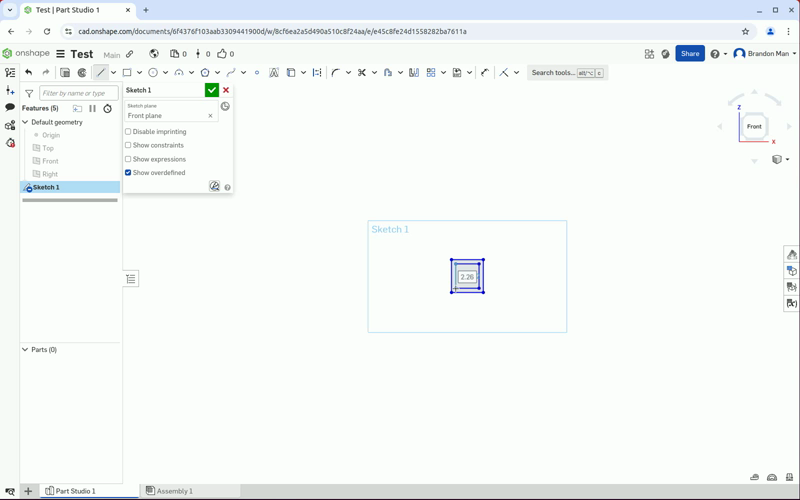
scroll(6)
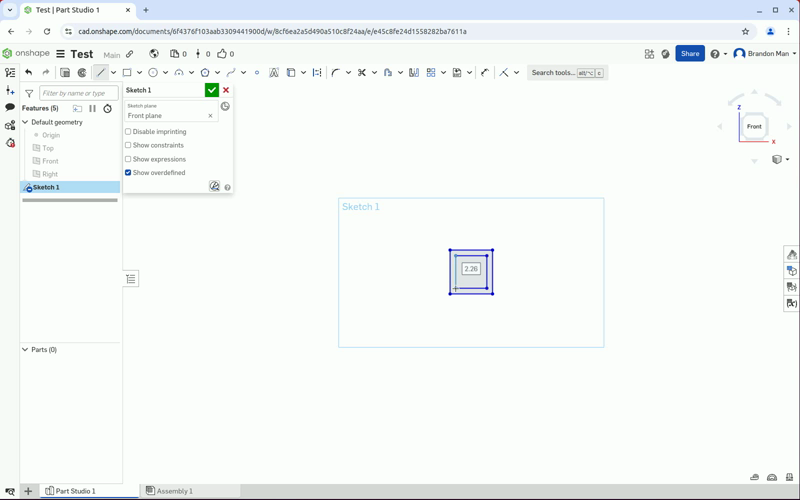
scroll(6)
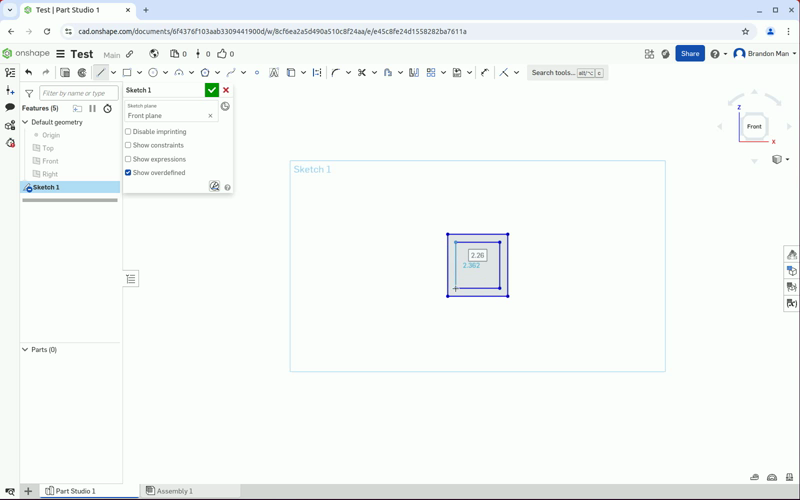
scroll(6)
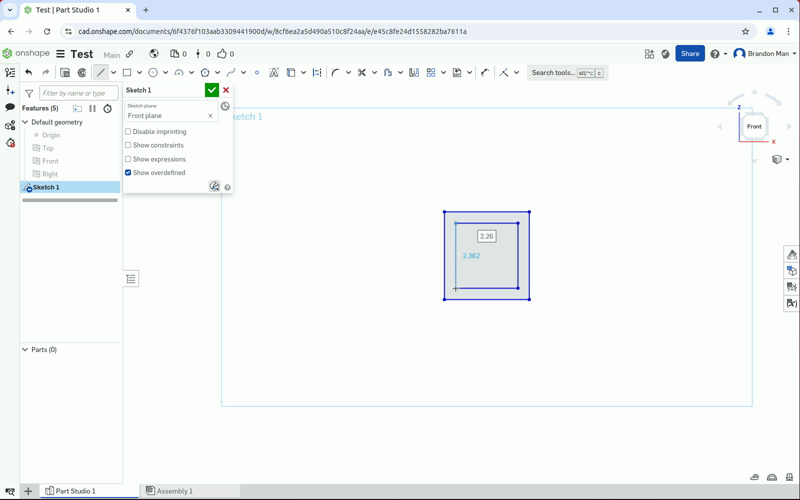
scroll(6)
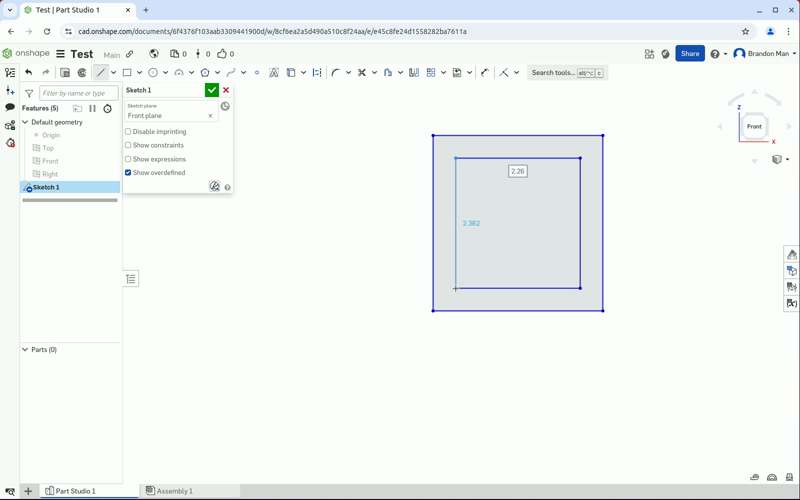
key_up(shift)
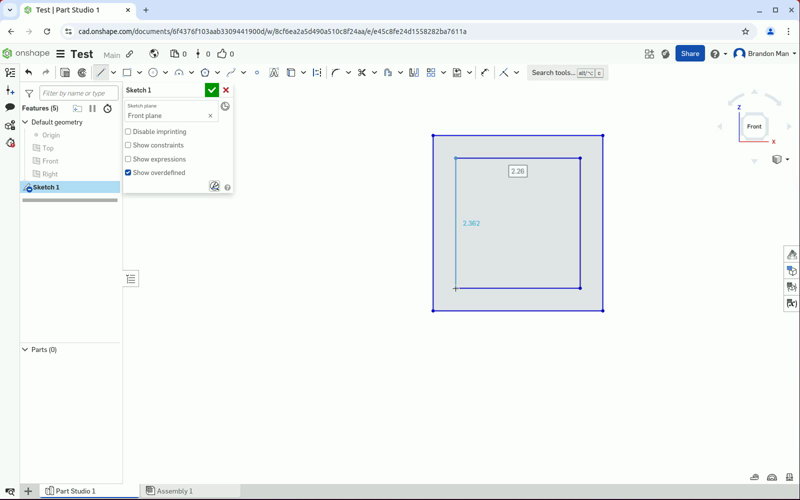
click(455, 288)
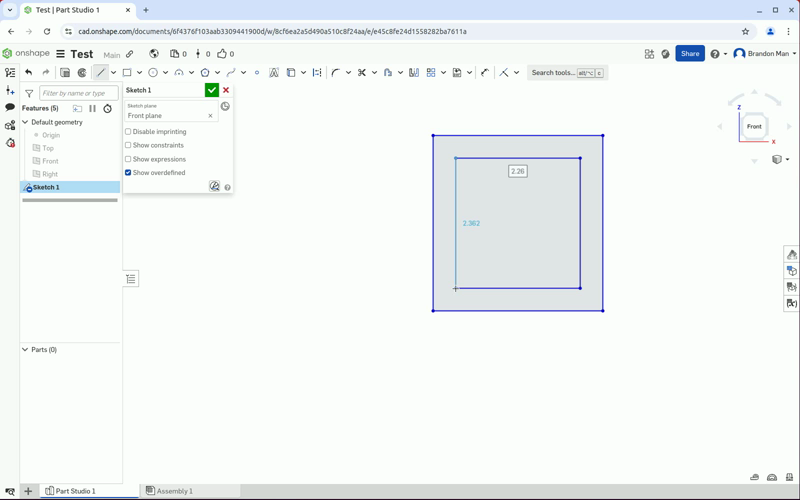
scroll(-6)
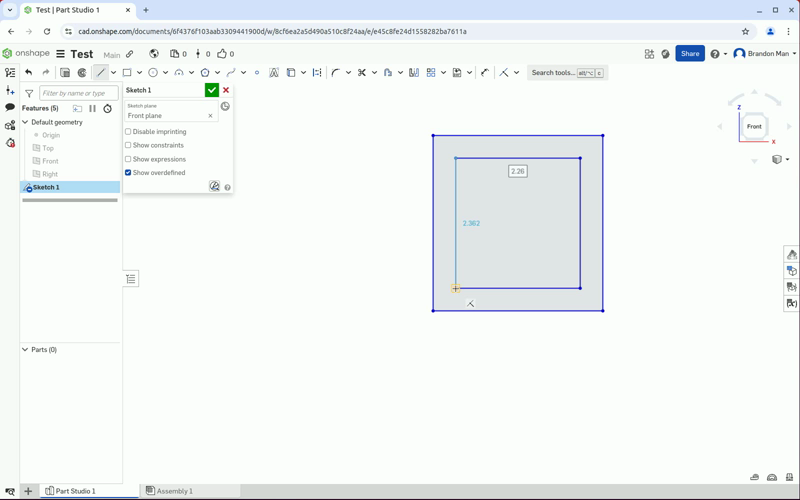
scroll(-6)
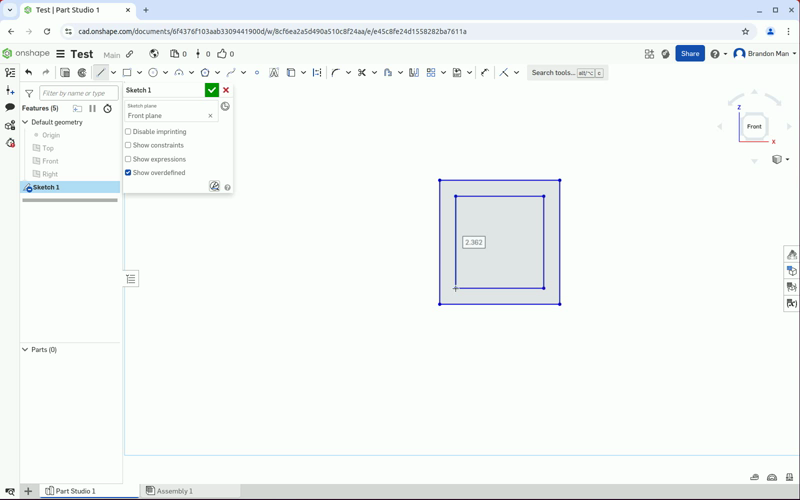
scroll(-6)
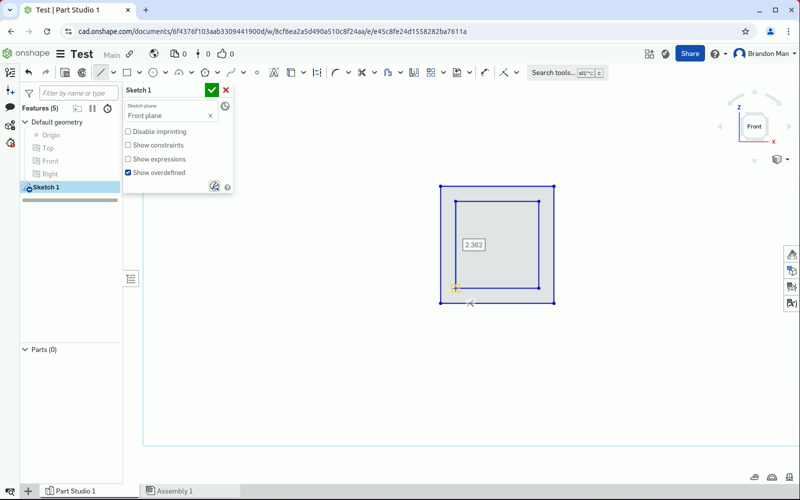
scroll(-6)
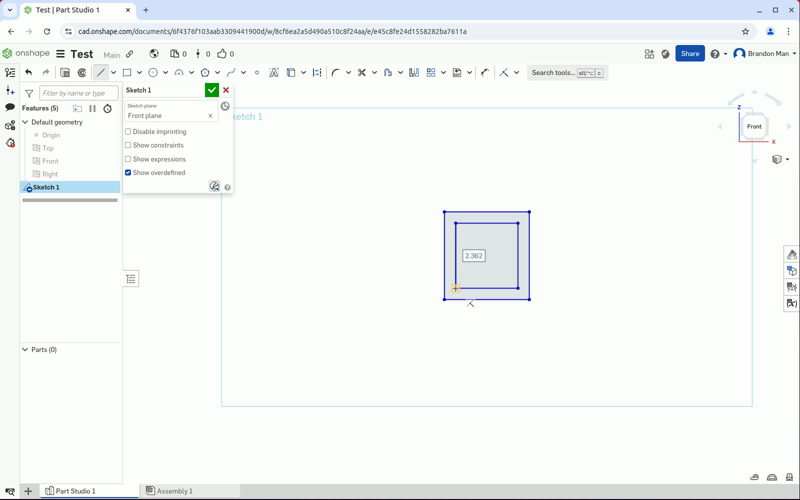
scroll(-6)
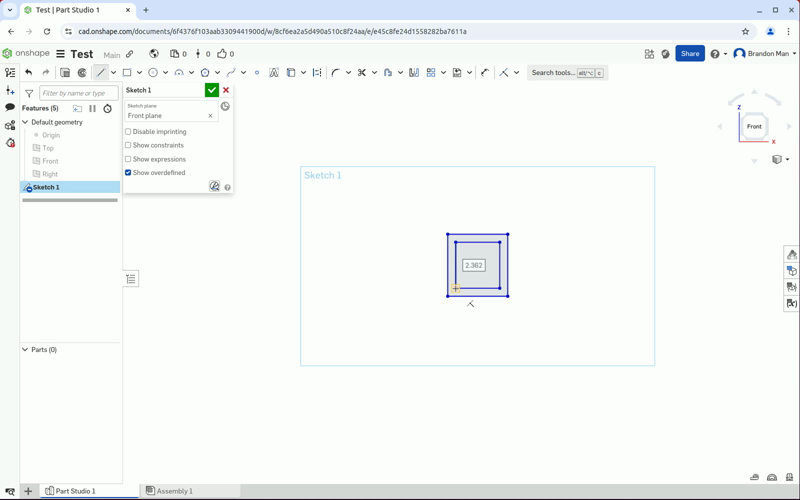
scroll(-6)
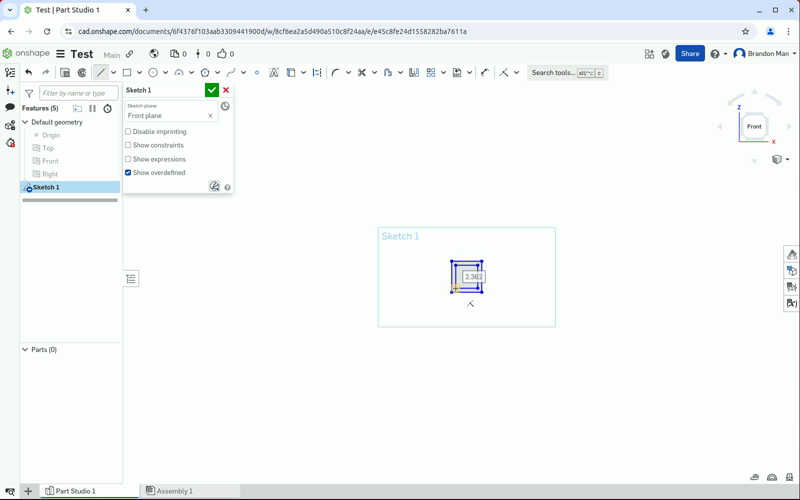
scroll(-6)
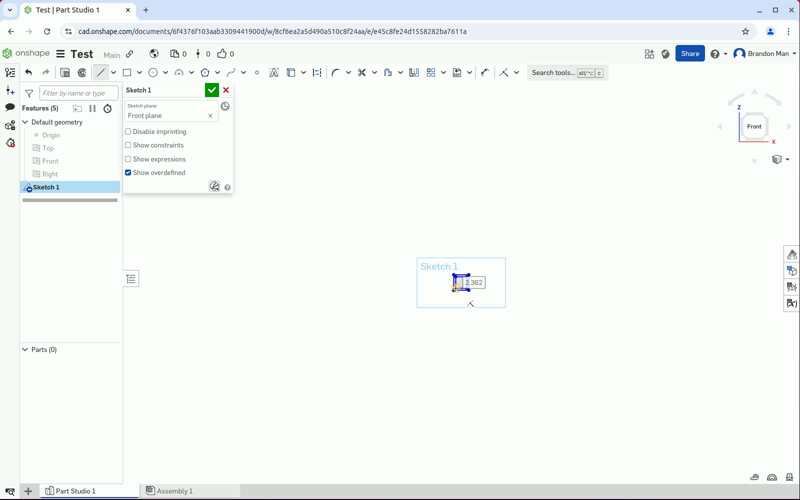
key(esc)
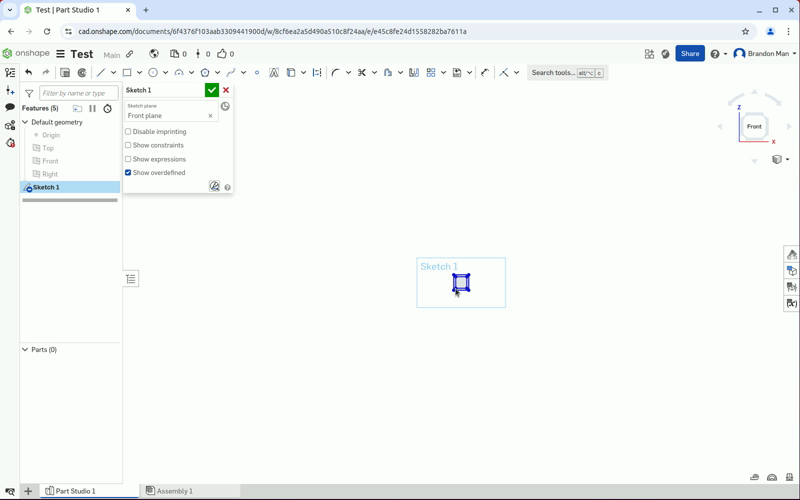
mouse_move(454, 280)
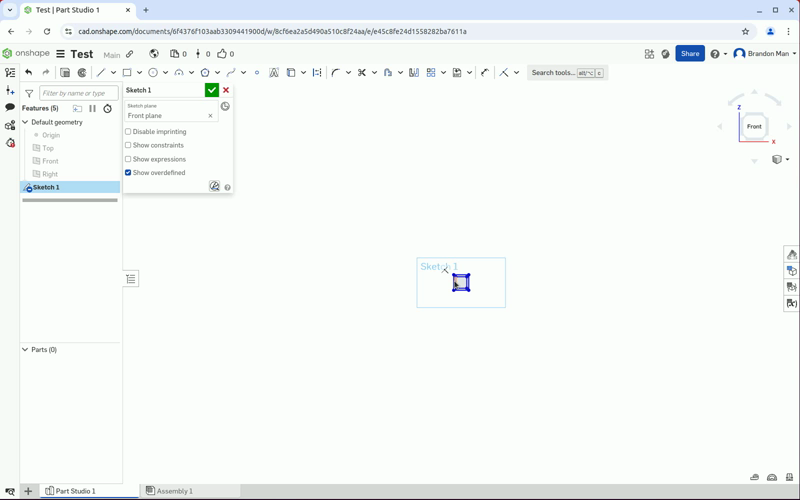
scroll(6)
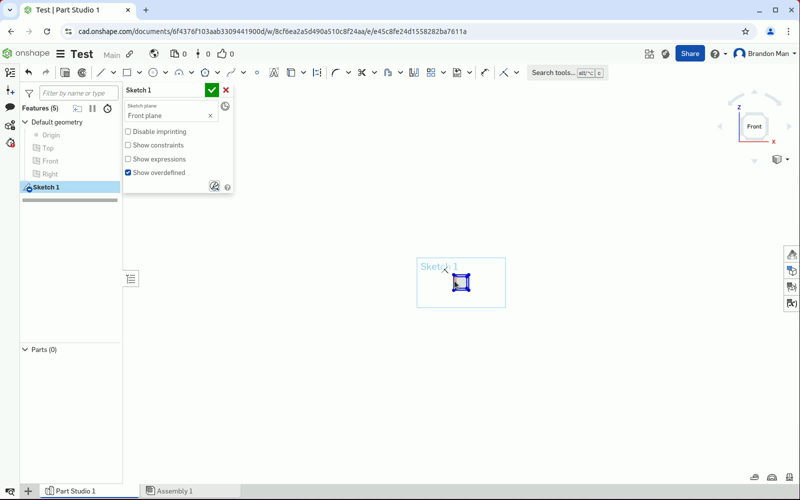
scroll(6)
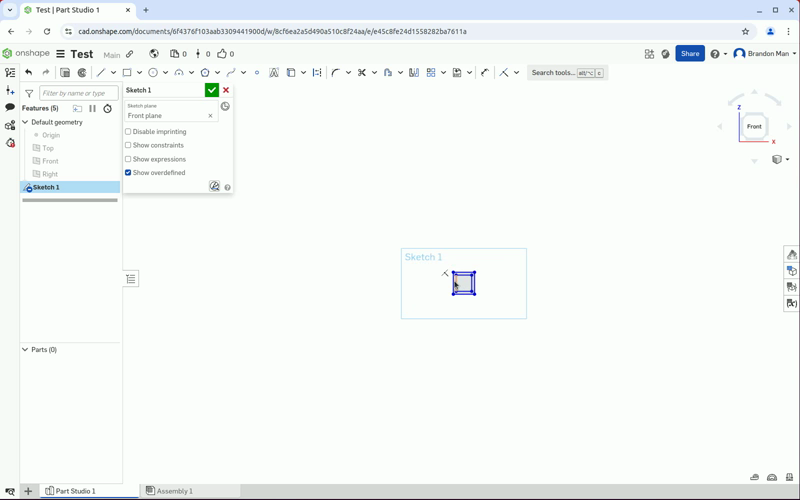
scroll(6)
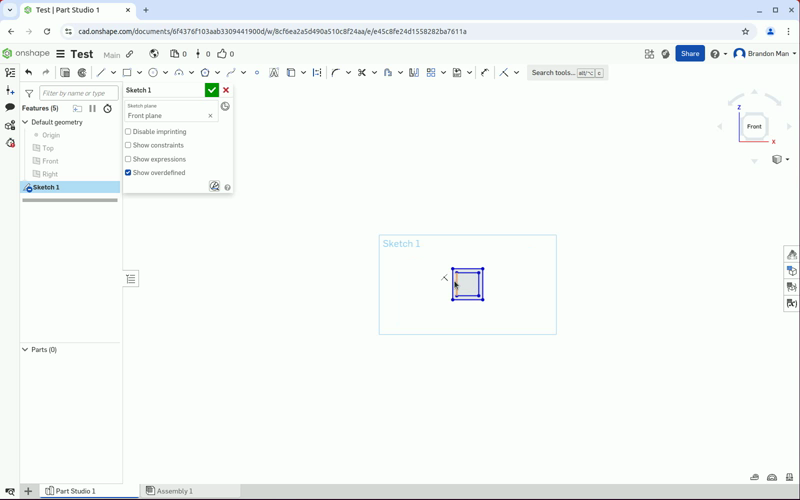
scroll(6)
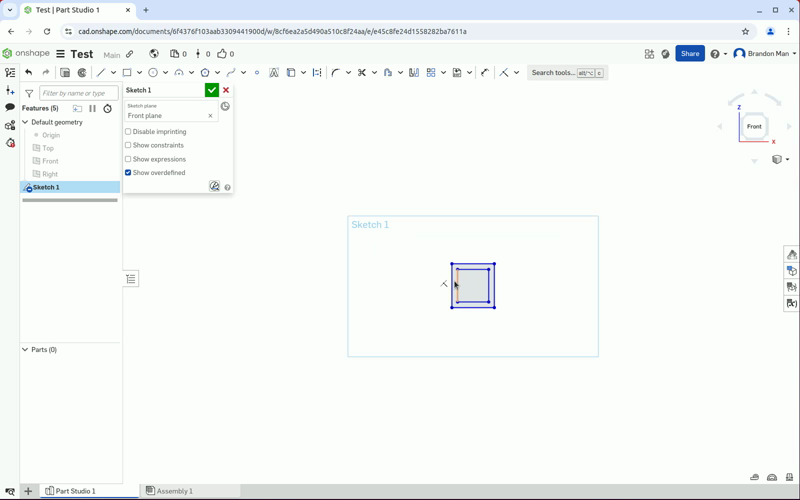
scroll(6)
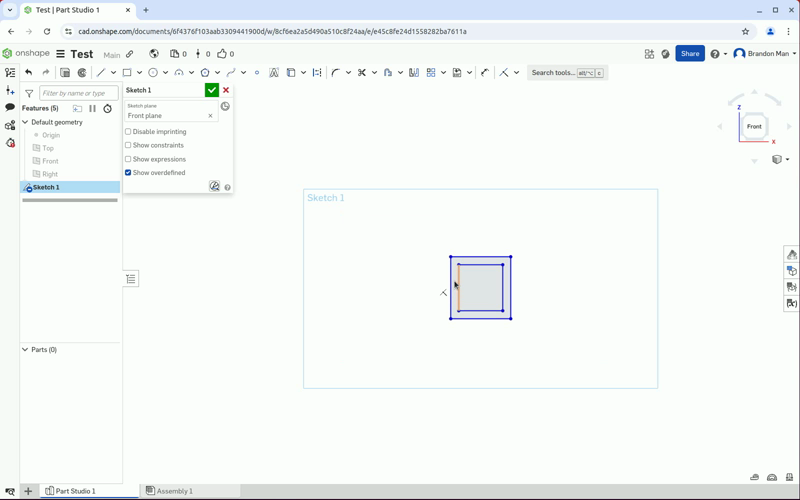
scroll(6)
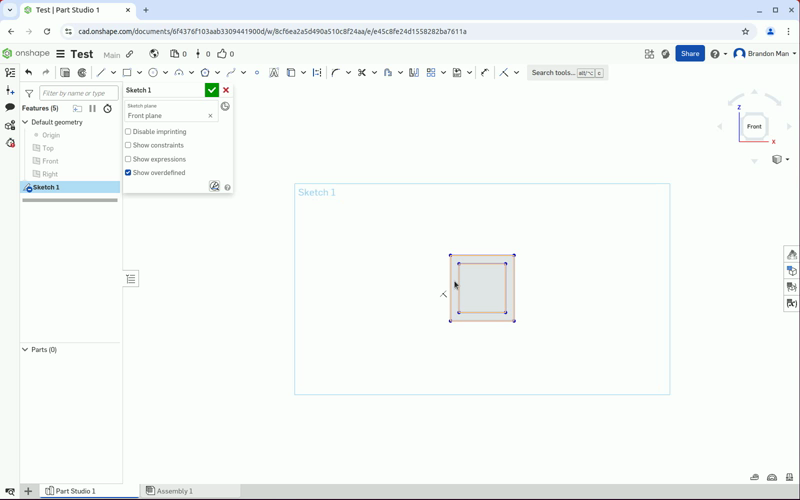
scroll(6)
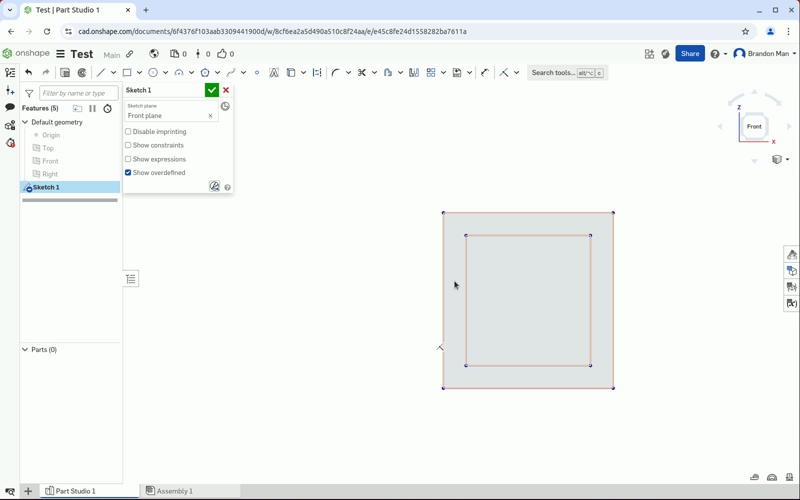
click(454, 280)
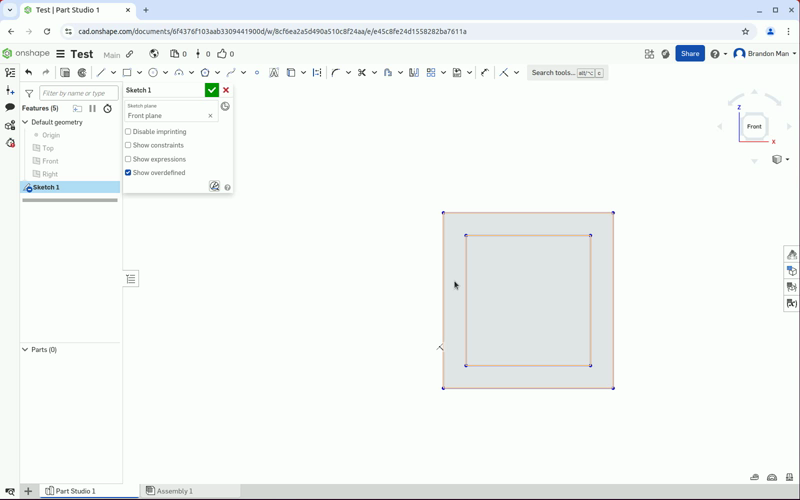
scroll(-6)
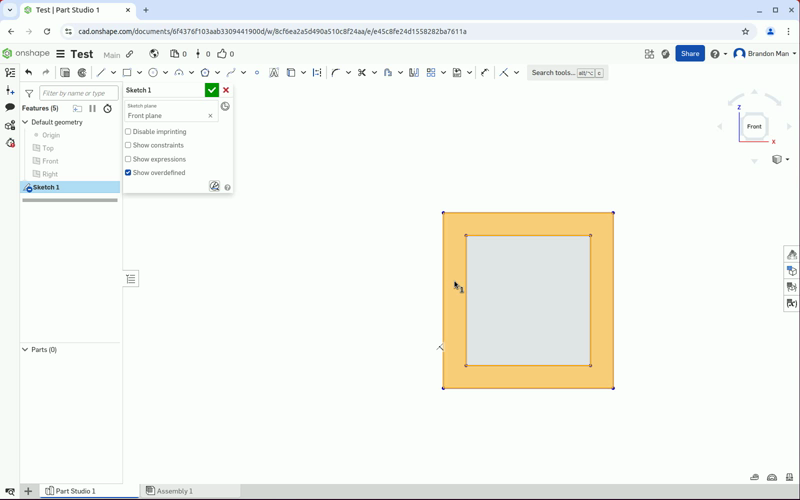
scroll(-6)
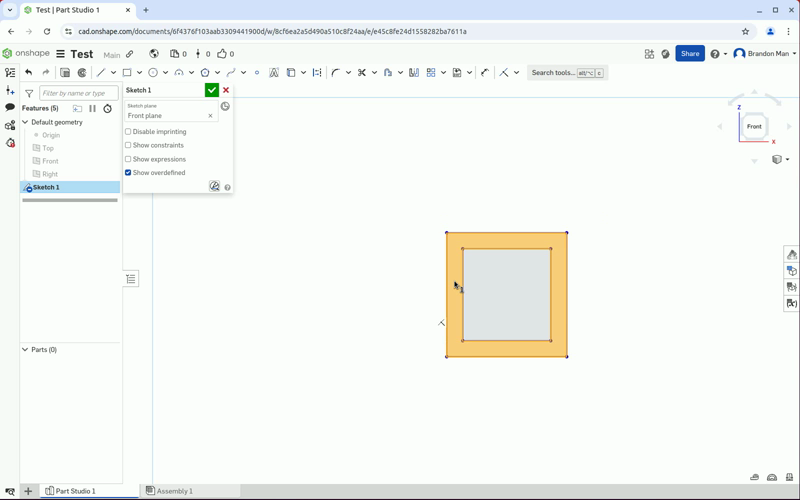
scroll(-6)
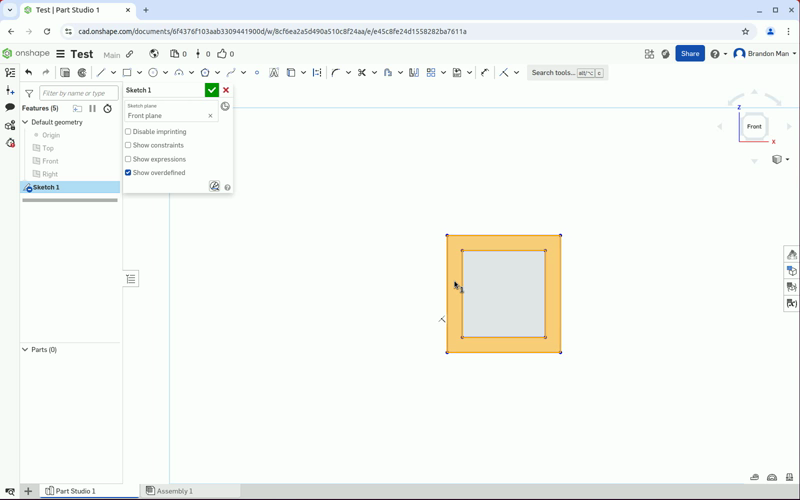
scroll(-6)
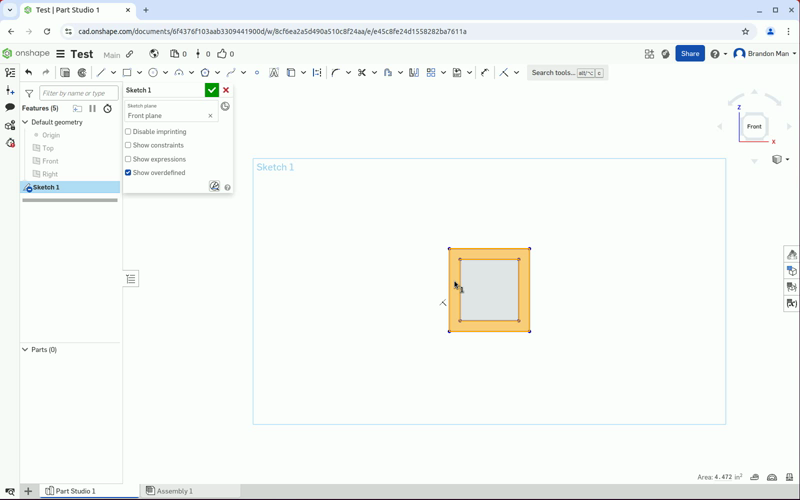
scroll(-6)
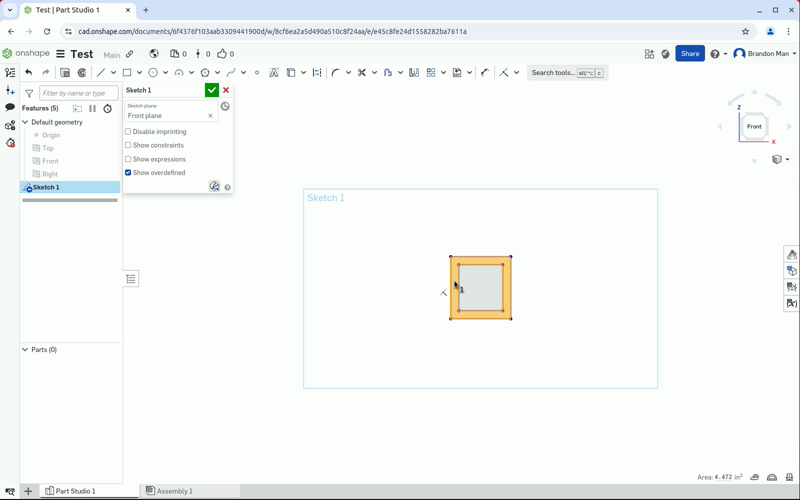
scroll(-6)
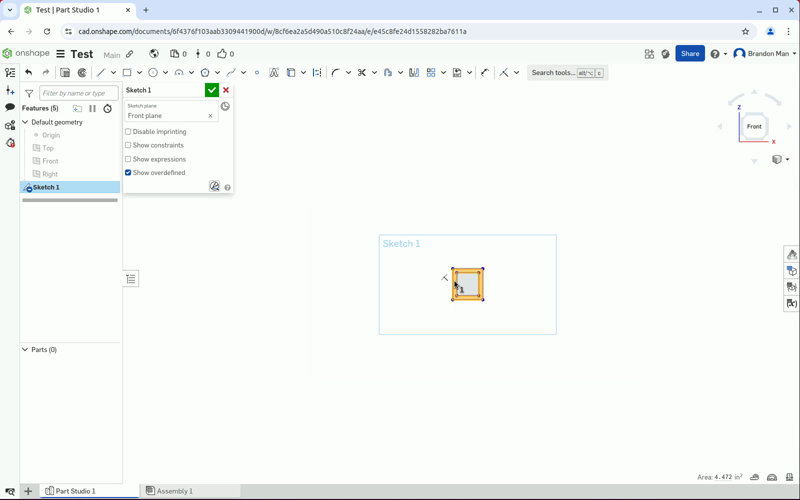
scroll(-6)
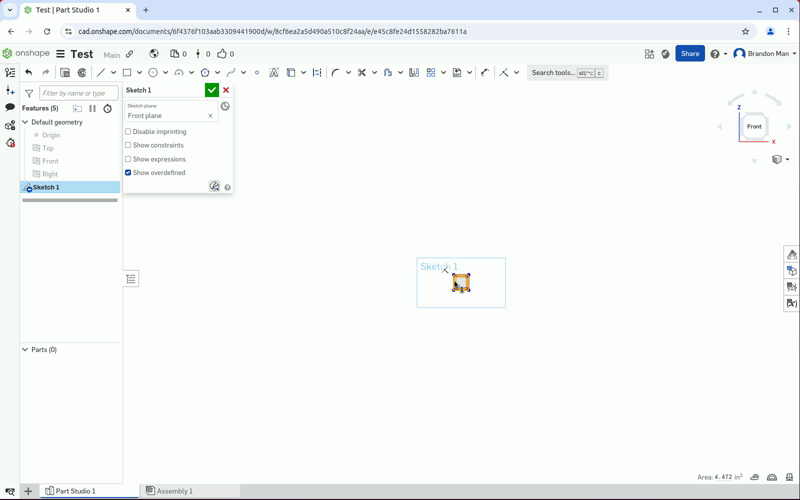
mouse_move(73, 352)
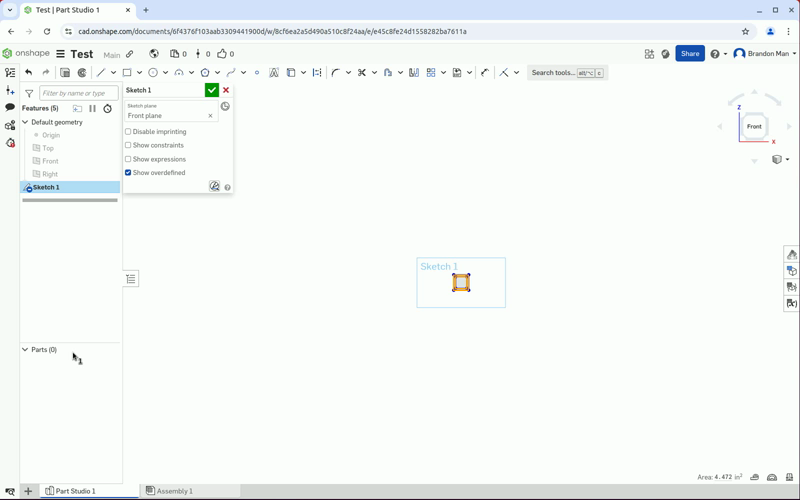
key(shift+y)
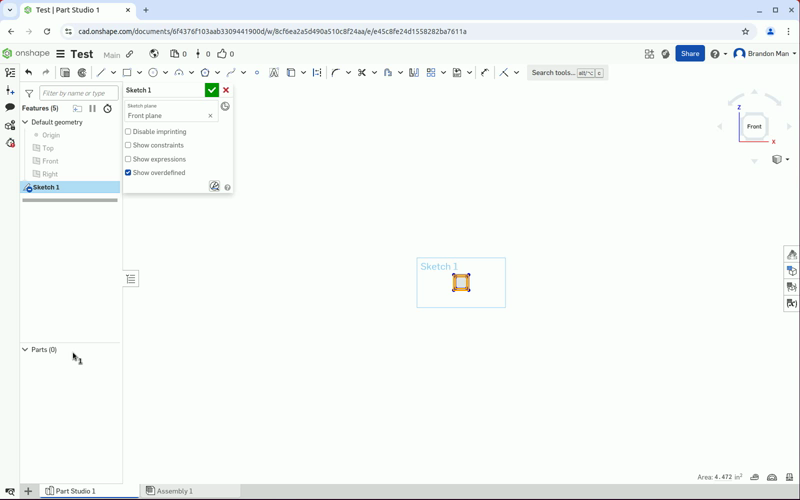
key(shift+e)
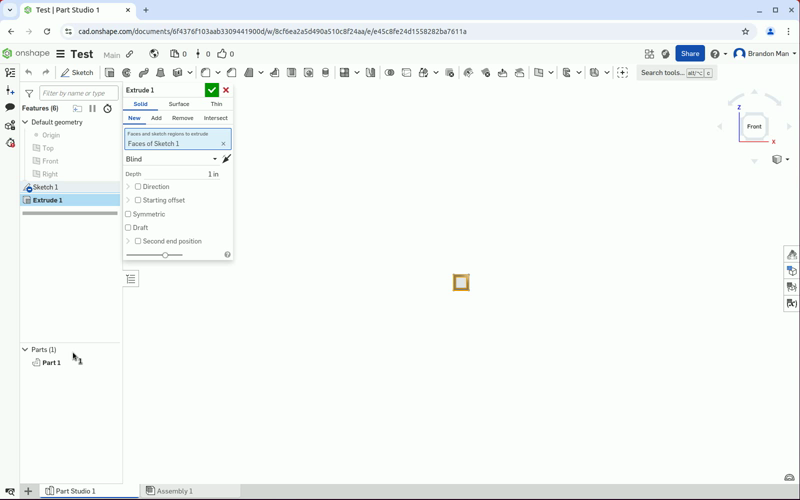
mouse_move(143, 106)
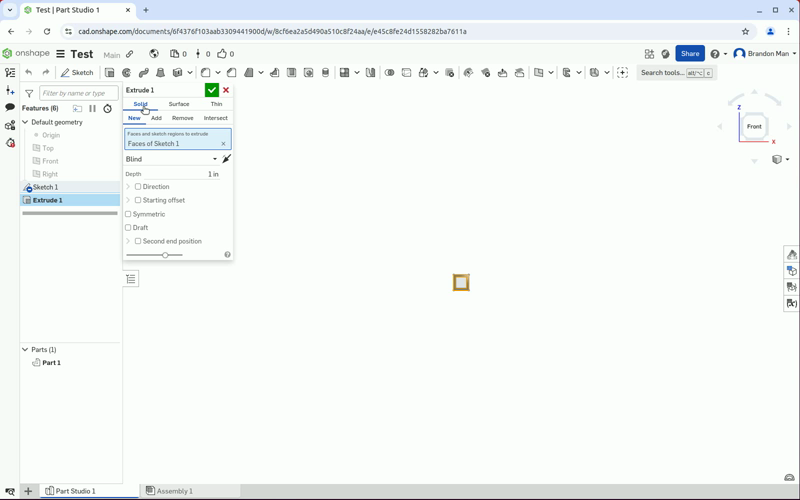
click(143, 106)
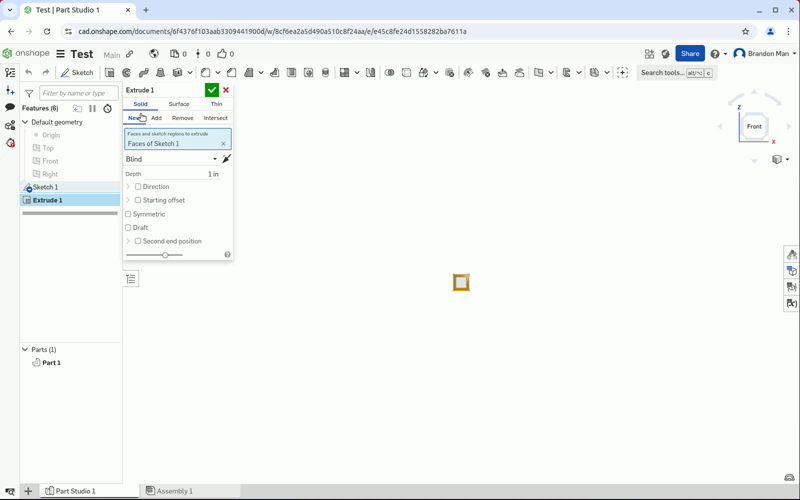
mouse_move(137, 120)
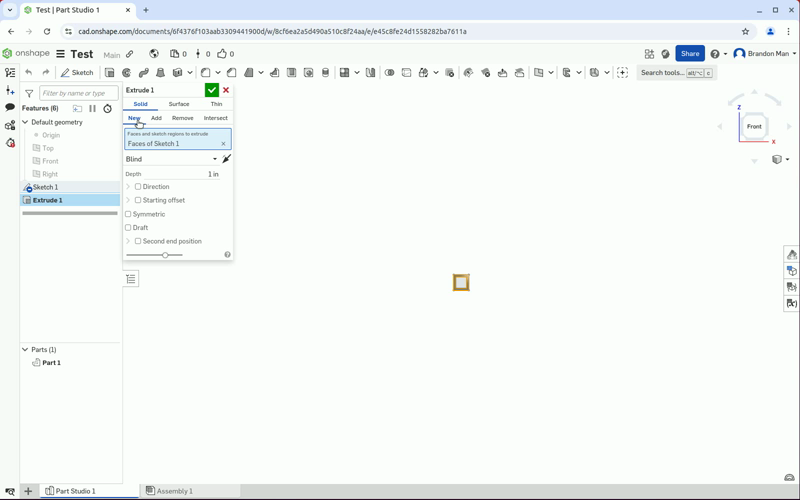
click(137, 120)
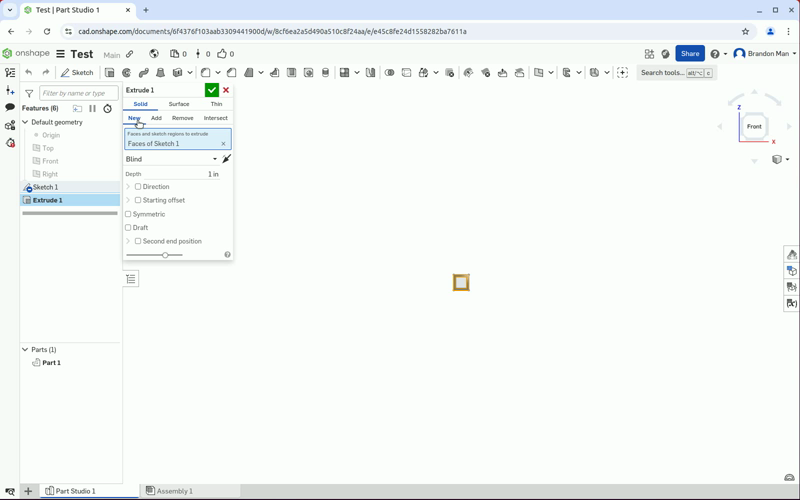
key(tab, 4)
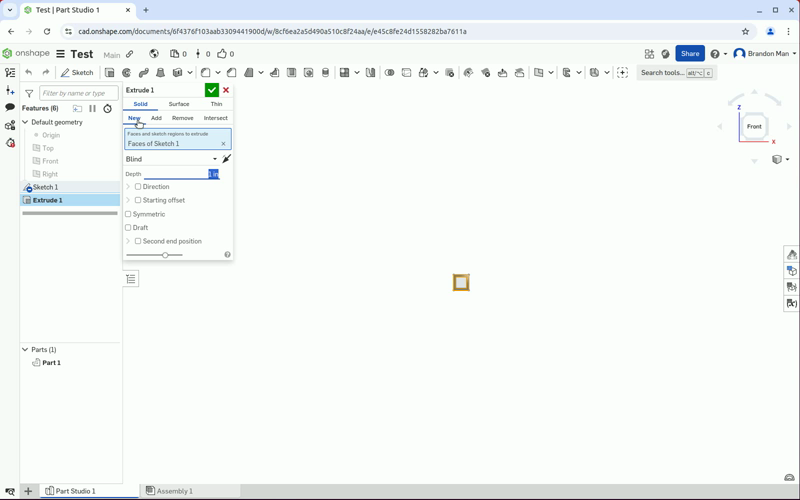
text(23.108)
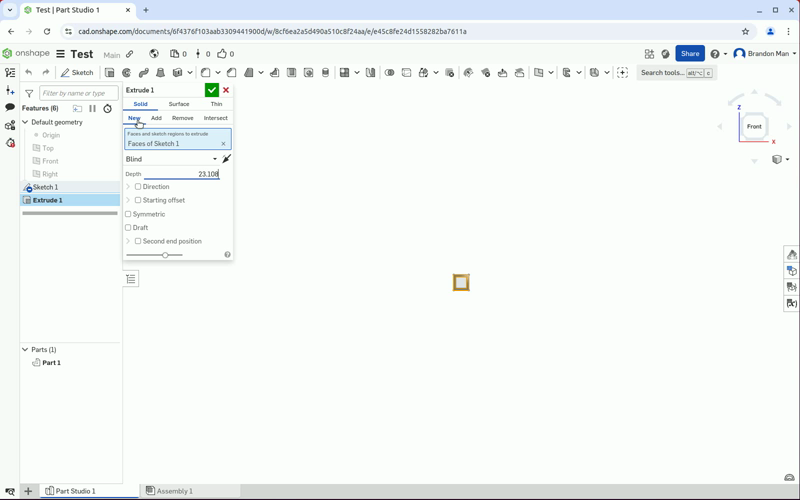
key(enter)
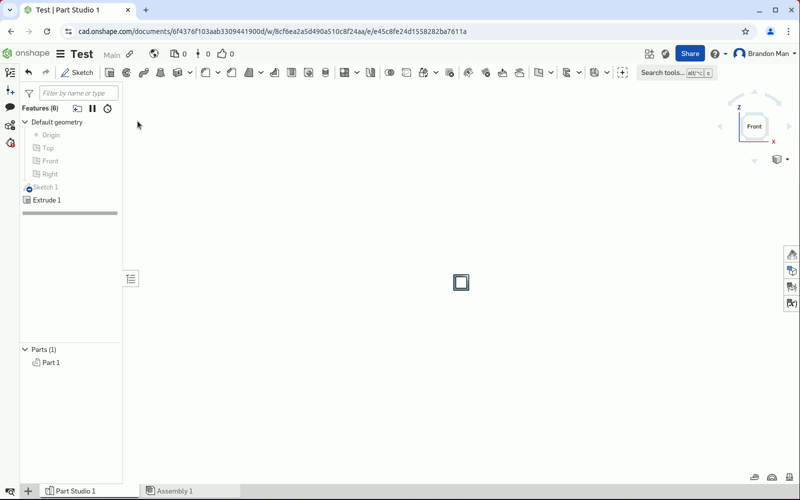
key(shift+h)
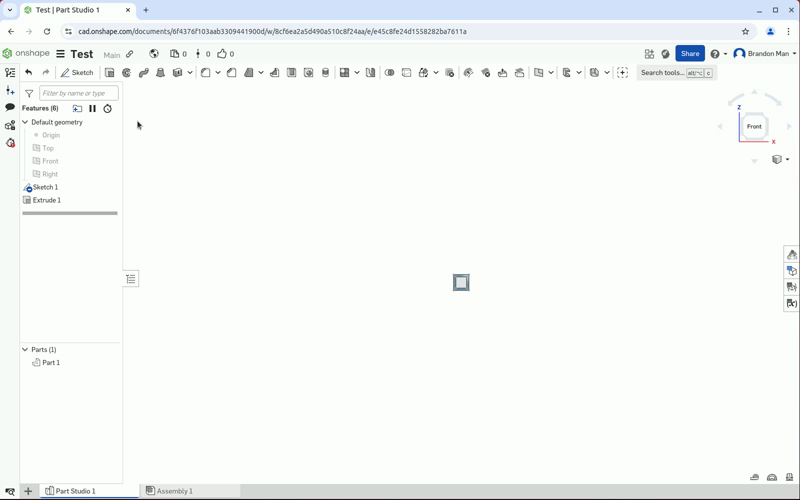
key(shift+h)
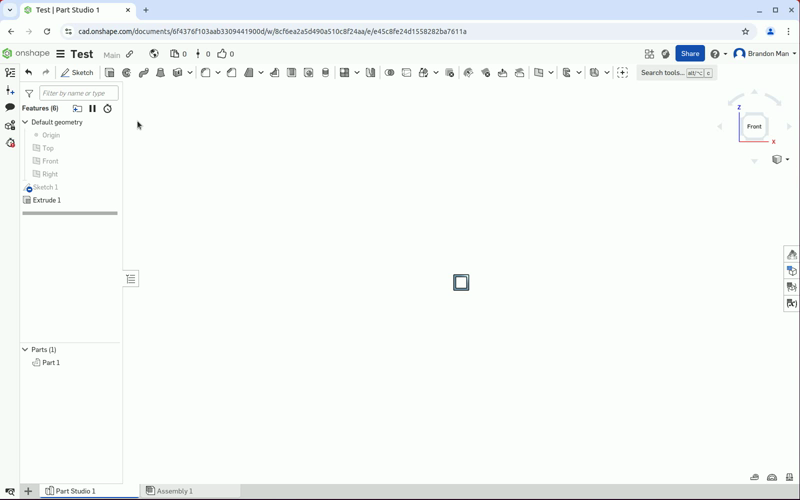
mouse_move(73, 189)
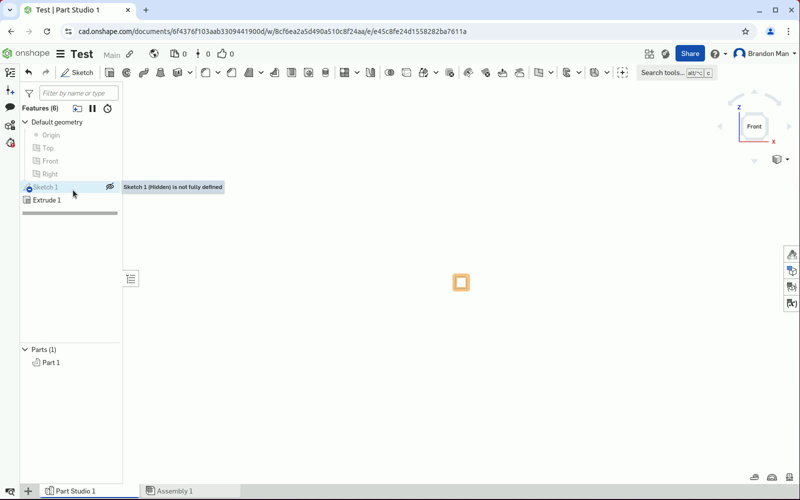
click(73, 189)
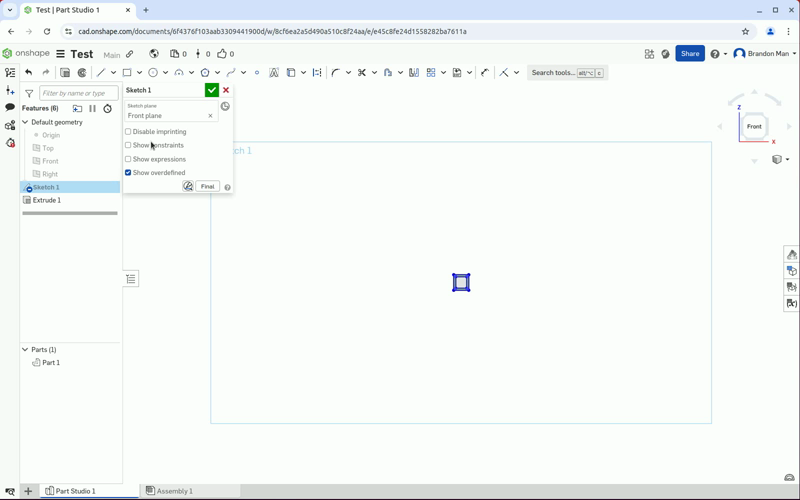
mouse_move(229, 92)
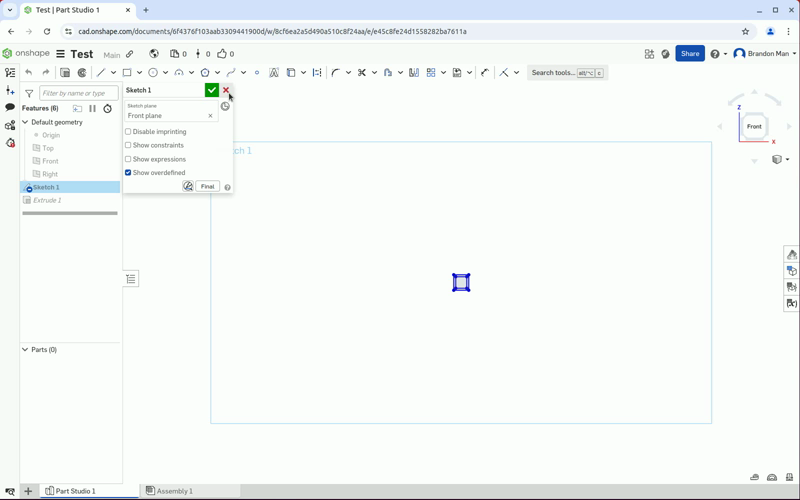
click(229, 92)
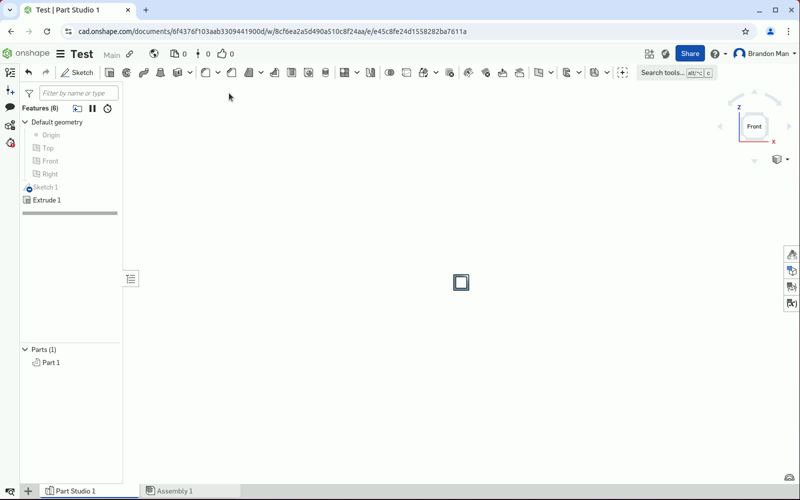
mouse_move(73, 352)
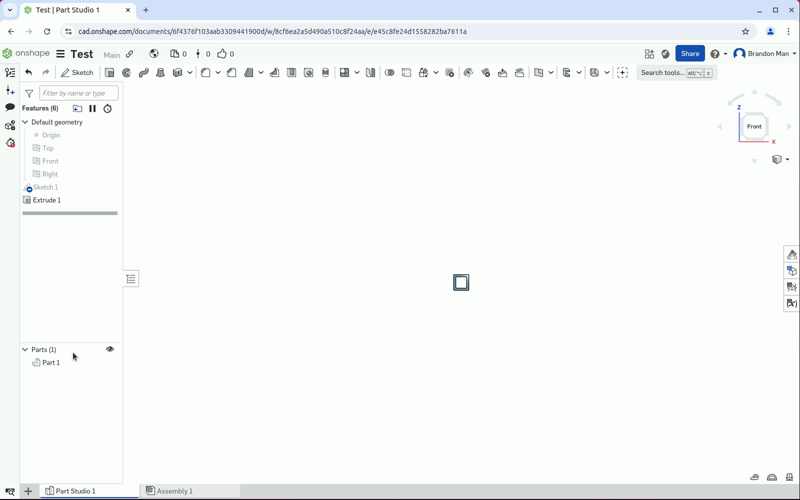
key(y)
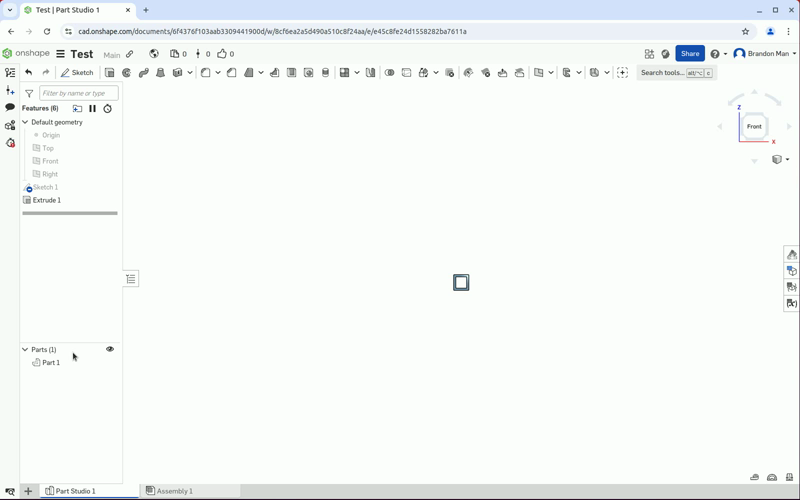
key(shift+p)
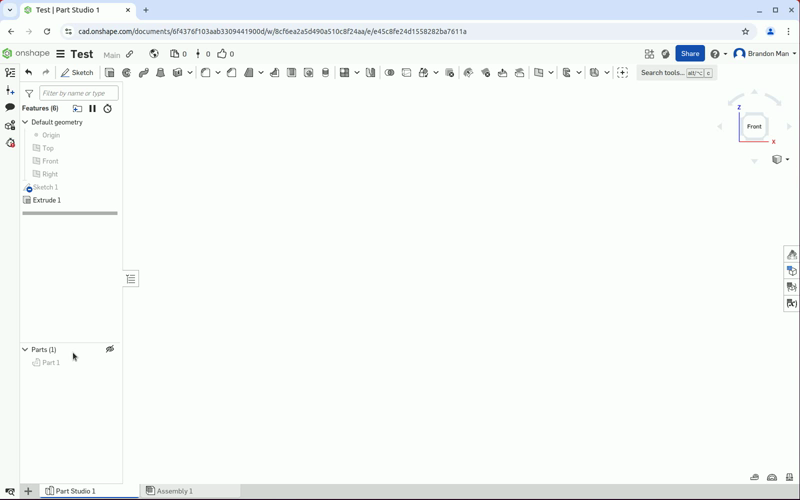
key(space)
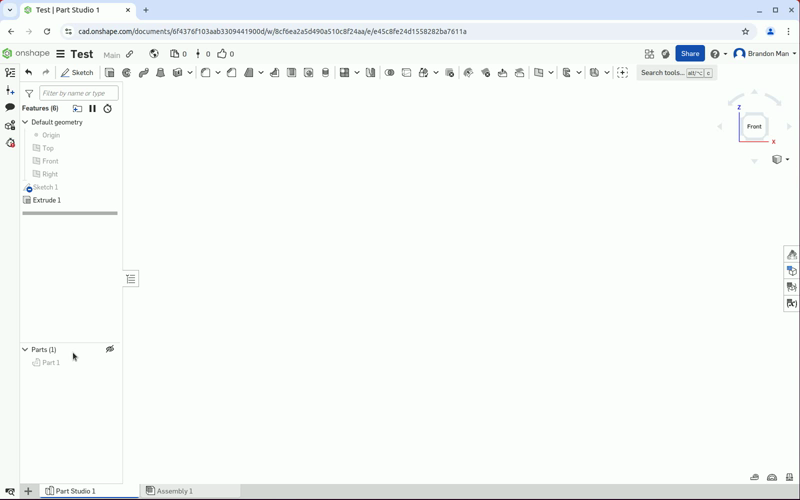
key_down(shift)
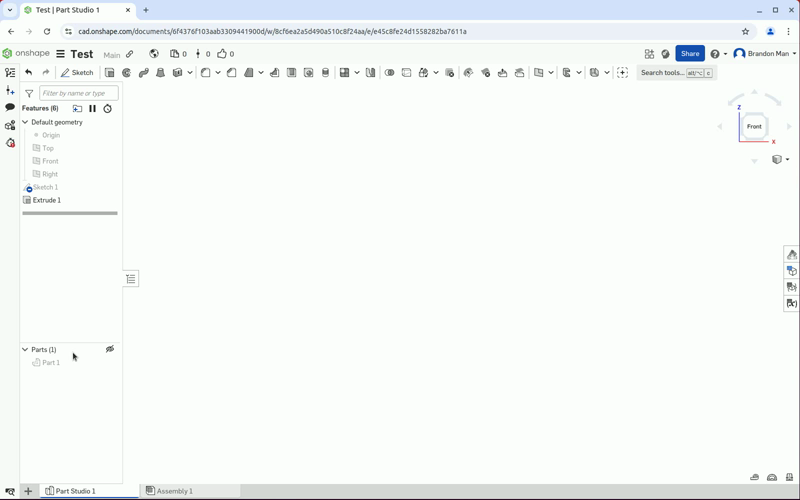
key(down)
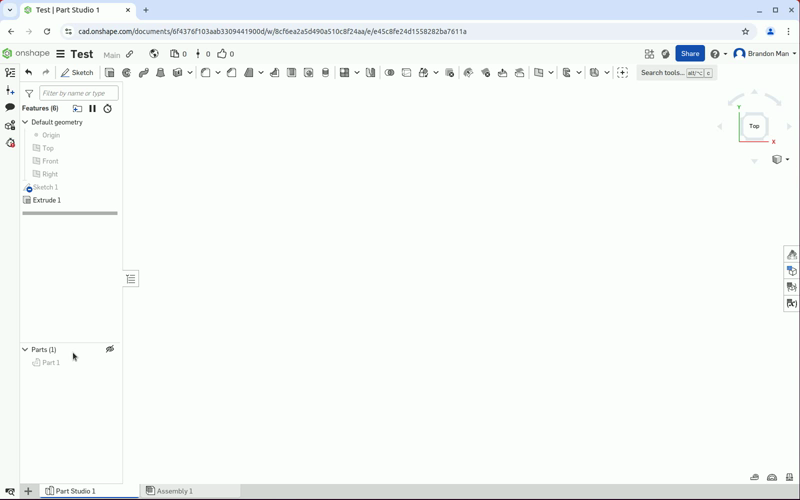
key_up(shift)
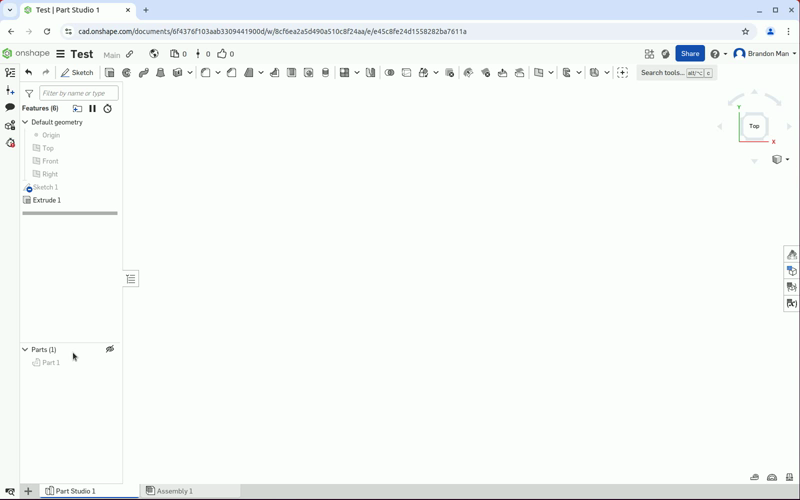
mouse_move(73, 352)
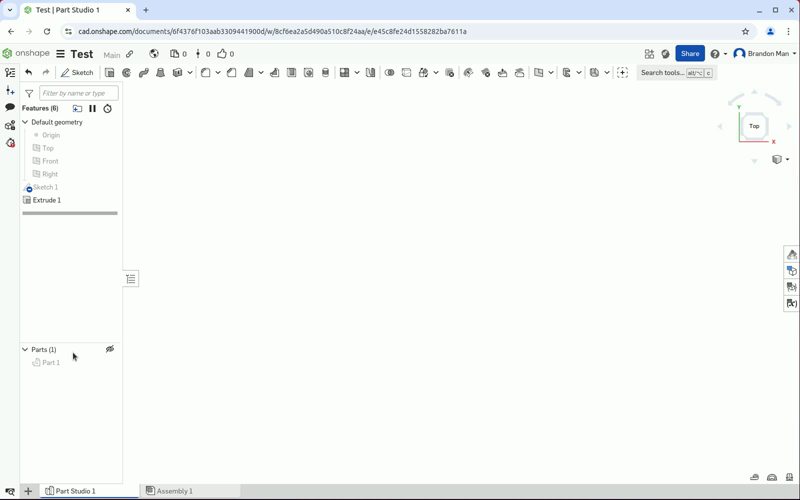
key(shift+y)
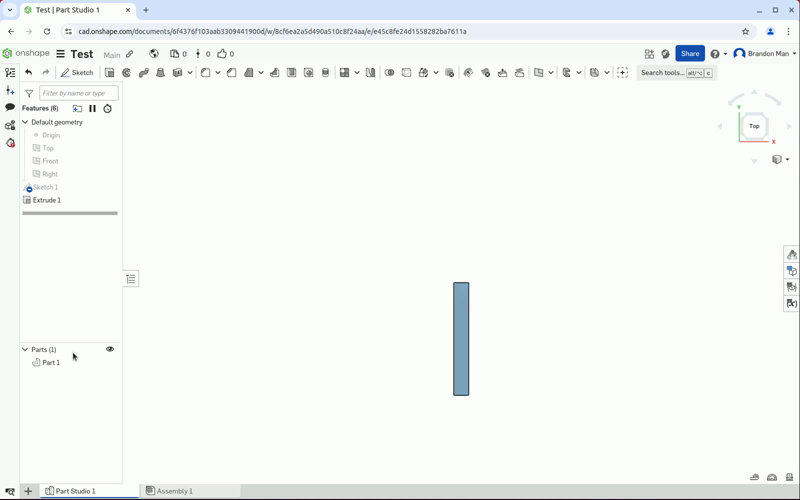
mouse_move(541, 75)
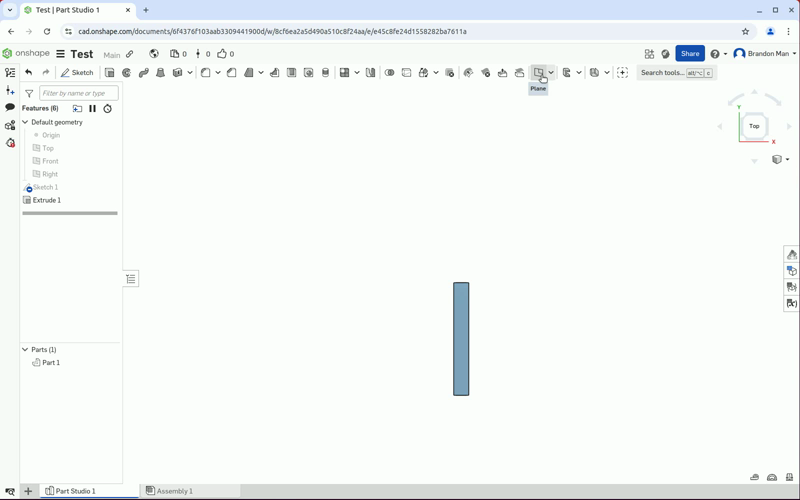
click(541, 75)
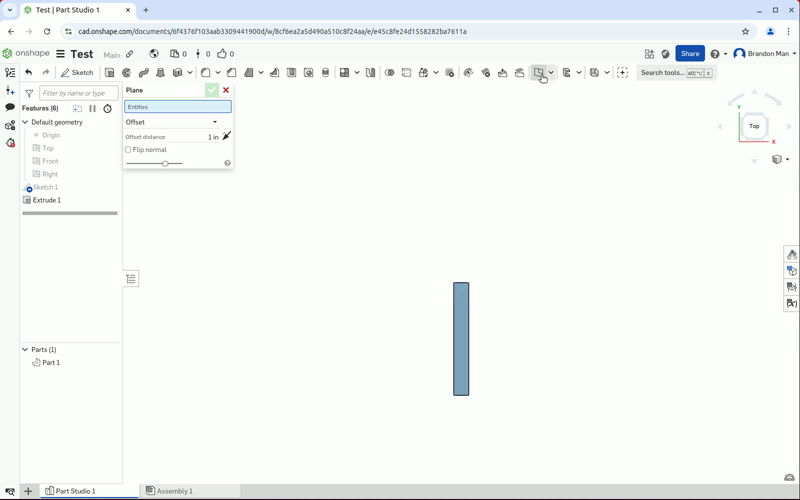
mouse_move(73, 150)
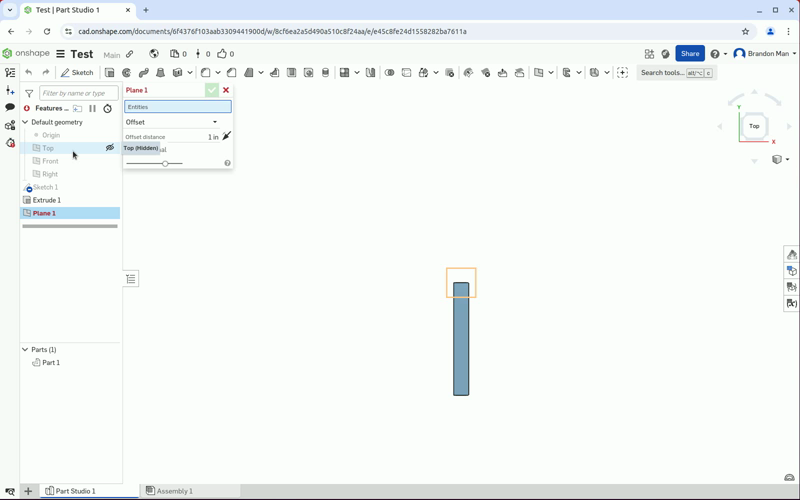
click(73, 150)
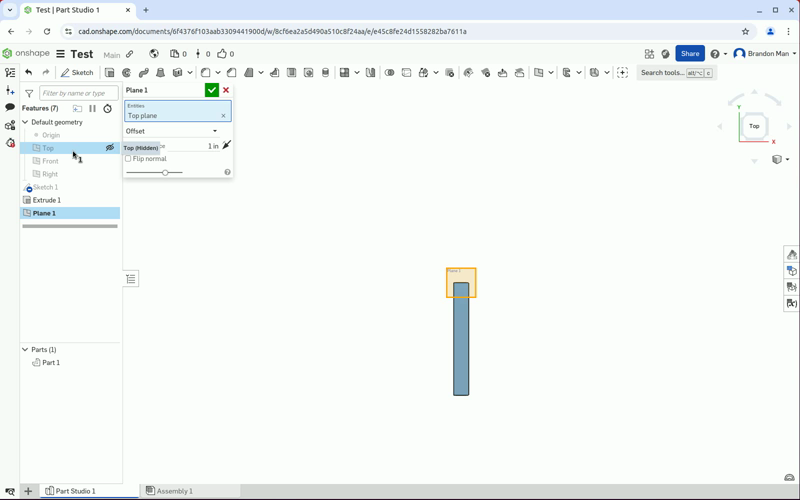
key(tab, 2)
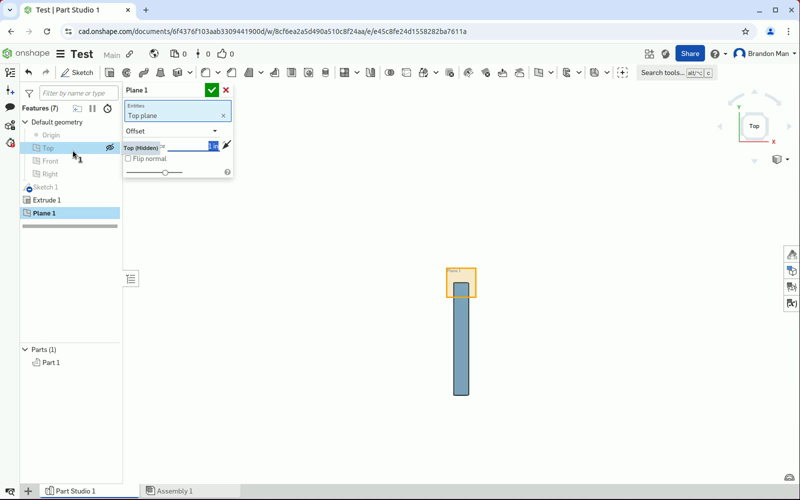
text(1.448)
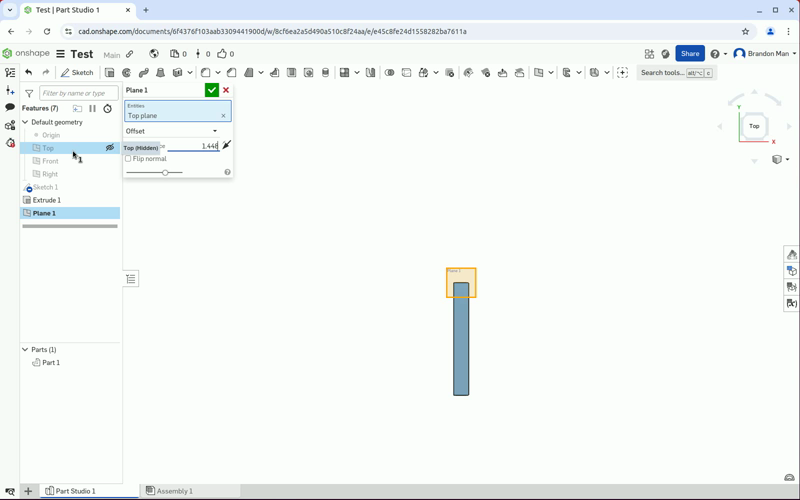
key(enter, 2)
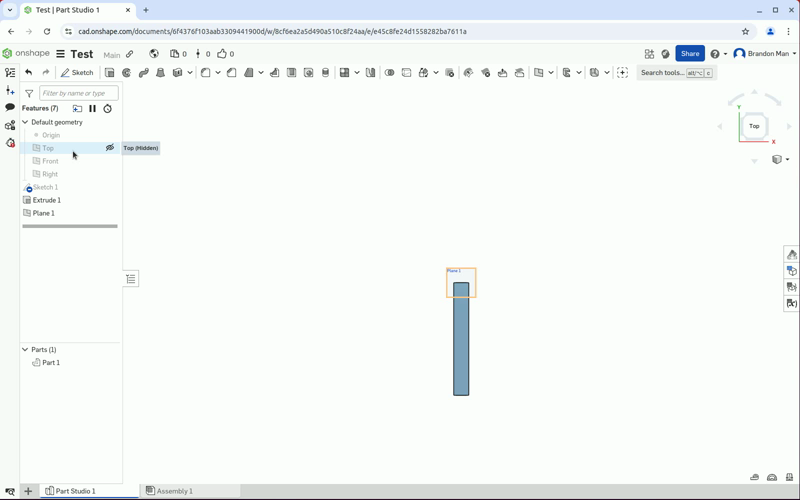
key(shift+s)
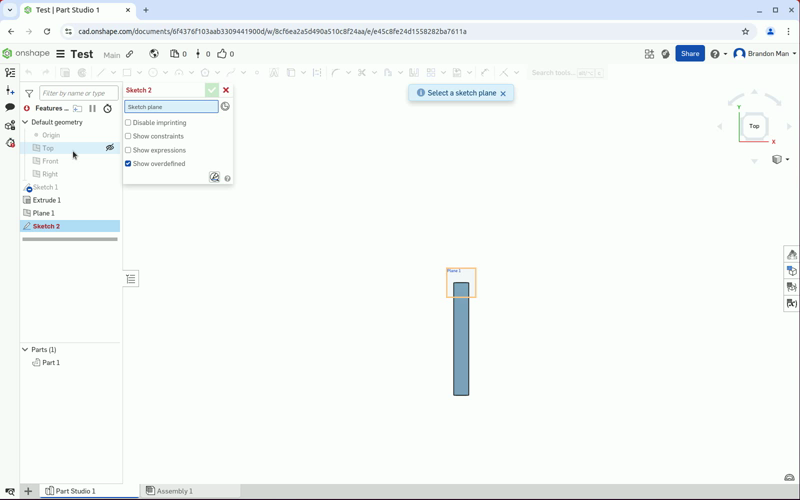
mouse_move(73, 215)
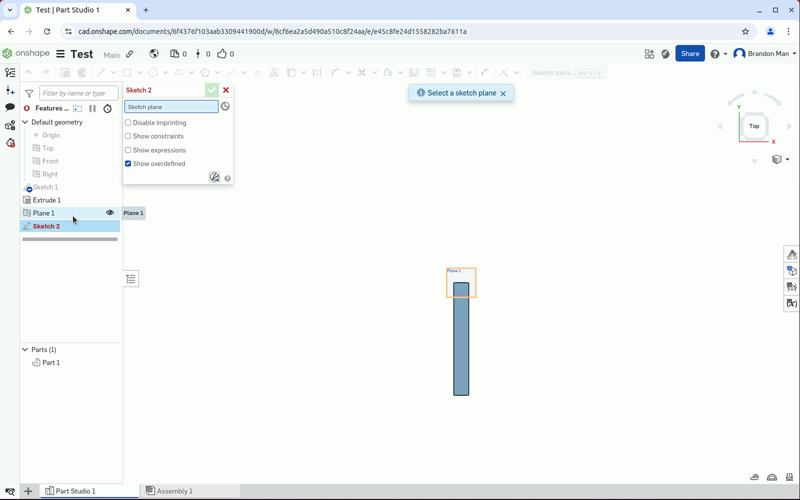
click(73, 215)
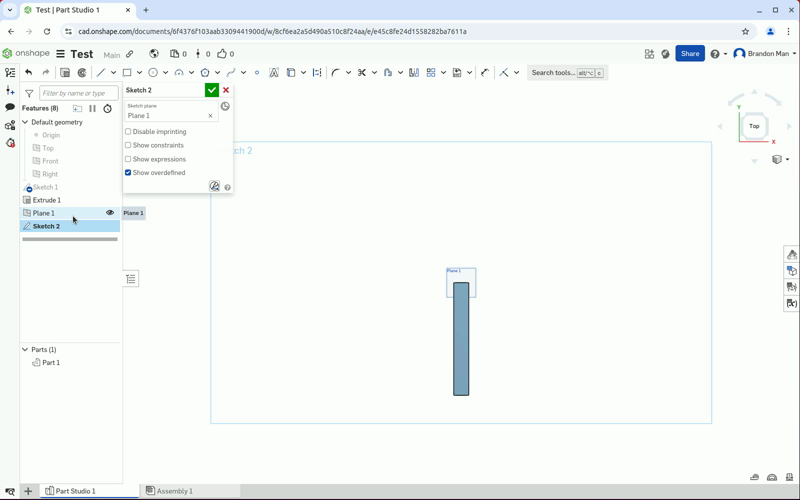
mouse_move(73, 352)
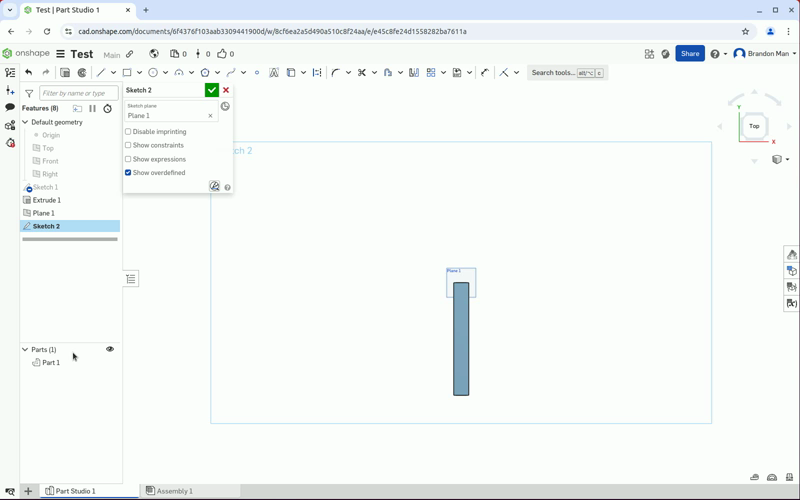
key(y)
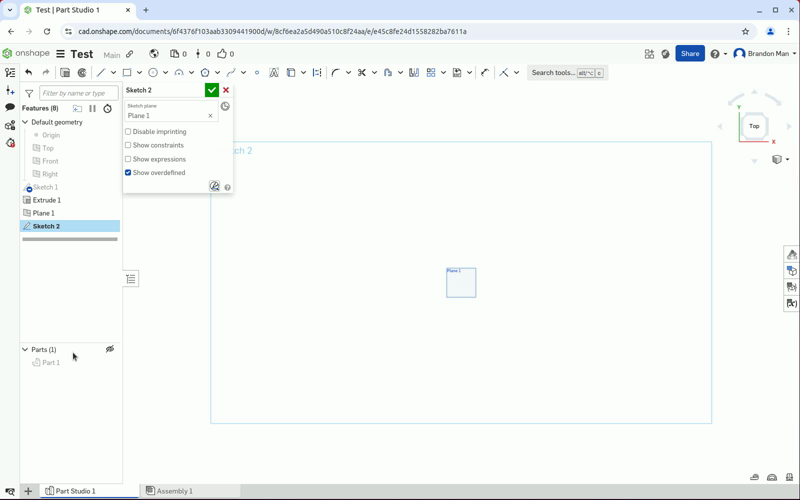
key(c)
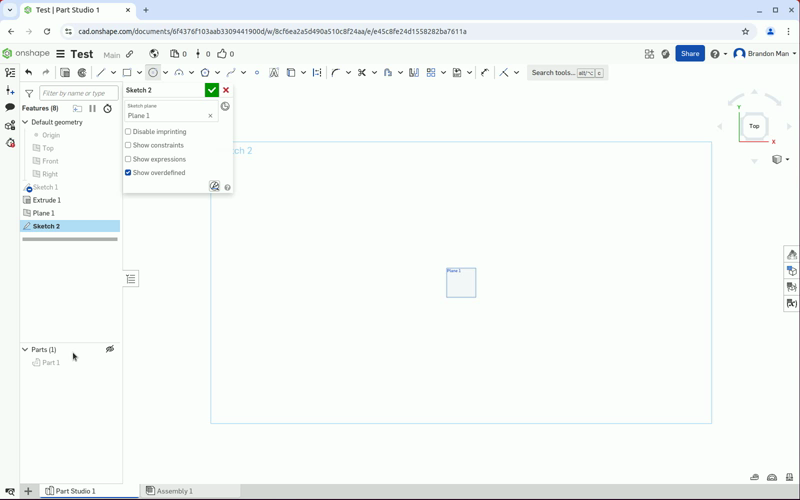
key_down(shift)
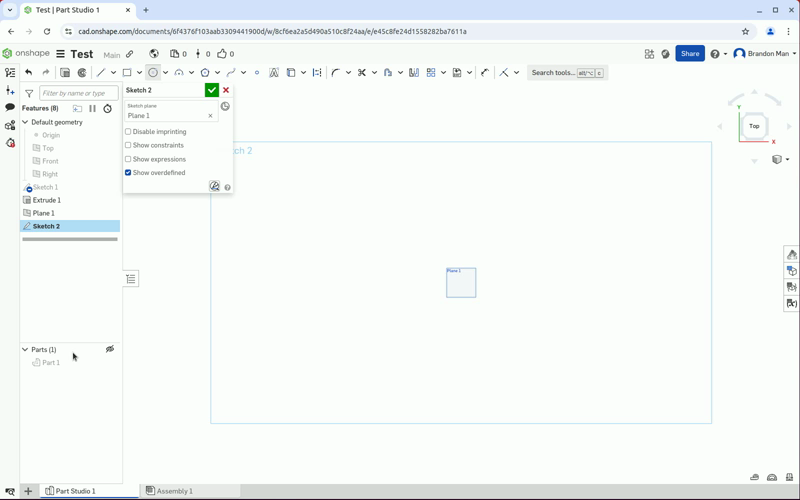
mouse_move(461, 290)
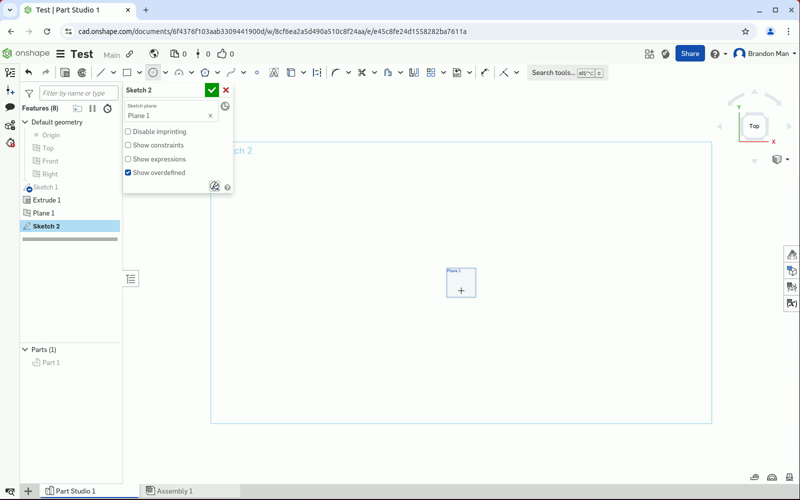
click(461, 290)
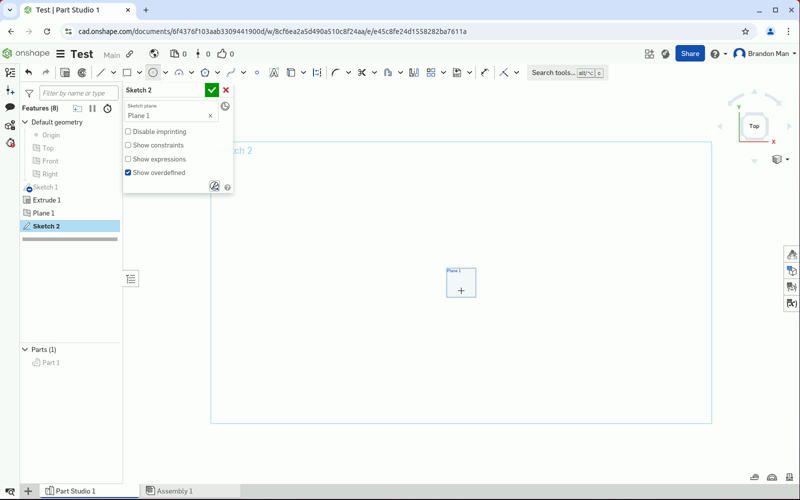
key_up(shift)
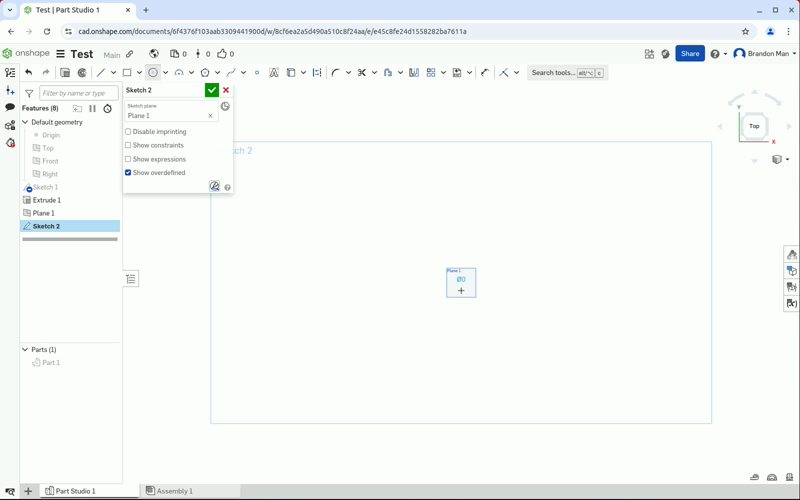
mouse_move(465, 290)
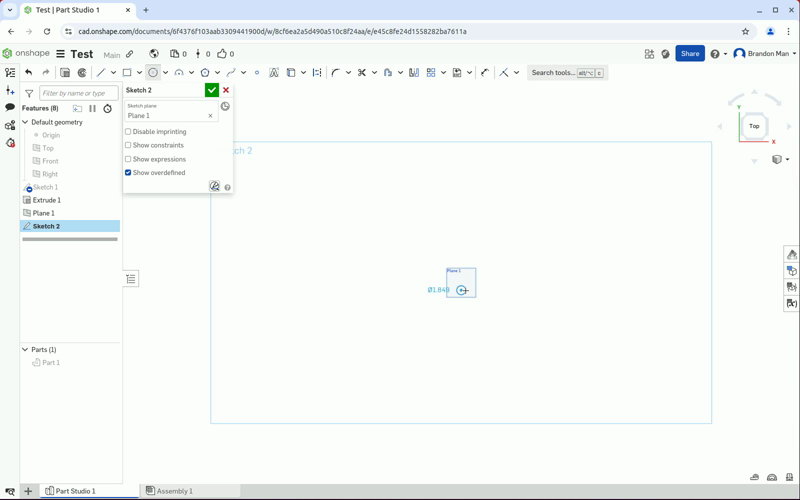
click(465, 290)
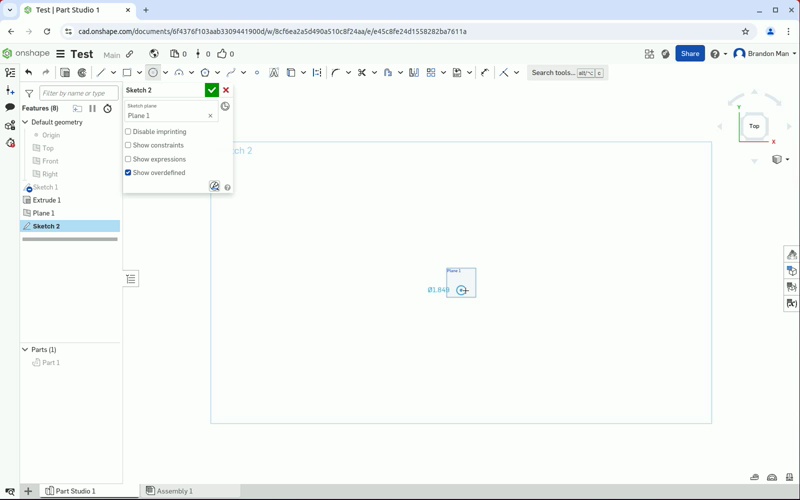
key(esc)
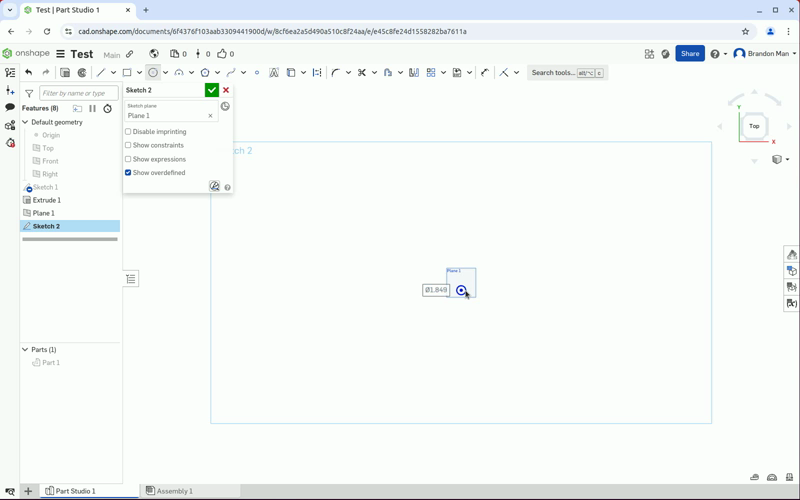
mouse_move(464, 292)
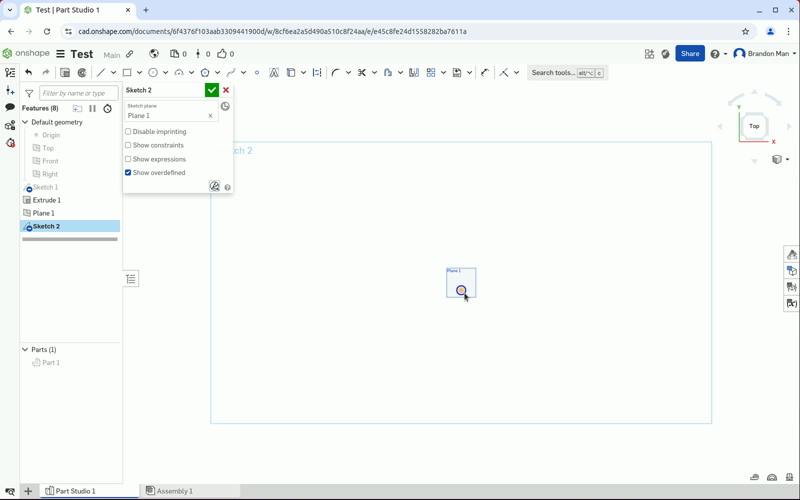
scroll(6)
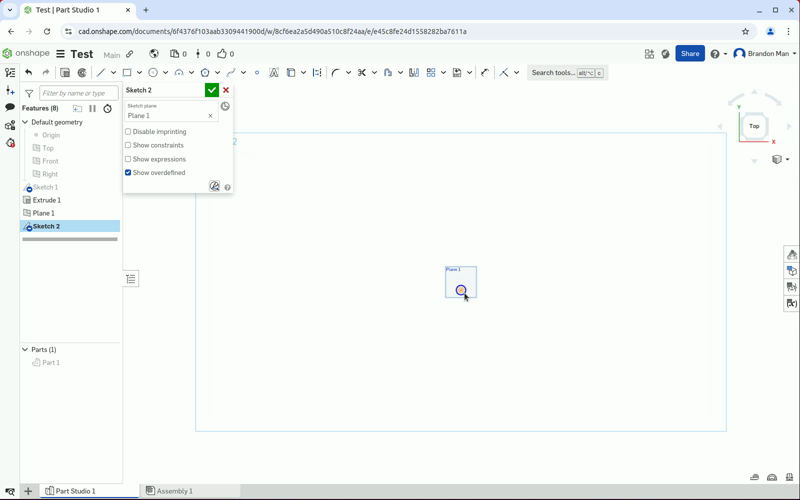
scroll(6)
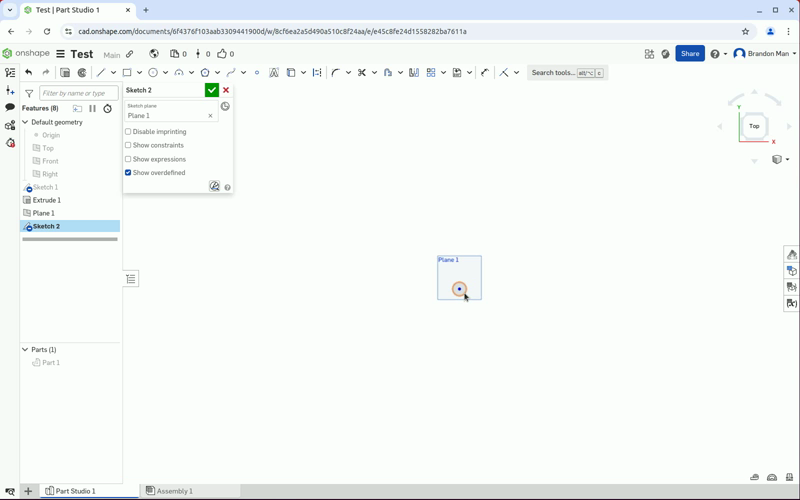
scroll(6)
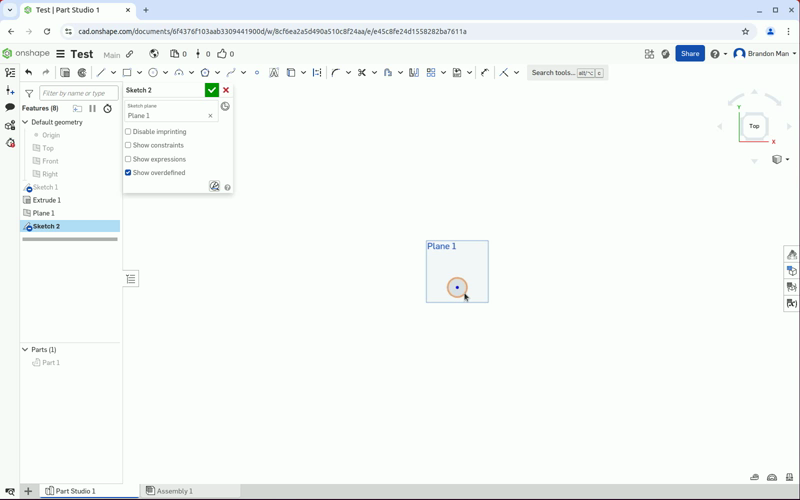
scroll(6)
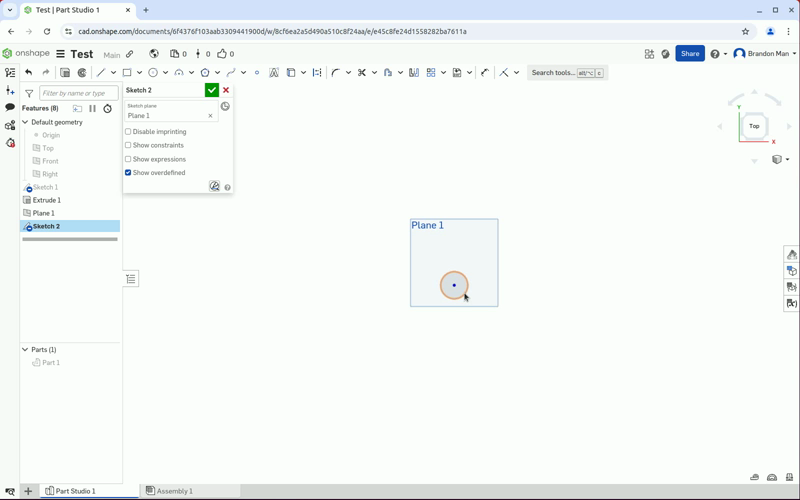
scroll(6)
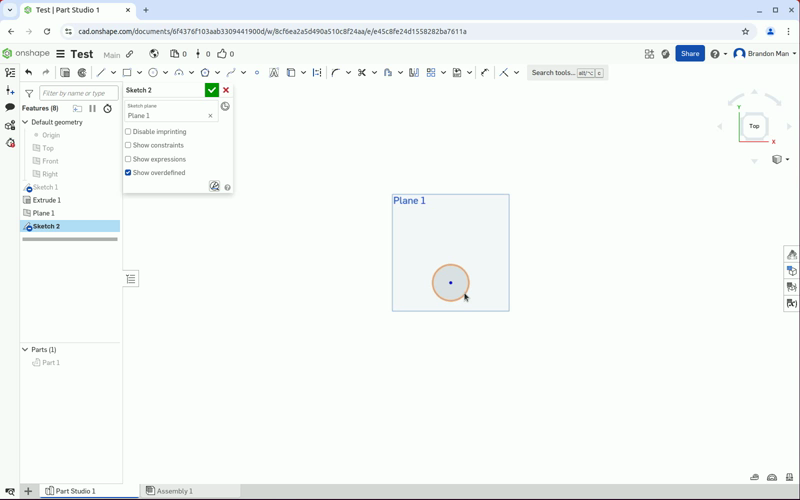
scroll(6)
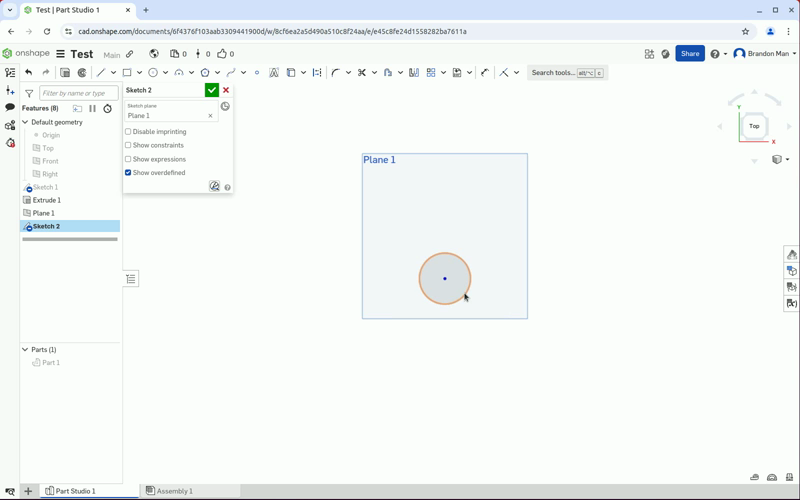
scroll(6)
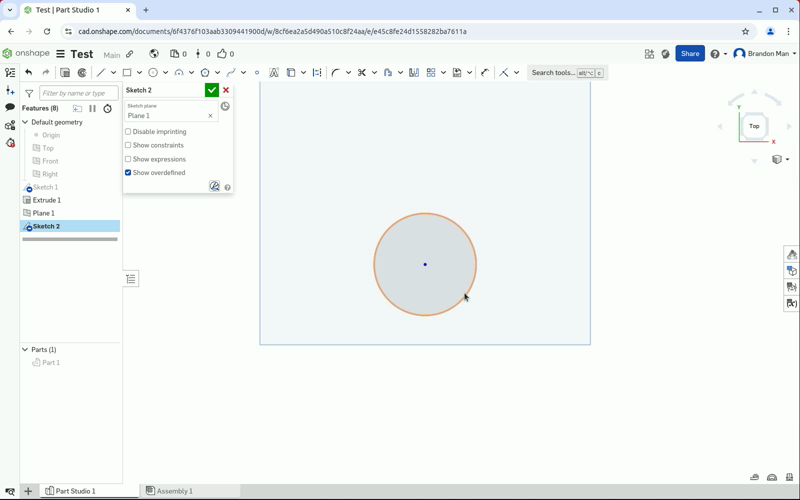
click(464, 292)
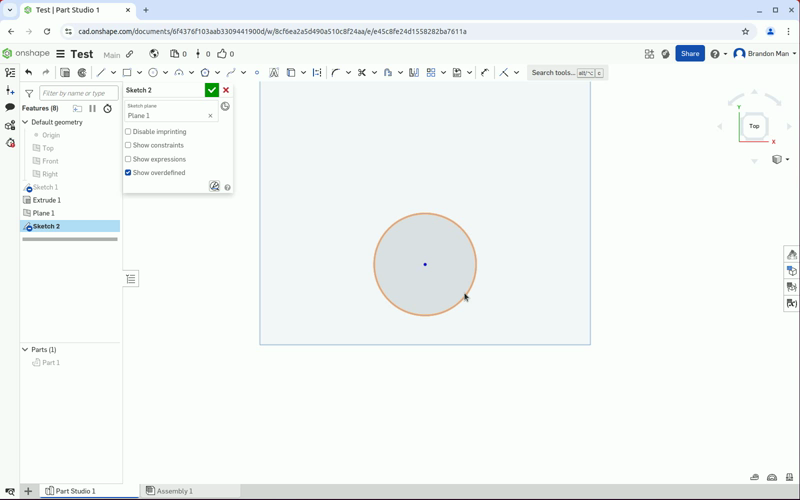
scroll(-6)
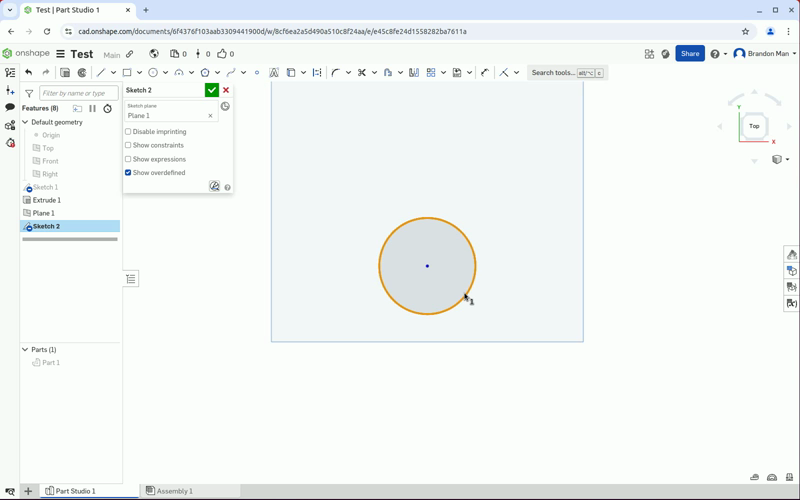
scroll(-6)
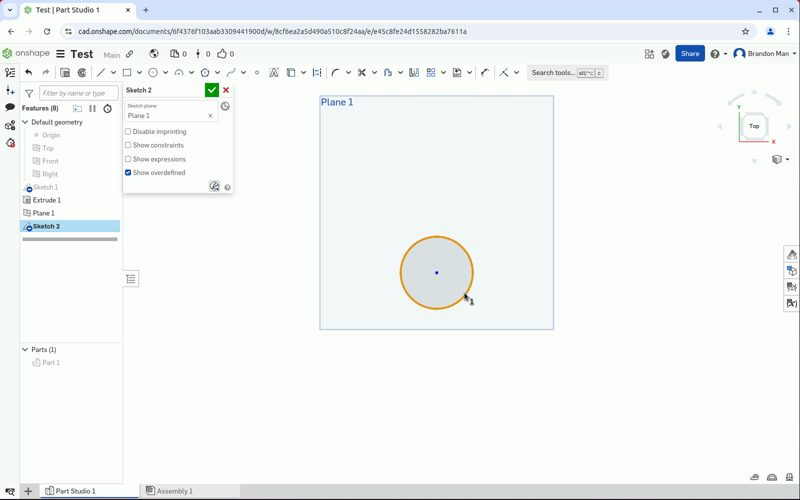
scroll(-6)
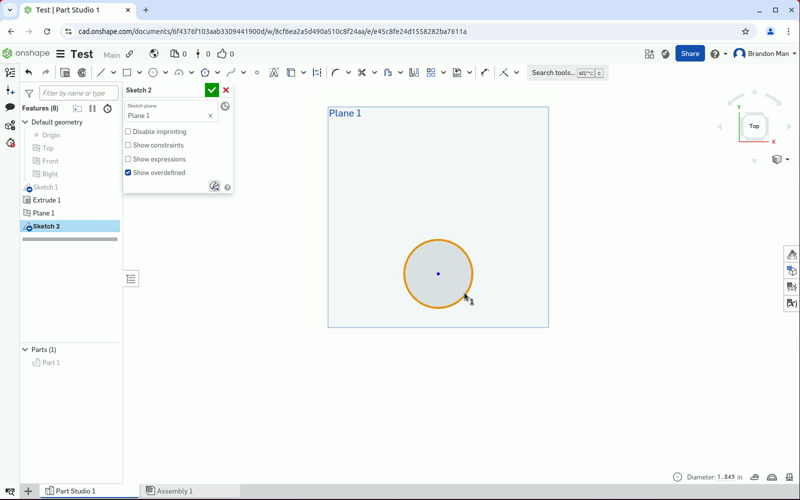
scroll(-6)
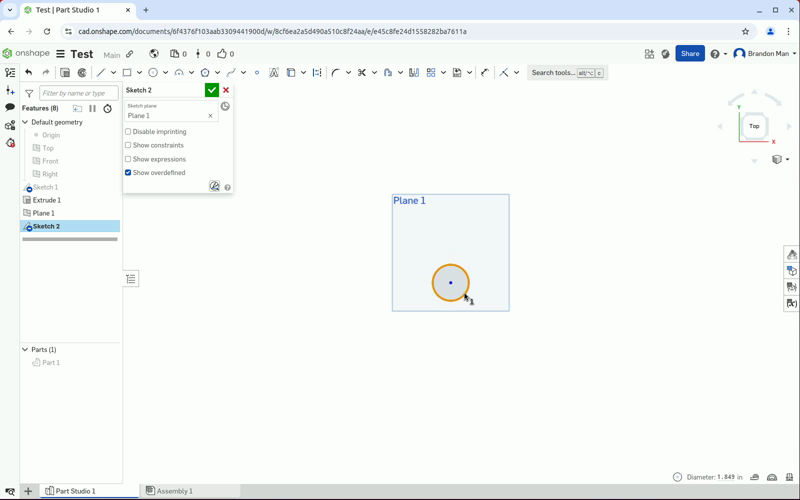
scroll(-6)
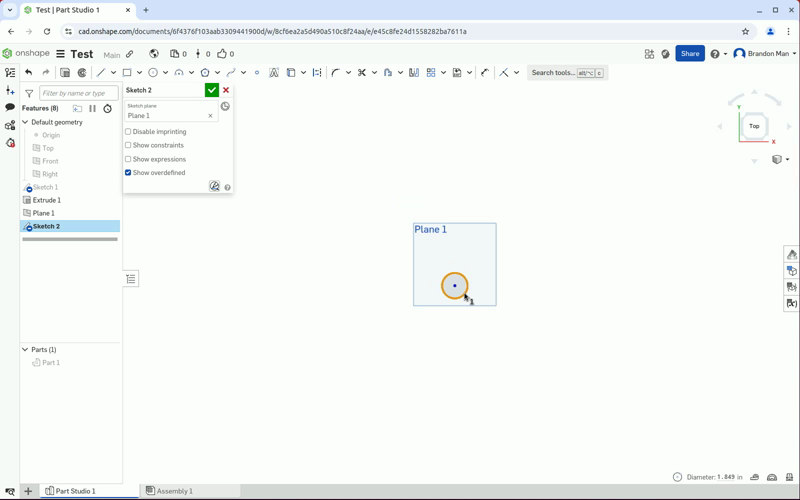
scroll(-6)
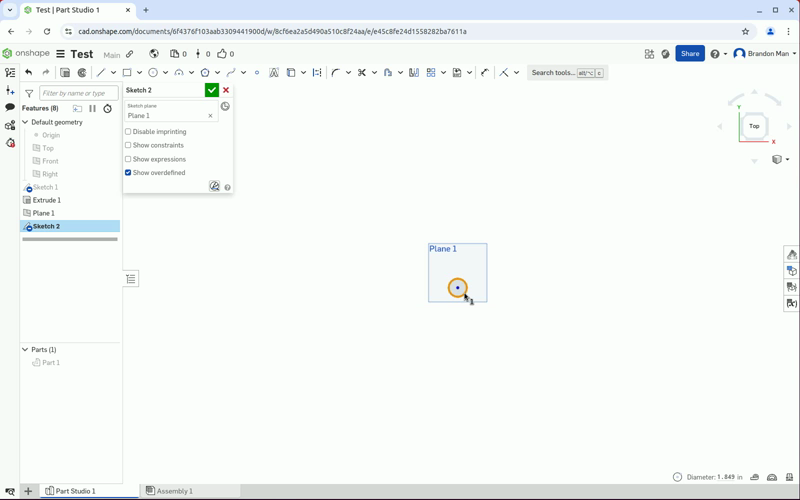
scroll(-6)
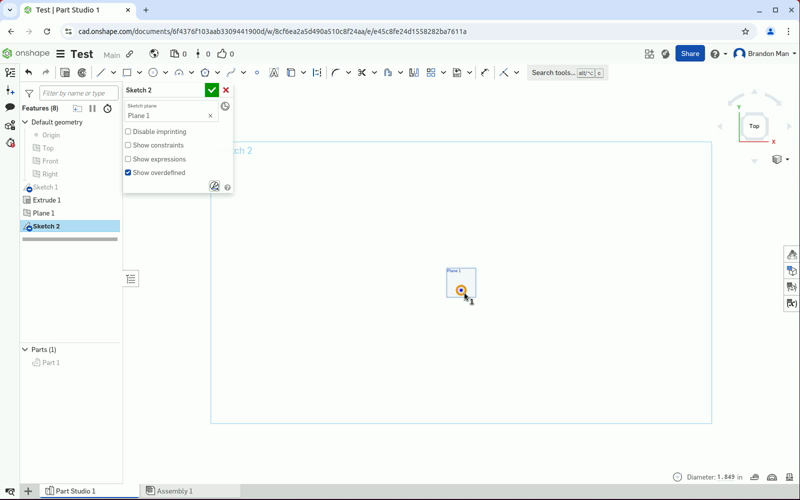
mouse_move(73, 352)
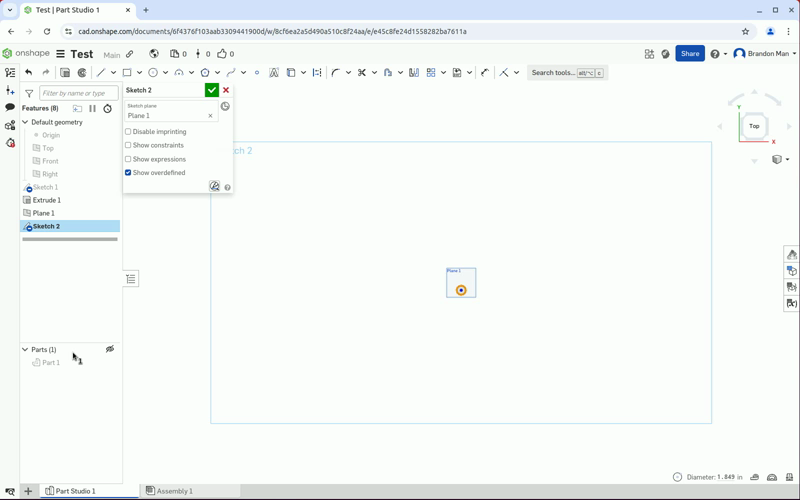
key(shift+y)
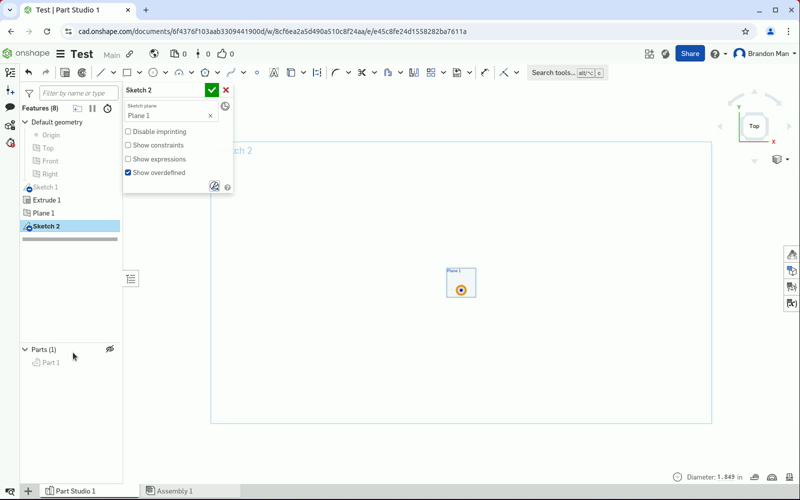
key(shift+e)
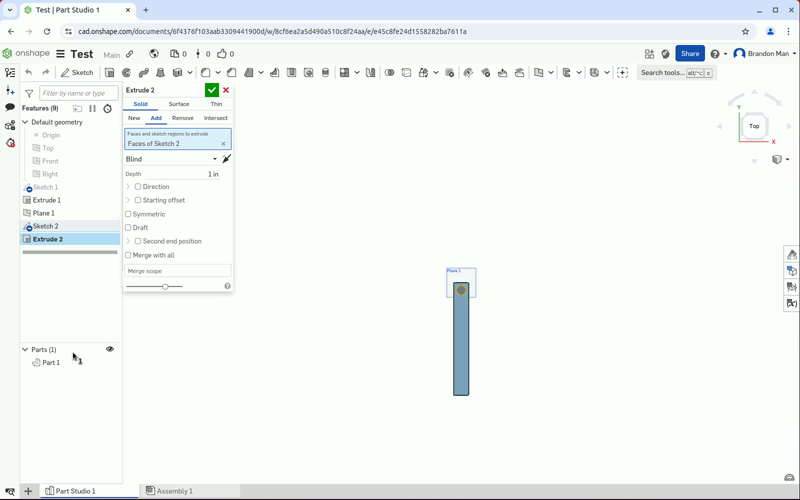
mouse_move(143, 106)
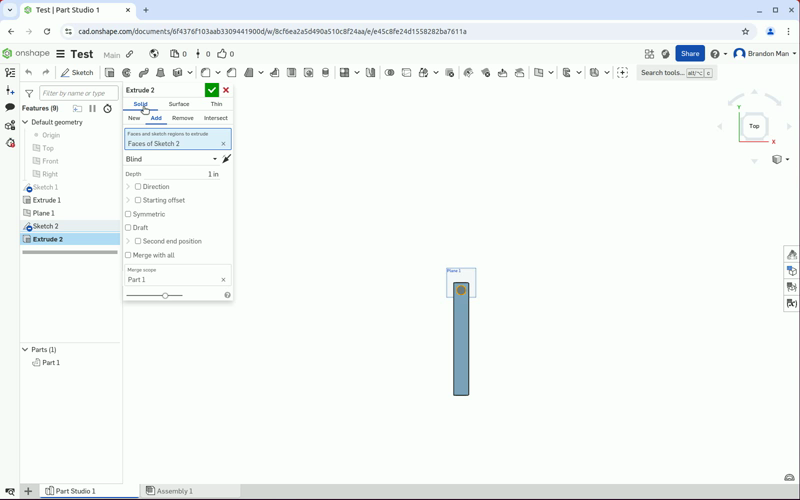
click(143, 106)
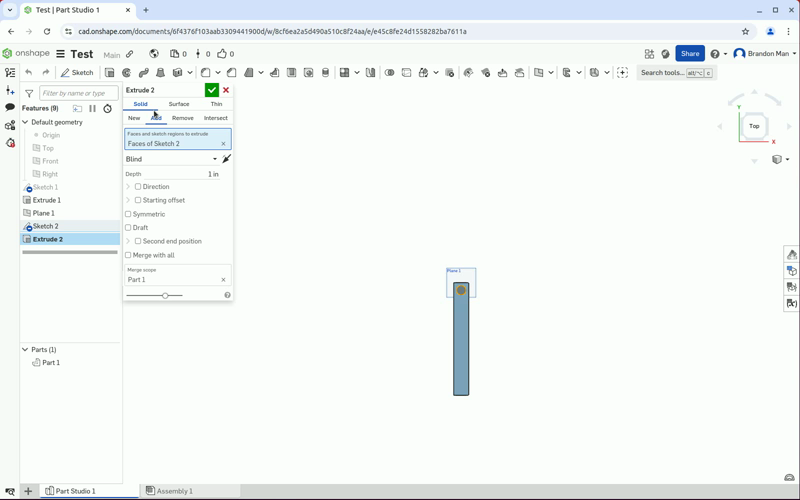
mouse_move(186, 120)
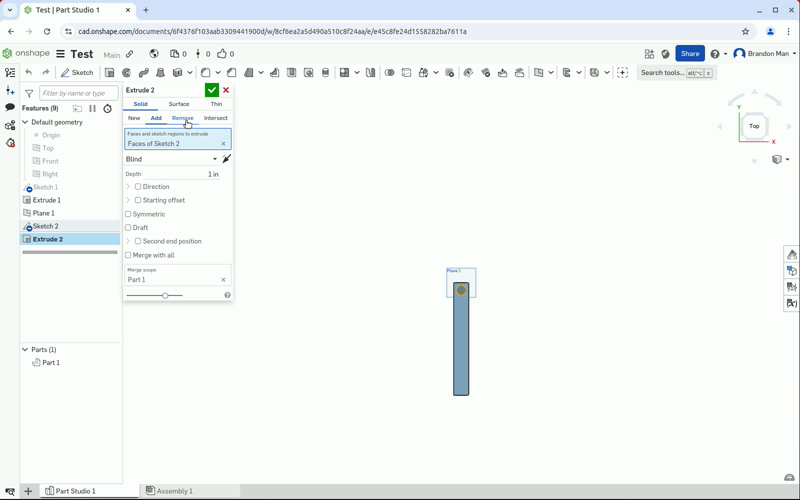
click(186, 120)
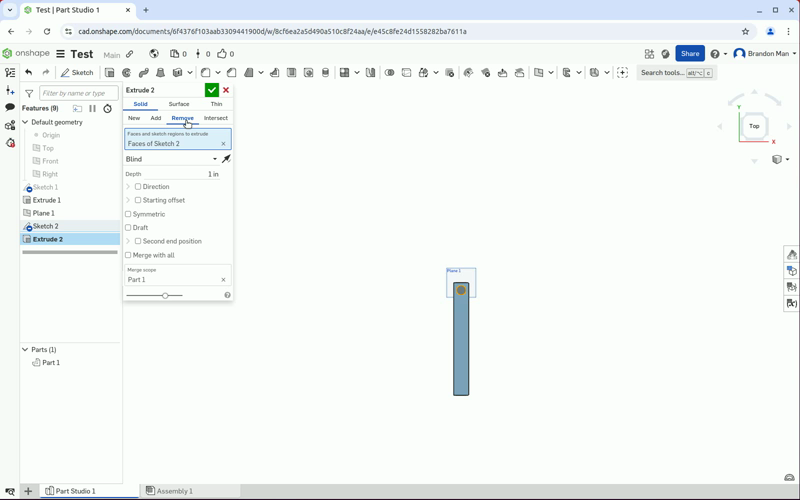
key(tab, 4)
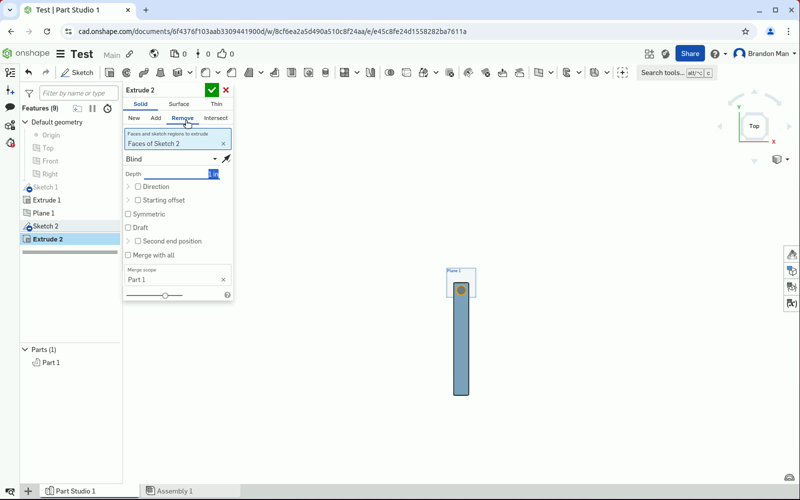
text(2.889)
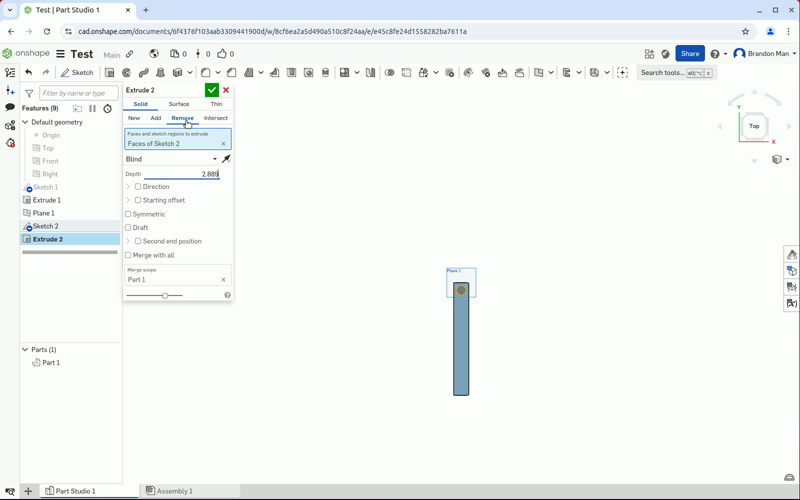
key(tab, 6)
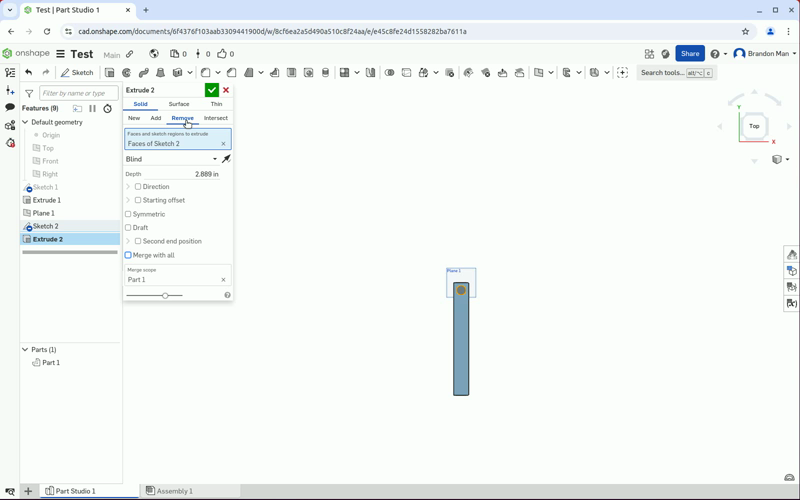
key(space)
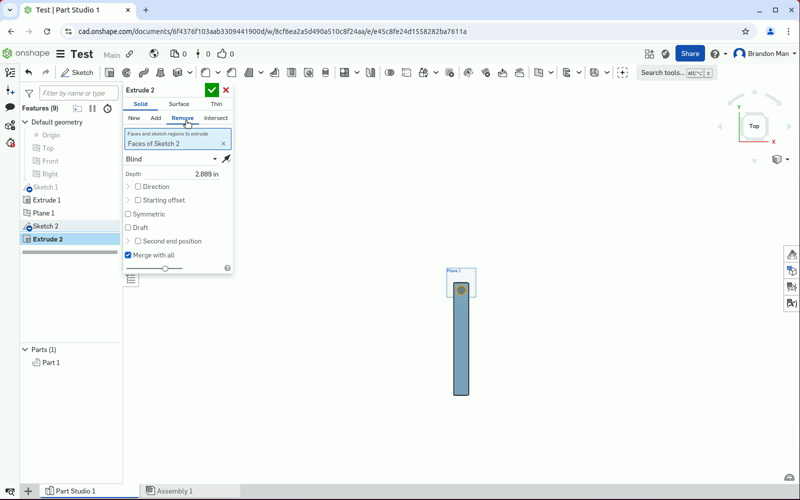
key(enter)
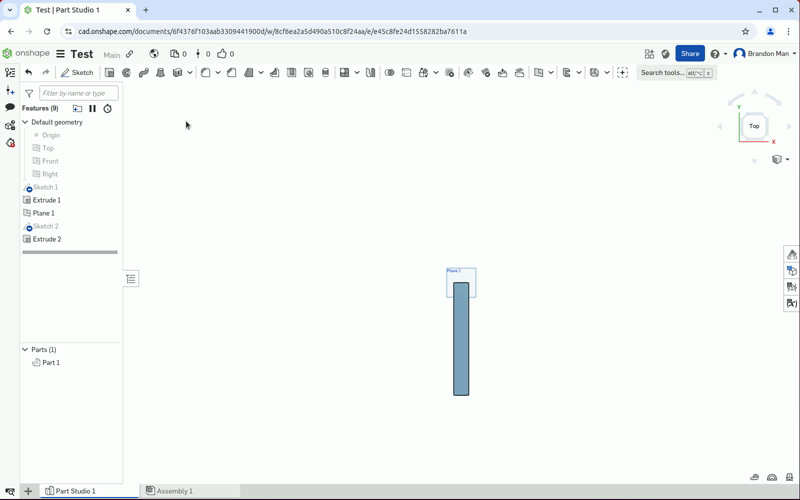
key(shift+h)
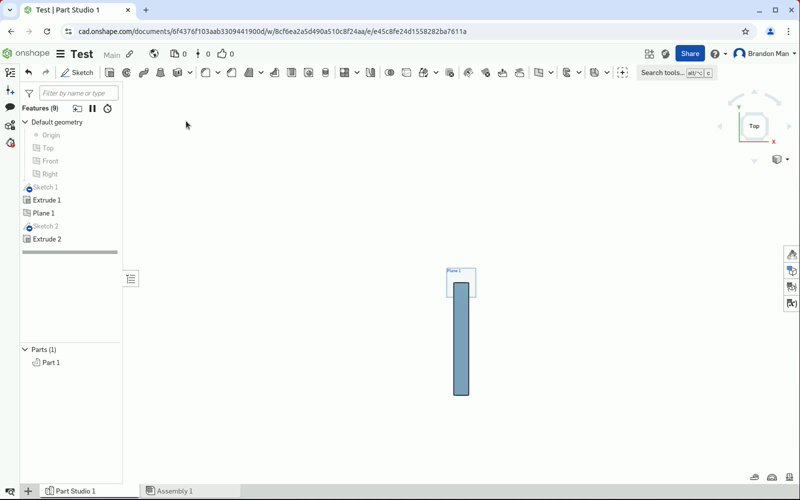
key(shift+h)
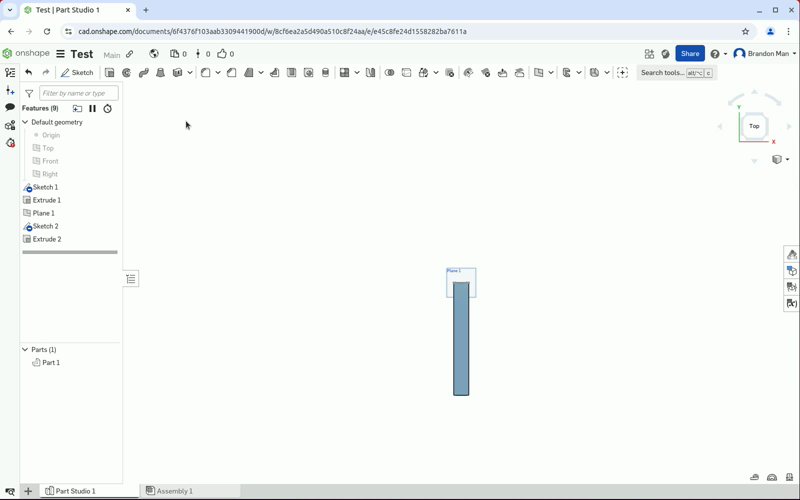
key(shift+7)
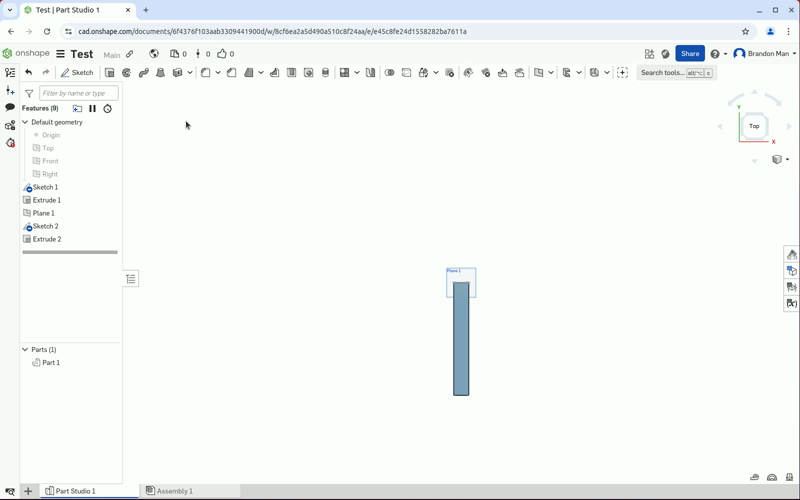
key(up, 3)
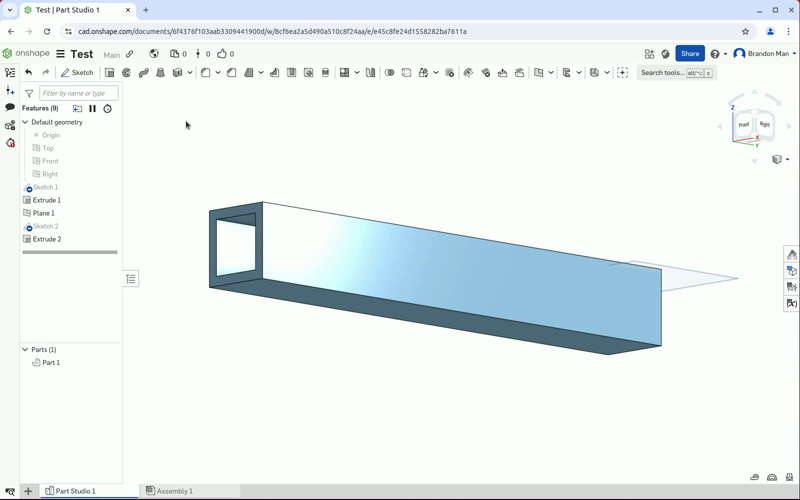
key(left, 3)
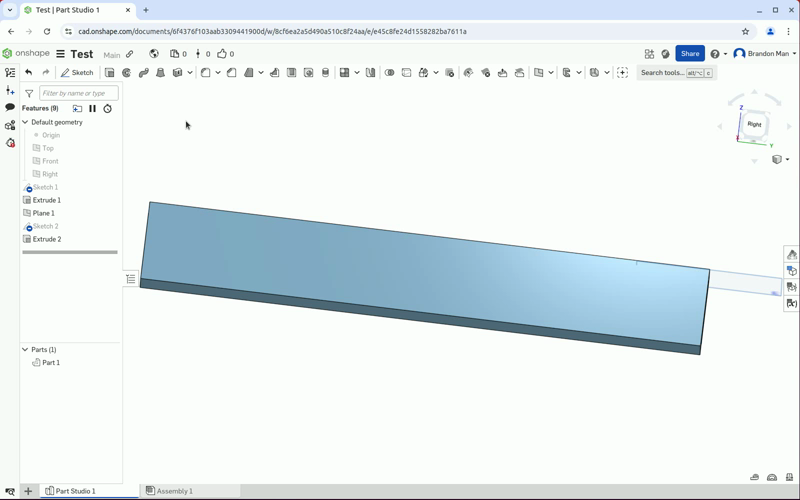
key(right, 3)
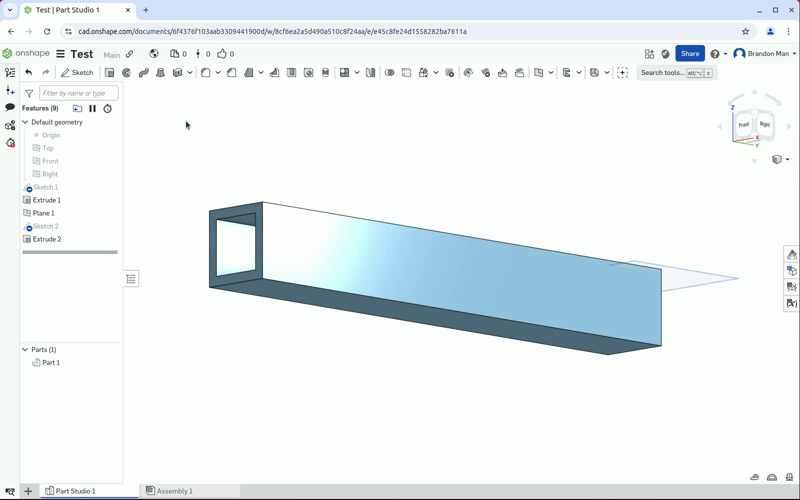
key(down, 3)
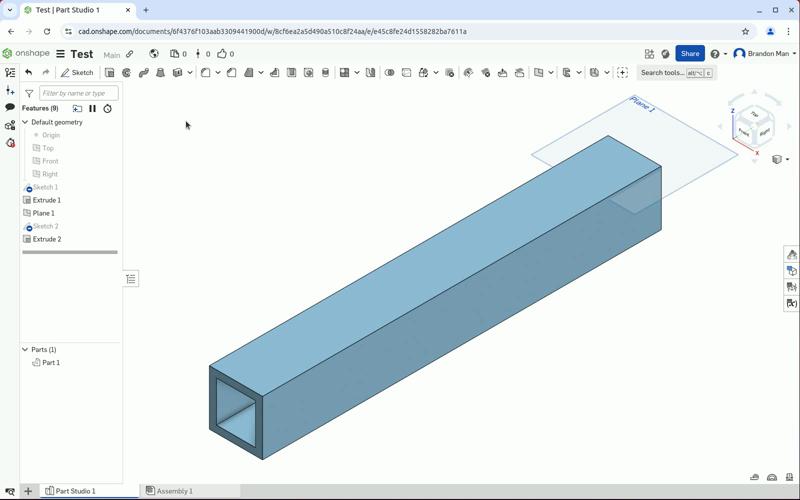
mouse_move(73, 189)
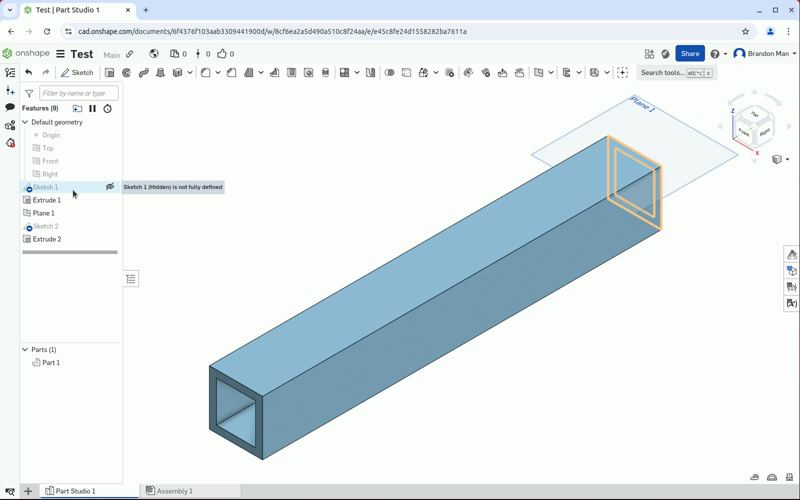
click(73, 189)